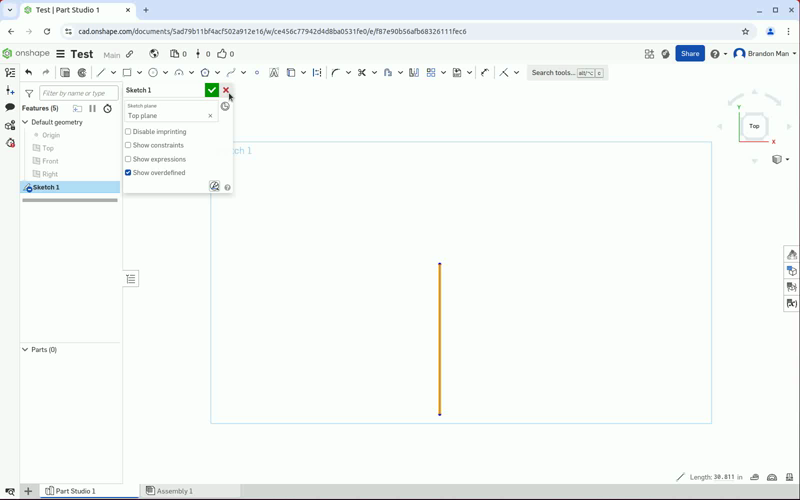
key(shift+h)
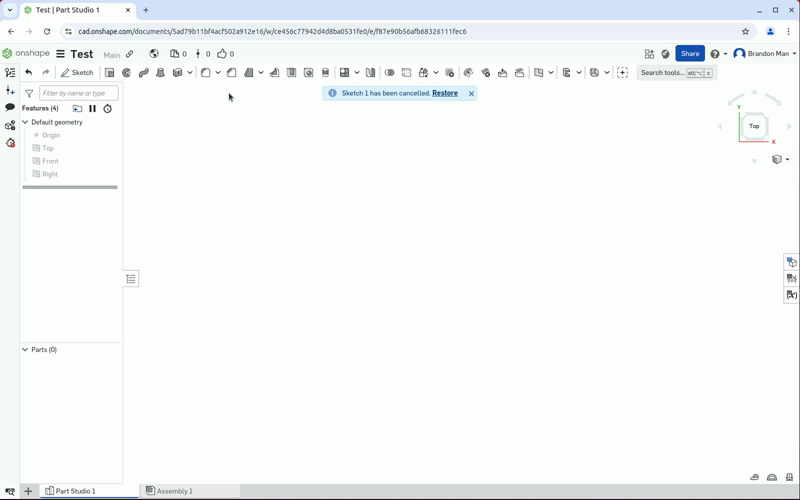
mouse_move(73, 352)
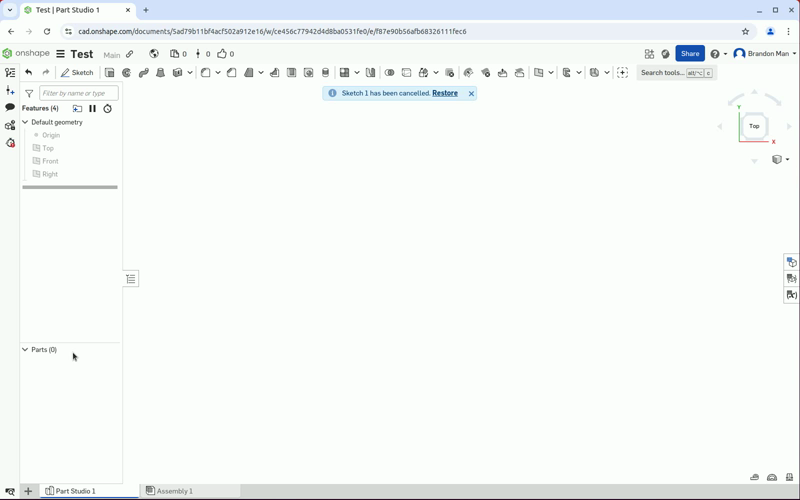
key(y)
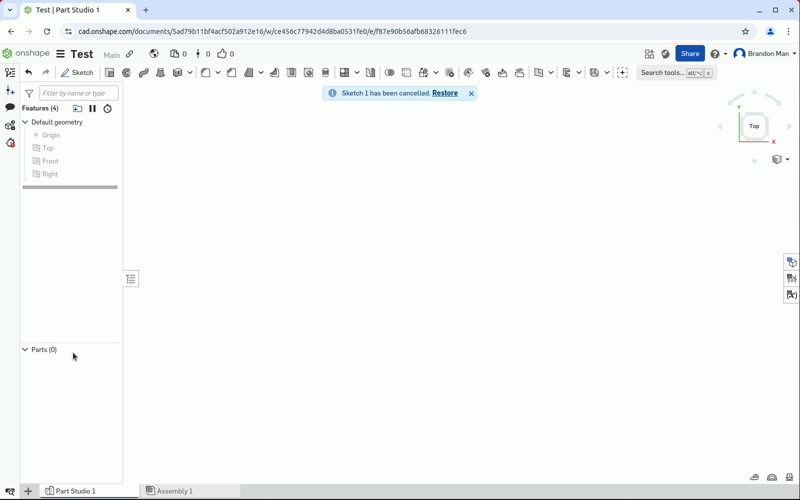
key(shift+p)
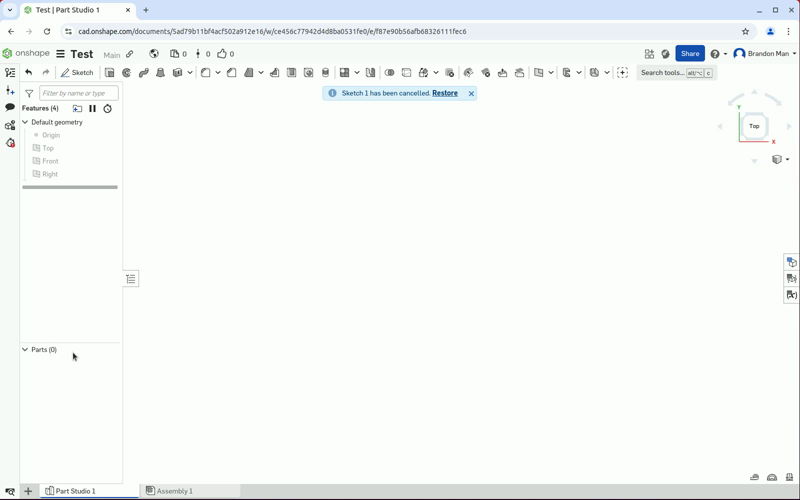
key(space)
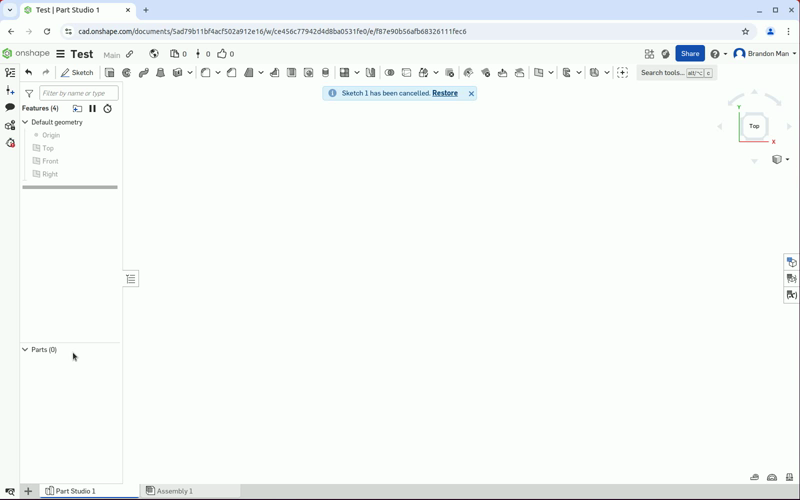
key_down(shift)
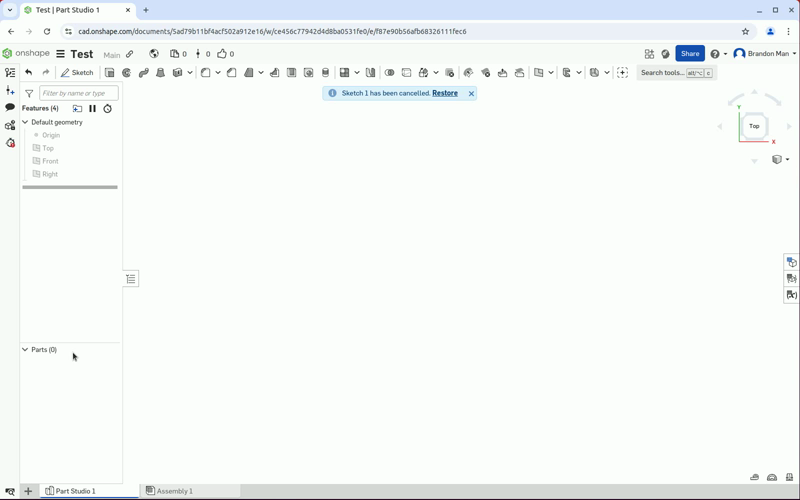
key(up)
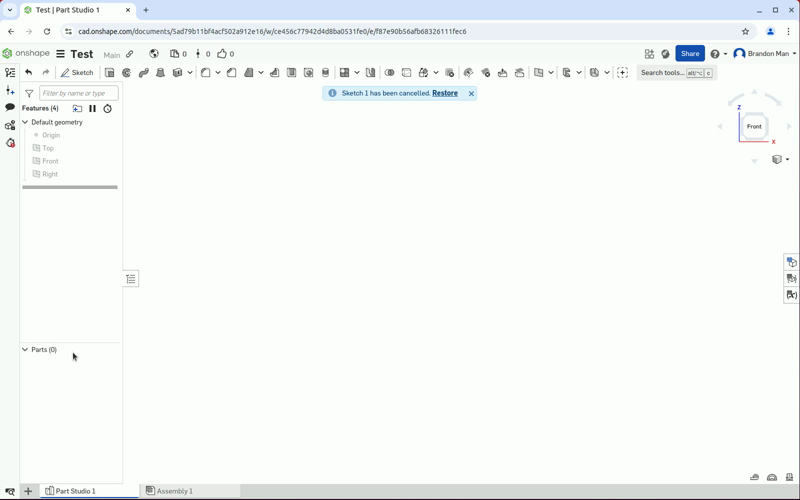
key_up(shift)
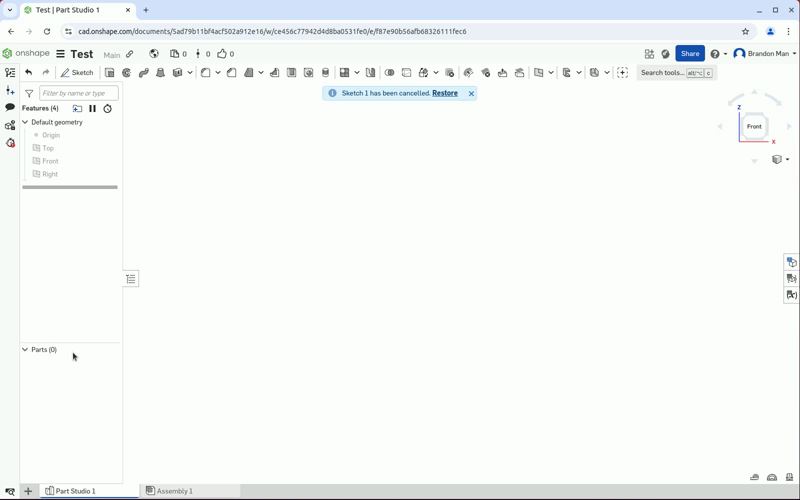
mouse_move(73, 352)
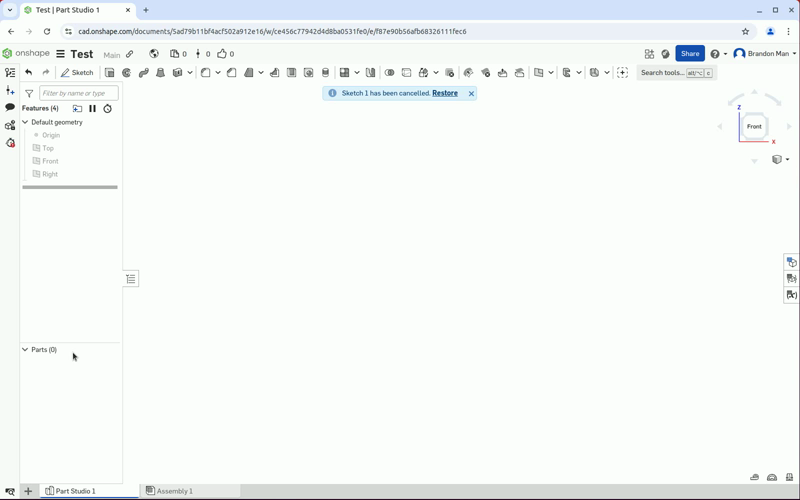
key(shift+y)
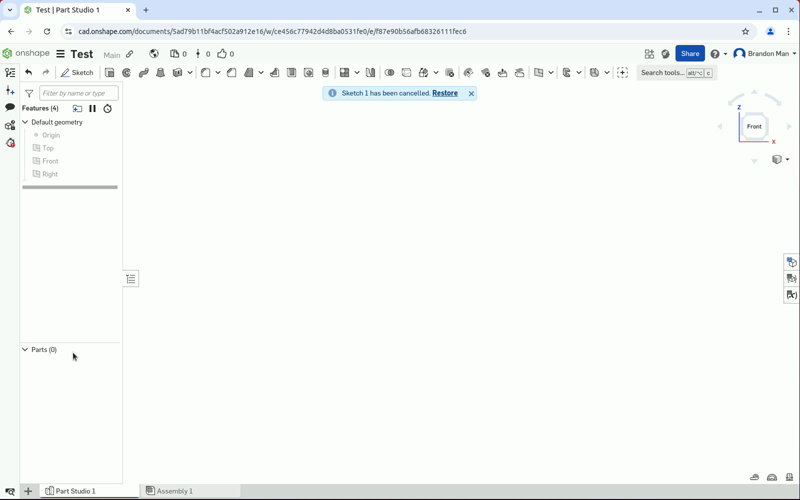
key(shift+s)
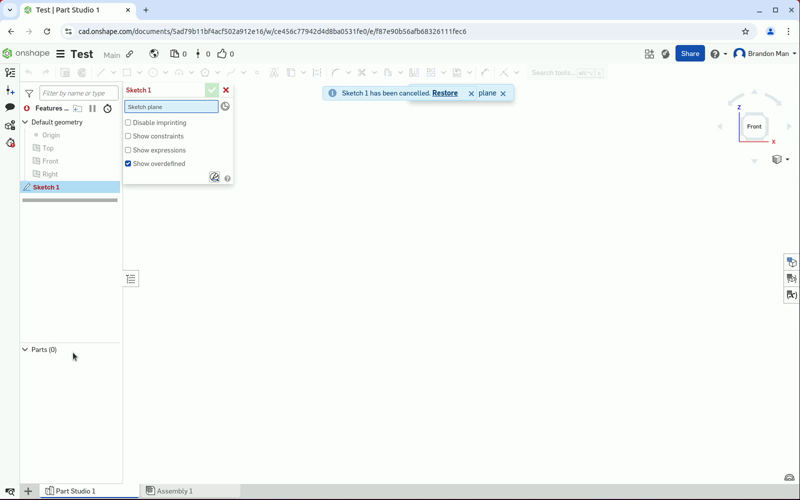
mouse_move(73, 163)
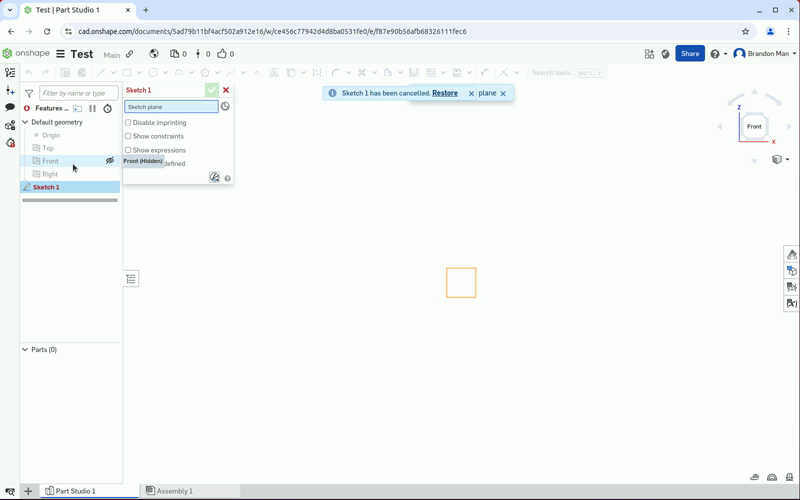
click(73, 163)
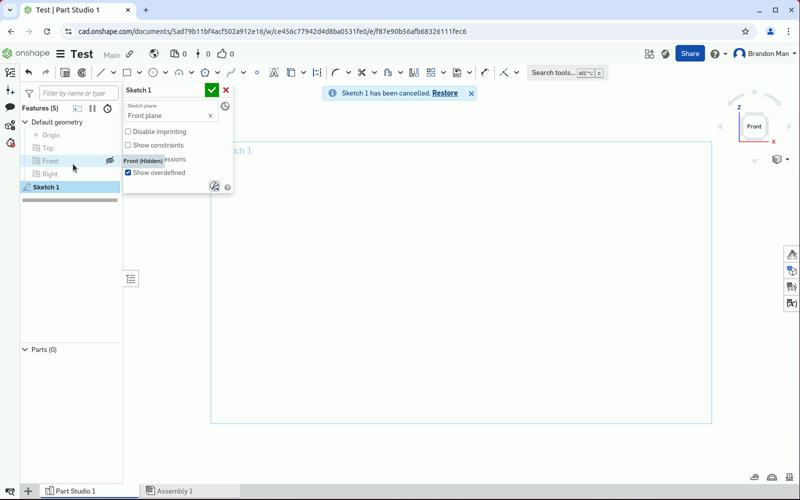
mouse_move(73, 352)
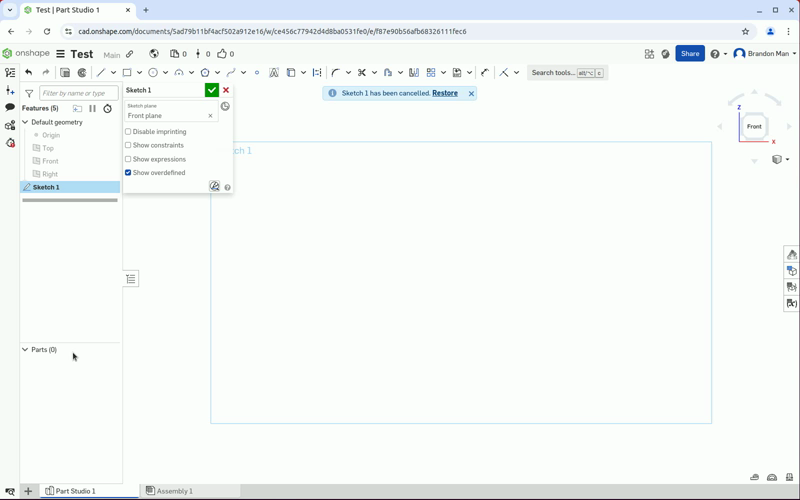
key(y)
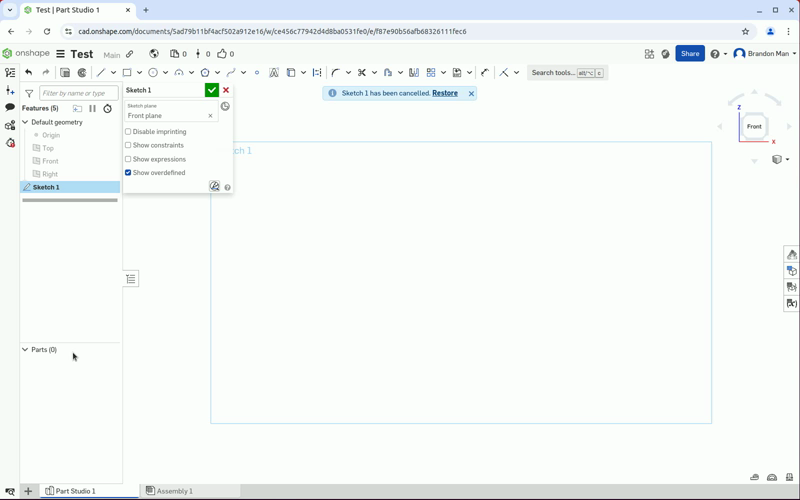
key(c)
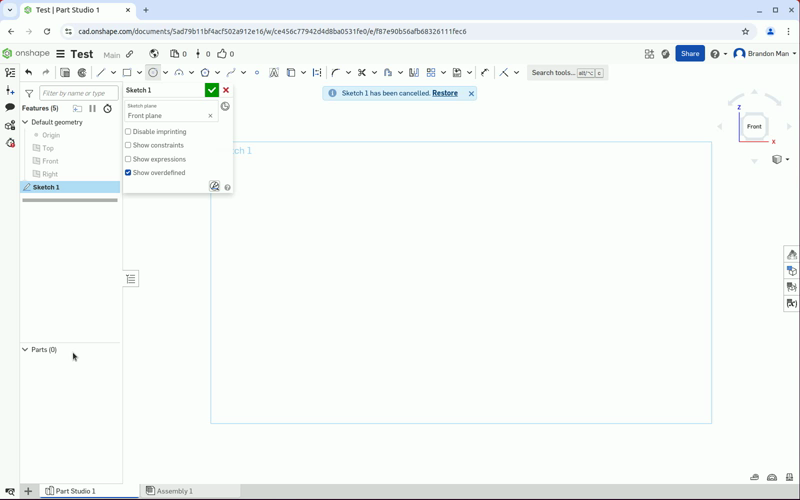
key_down(shift)
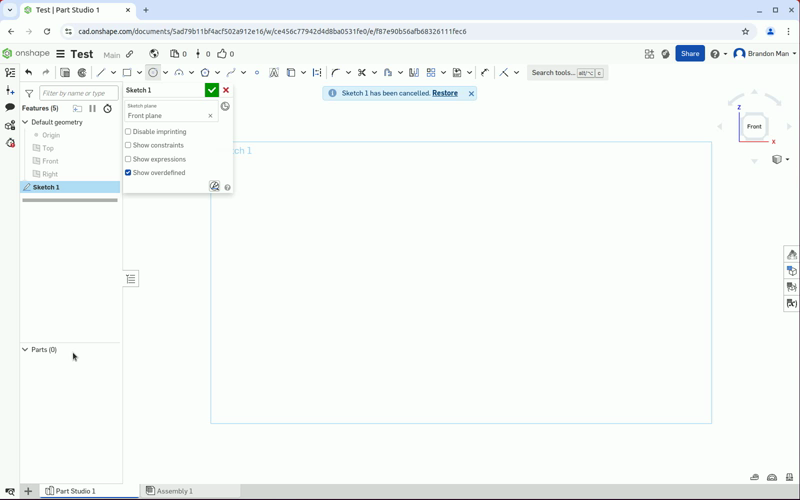
mouse_move(366, 259)
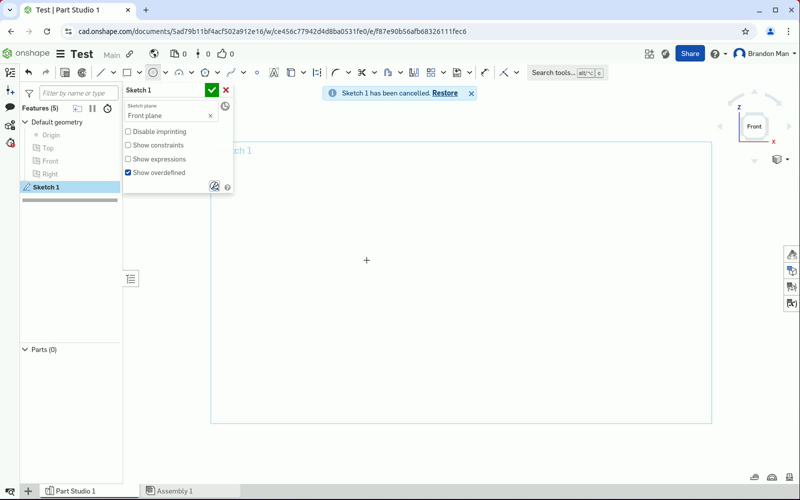
click(366, 259)
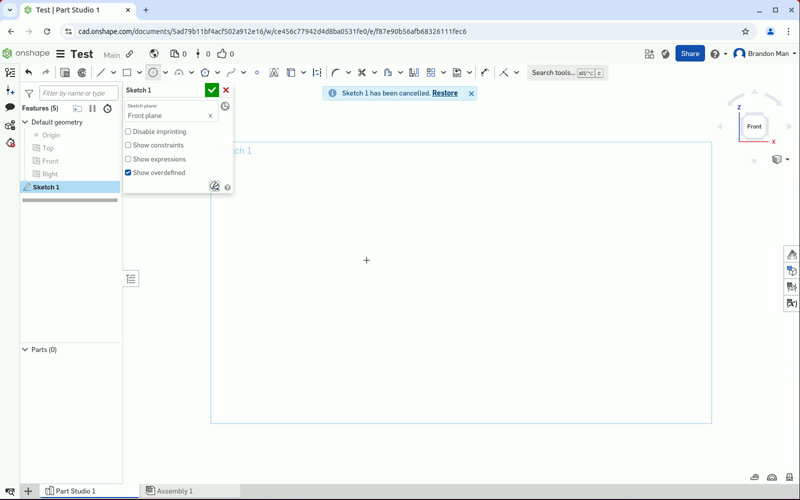
key_up(shift)
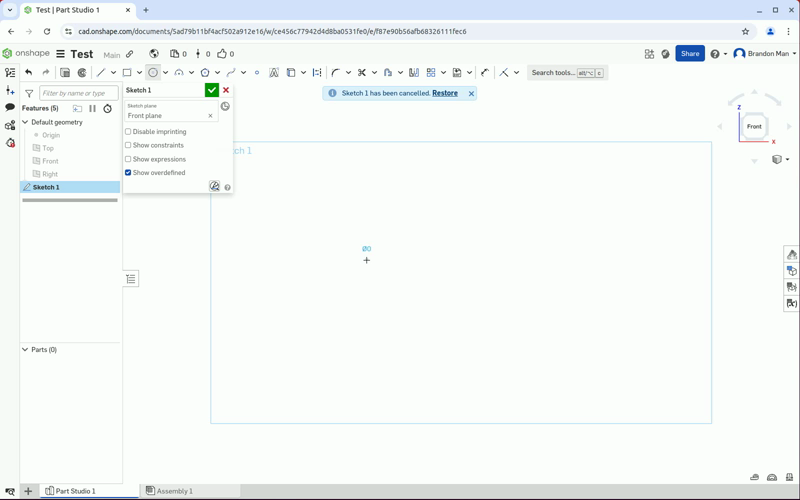
mouse_move(385, 259)
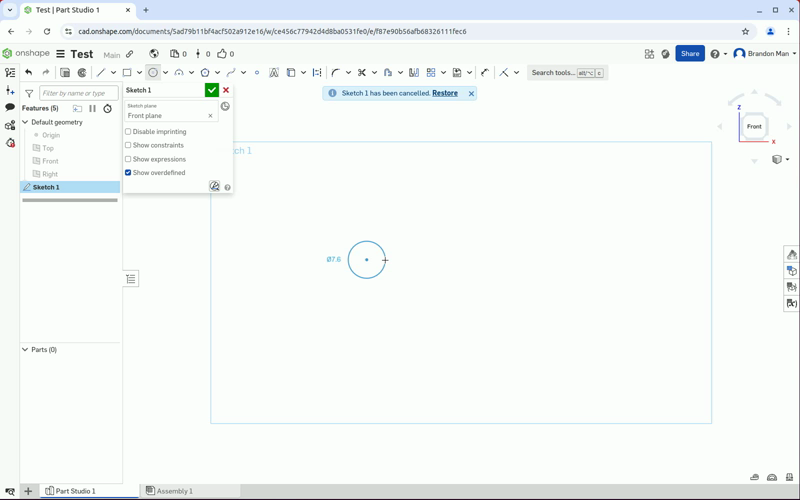
click(385, 259)
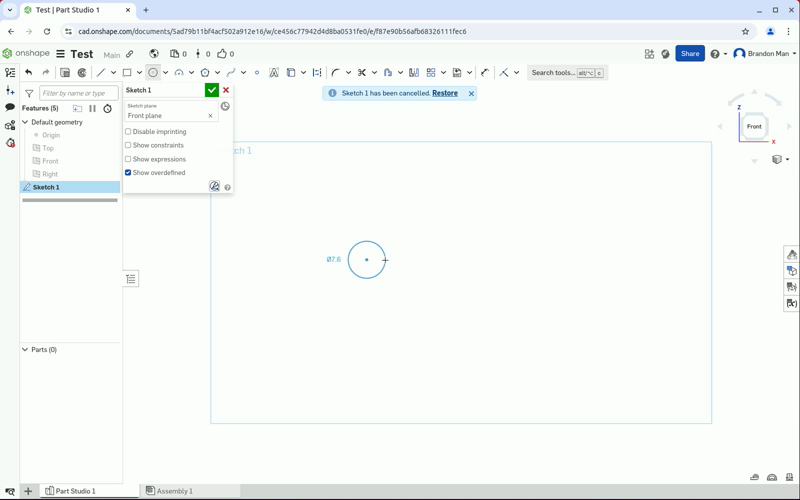
key(esc)
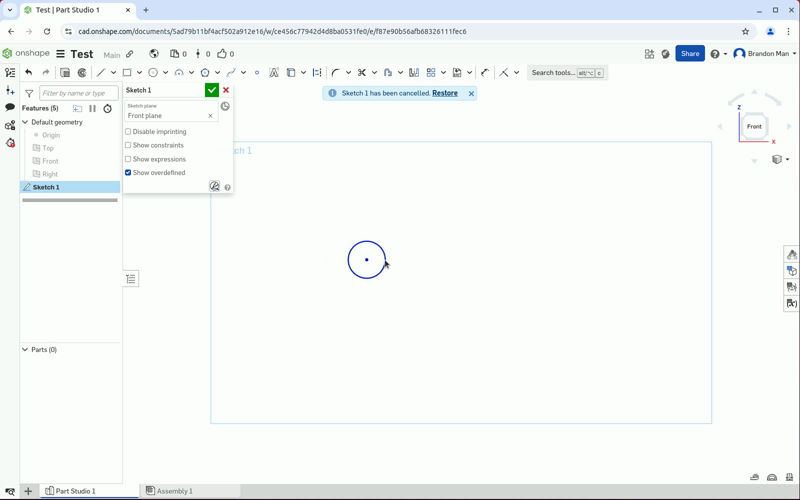
key(c)
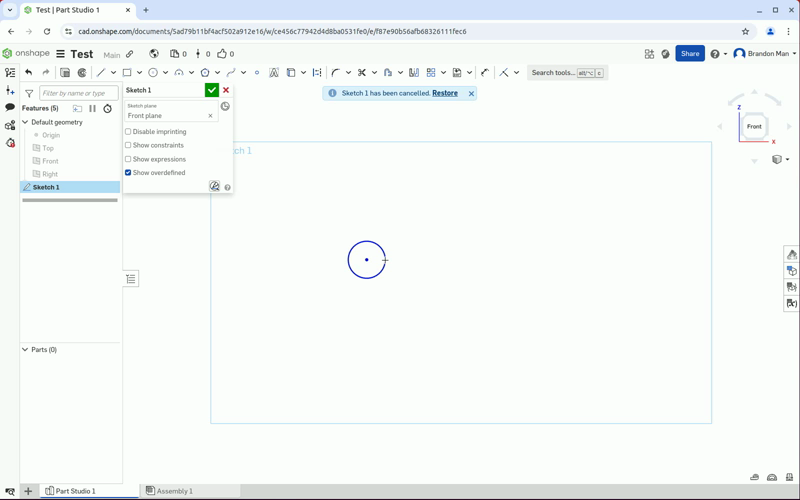
key_down(shift)
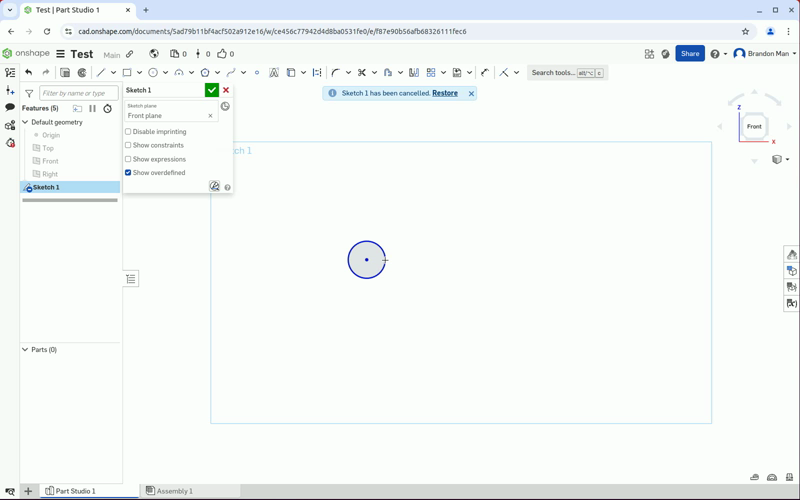
mouse_move(366, 259)
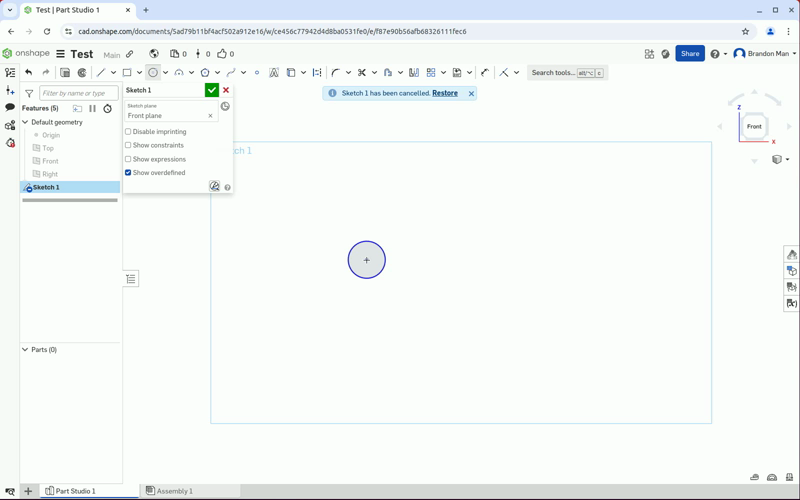
click(366, 259)
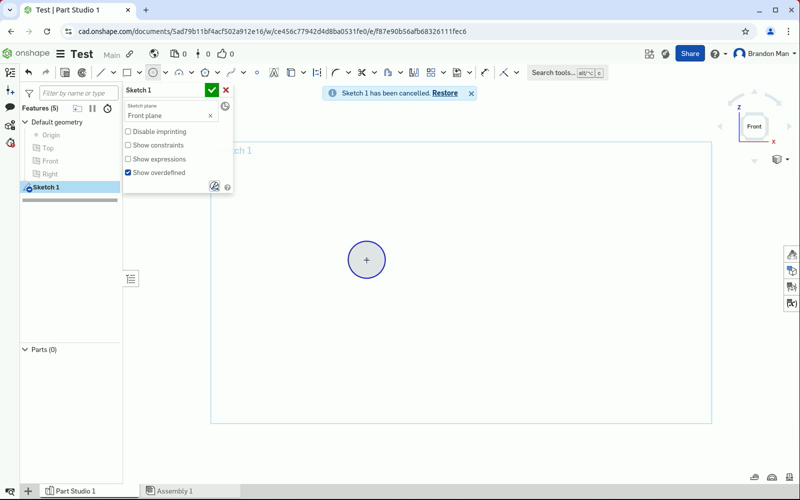
key_up(shift)
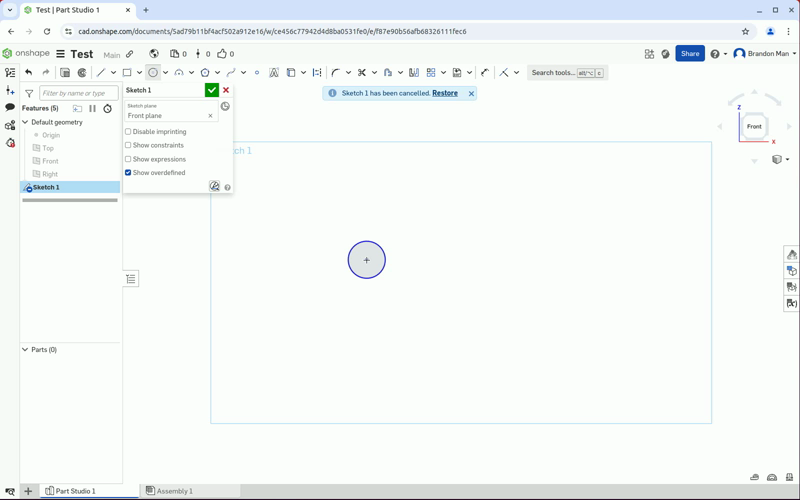
mouse_move(380, 259)
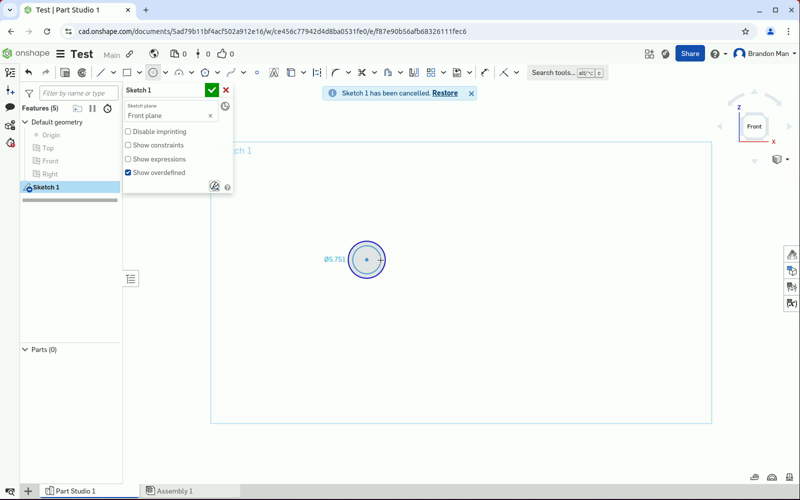
click(380, 259)
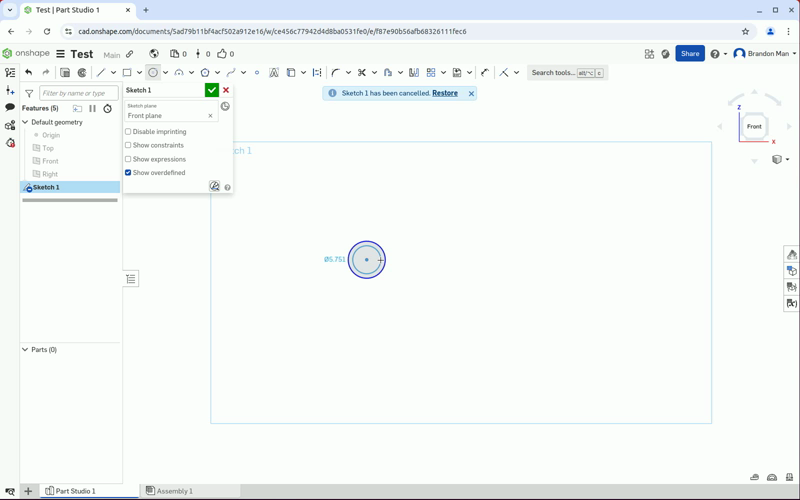
key(esc)
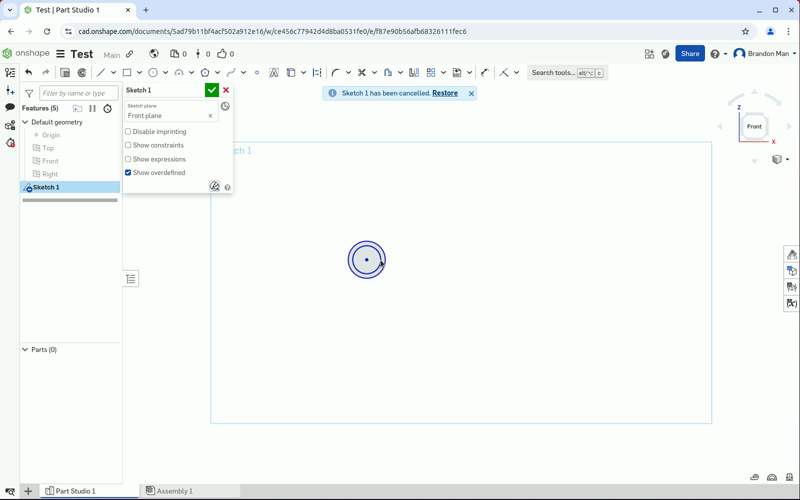
mouse_move(370, 275)
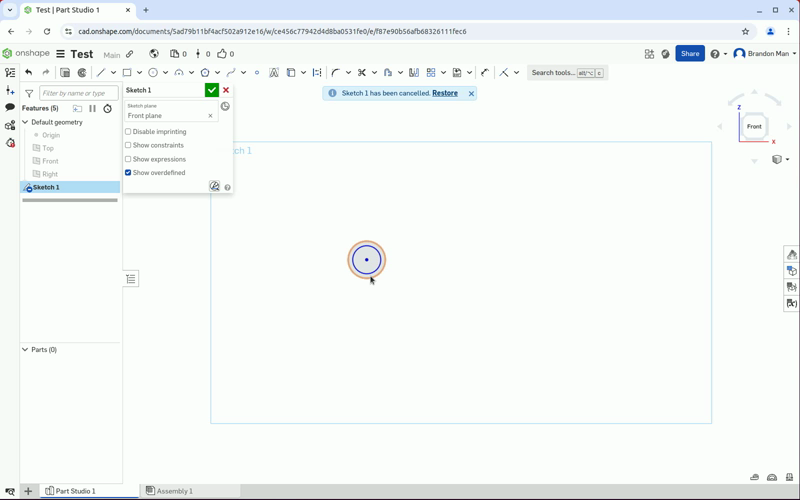
scroll(6)
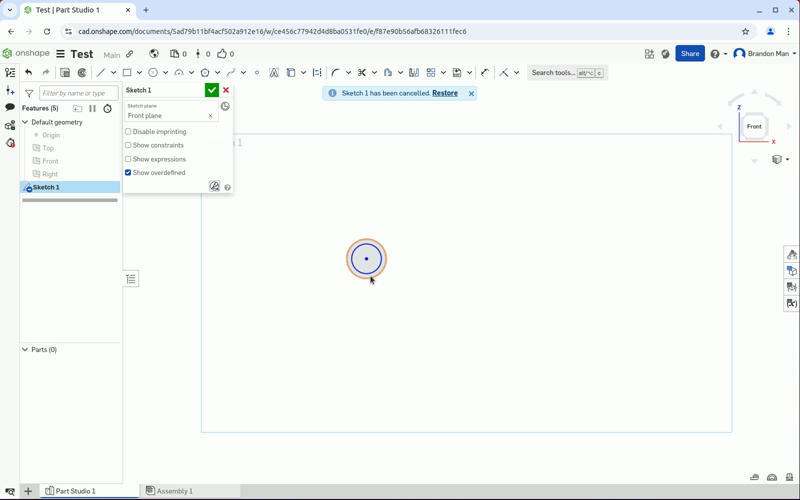
scroll(6)
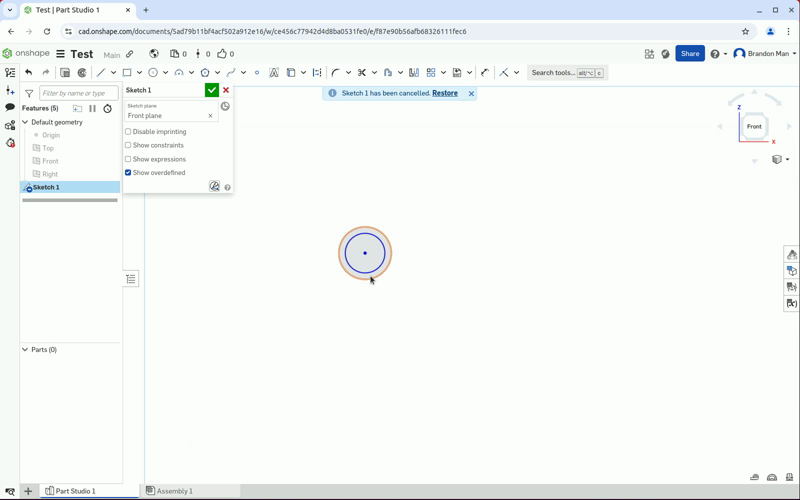
scroll(6)
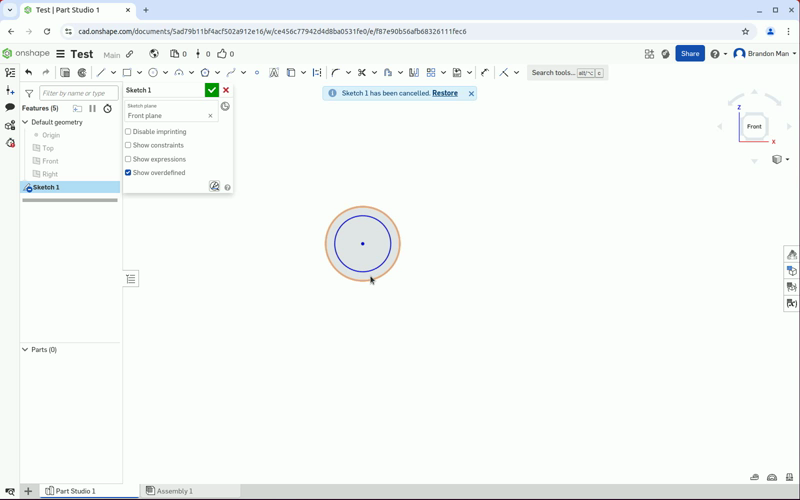
scroll(6)
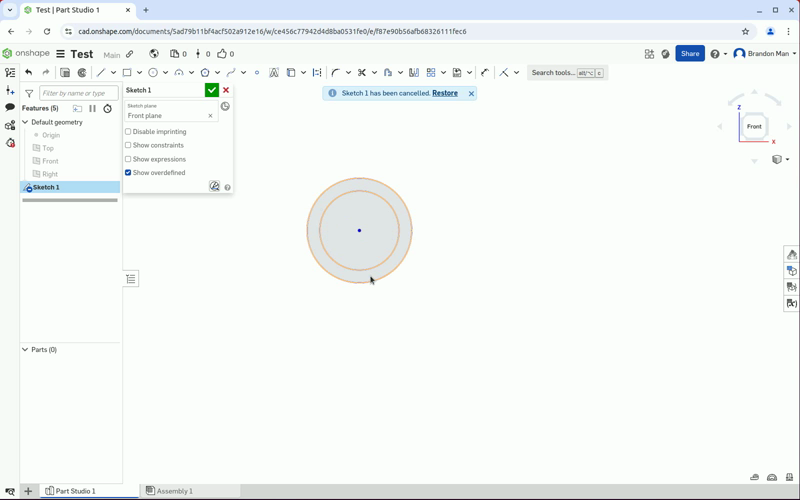
scroll(6)
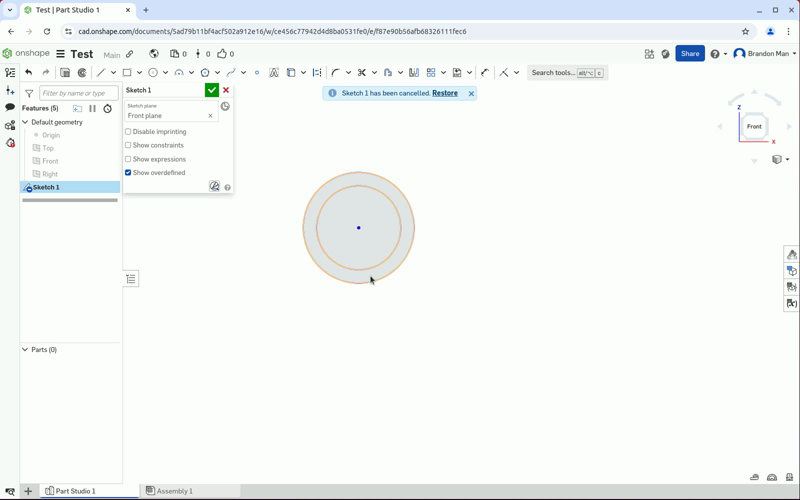
scroll(6)
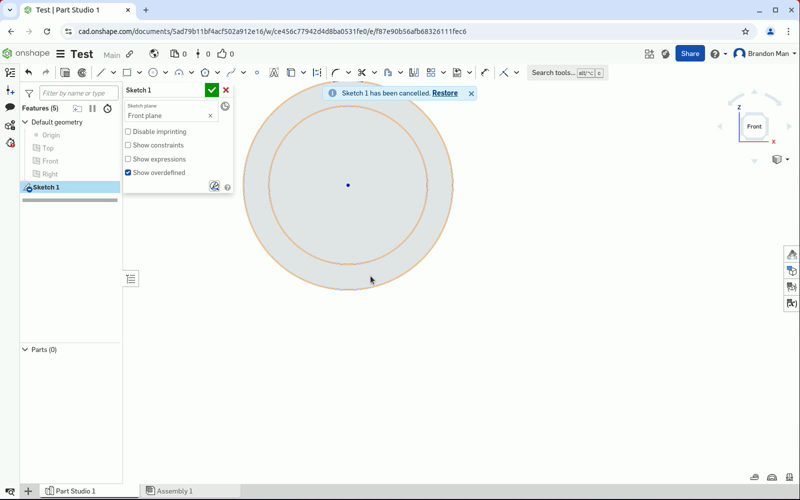
scroll(6)
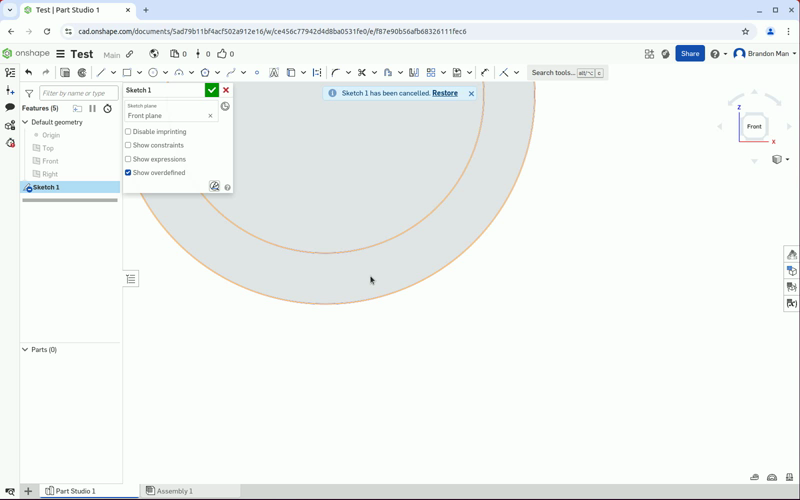
click(370, 275)
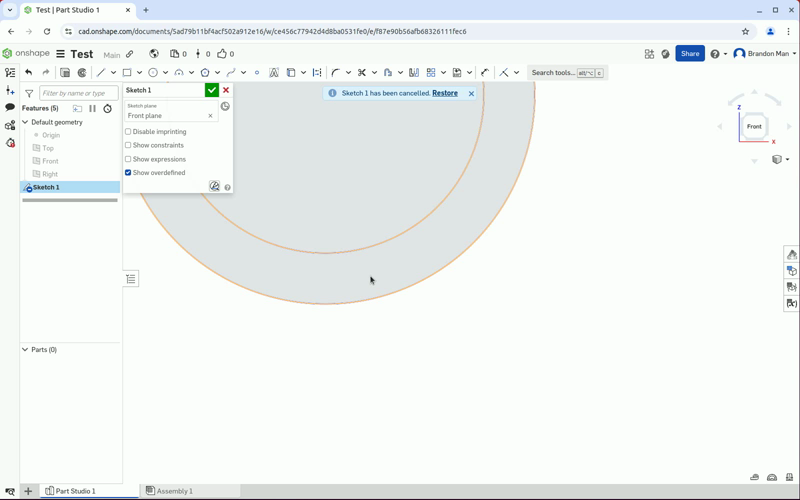
scroll(-6)
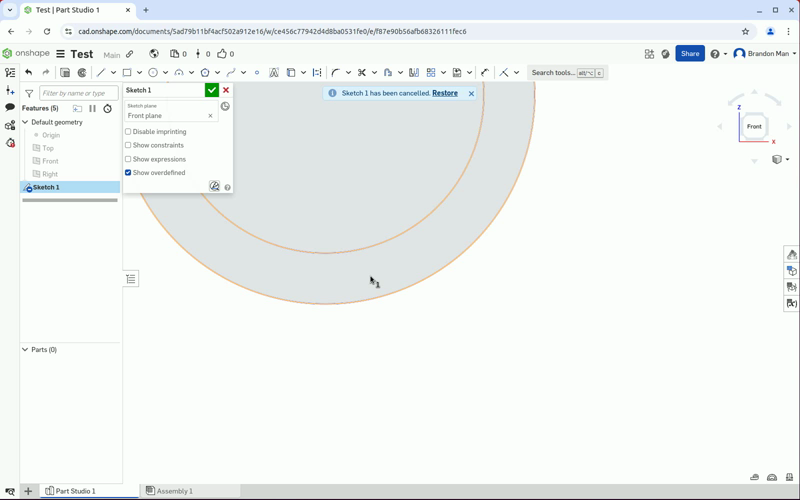
scroll(-6)
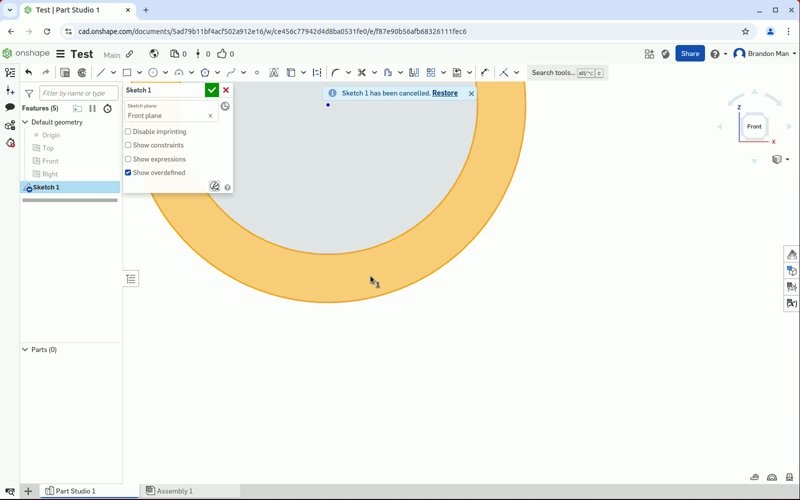
scroll(-6)
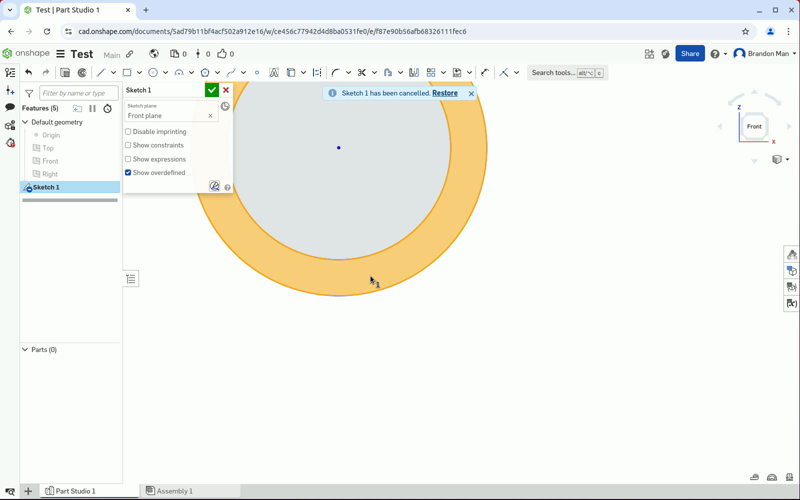
scroll(-6)
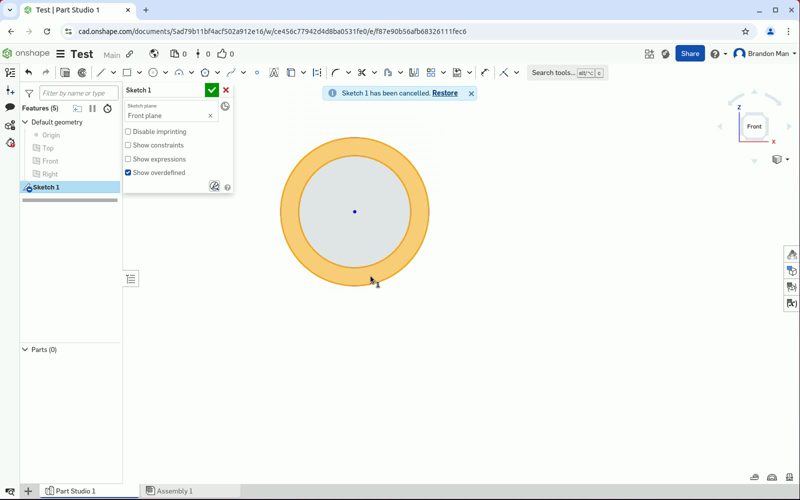
scroll(-6)
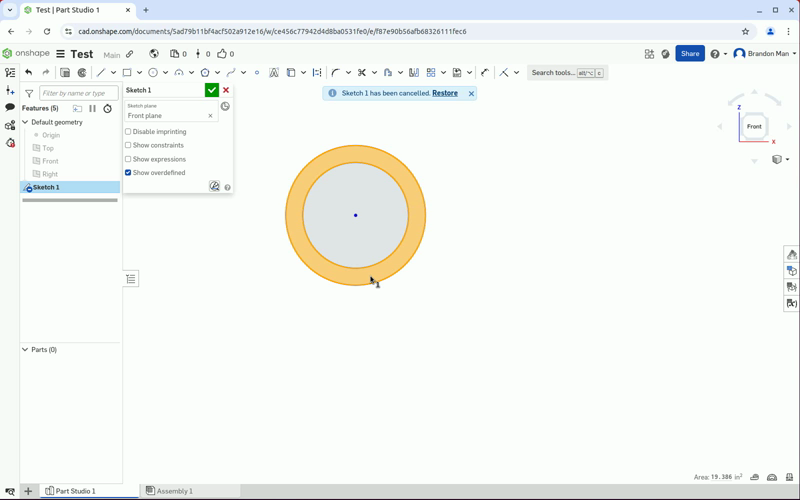
scroll(-6)
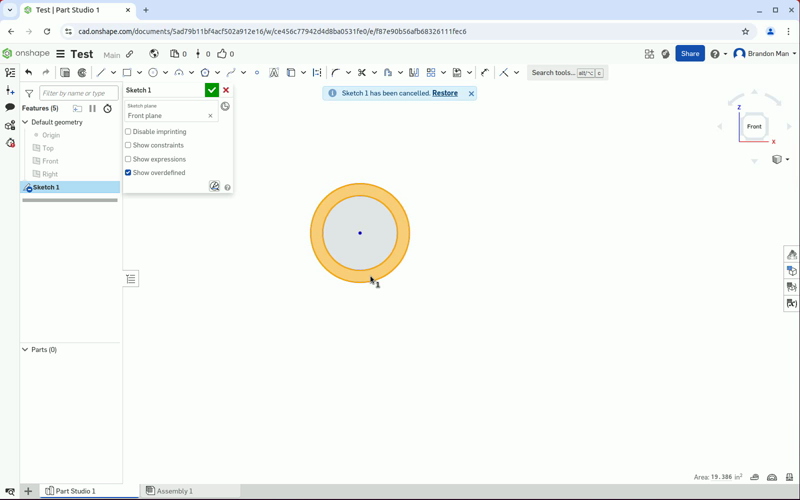
scroll(-6)
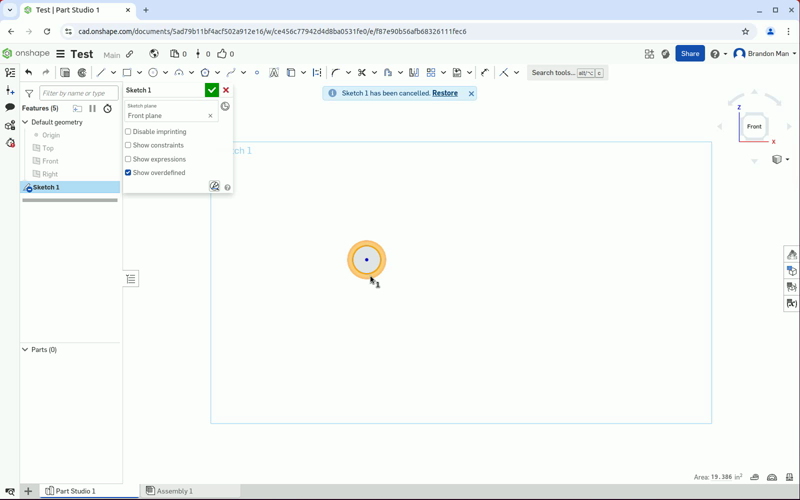
mouse_move(73, 352)
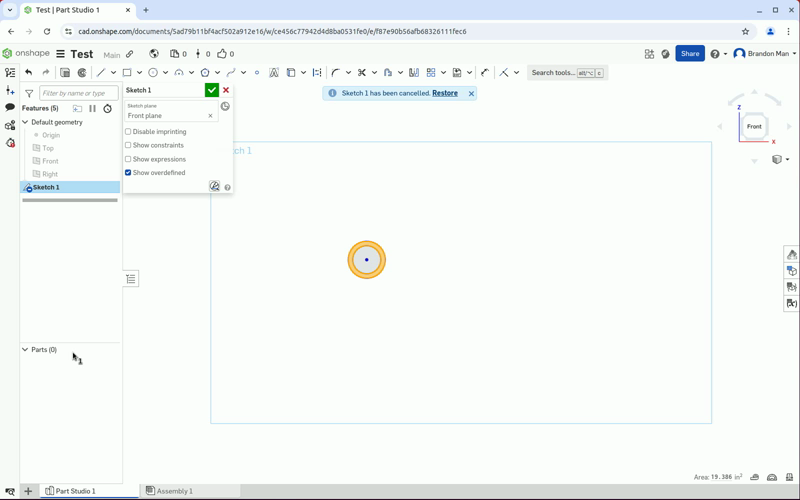
key(shift+y)
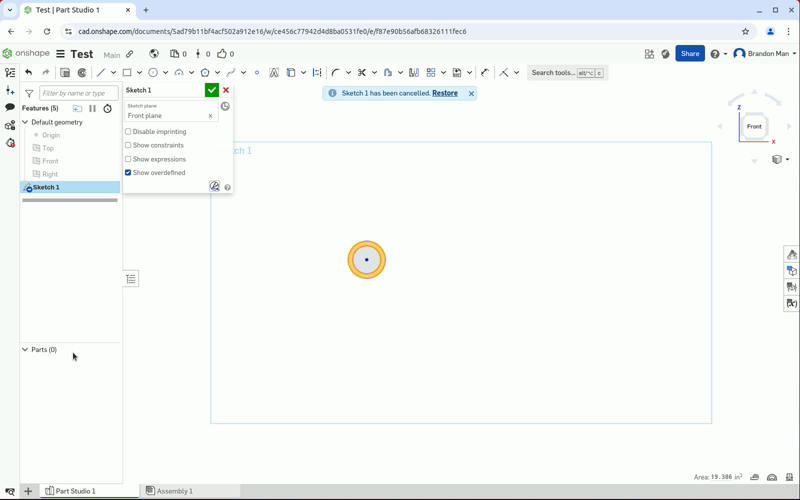
key(shift+e)
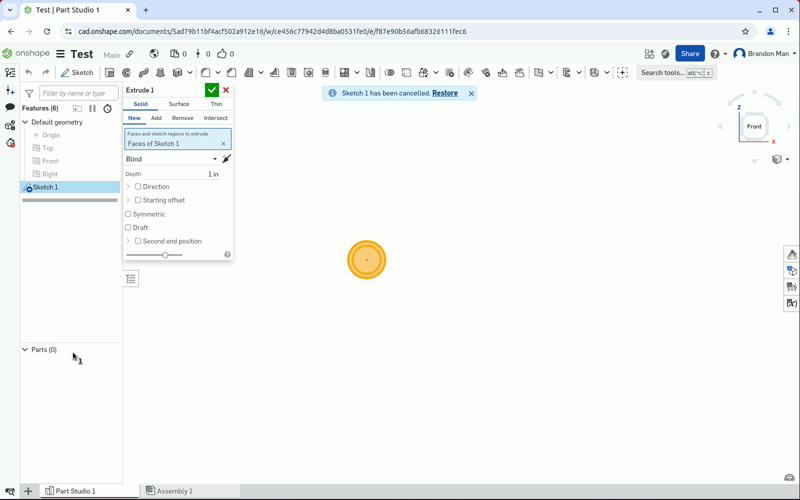
mouse_move(143, 106)
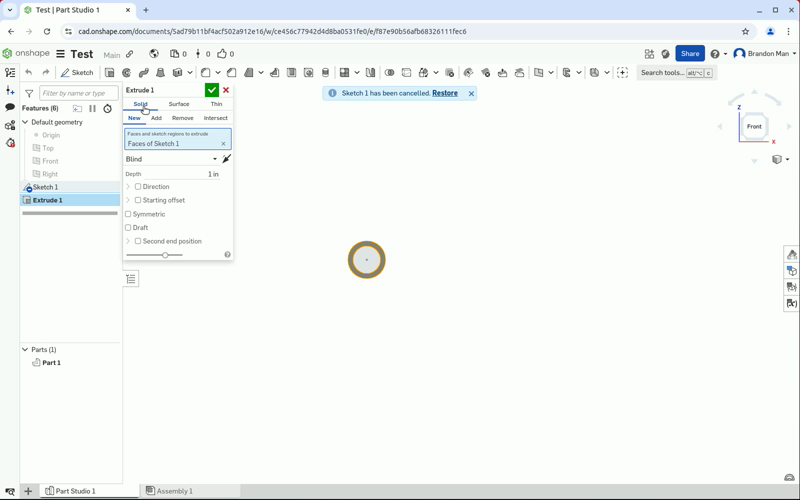
click(143, 106)
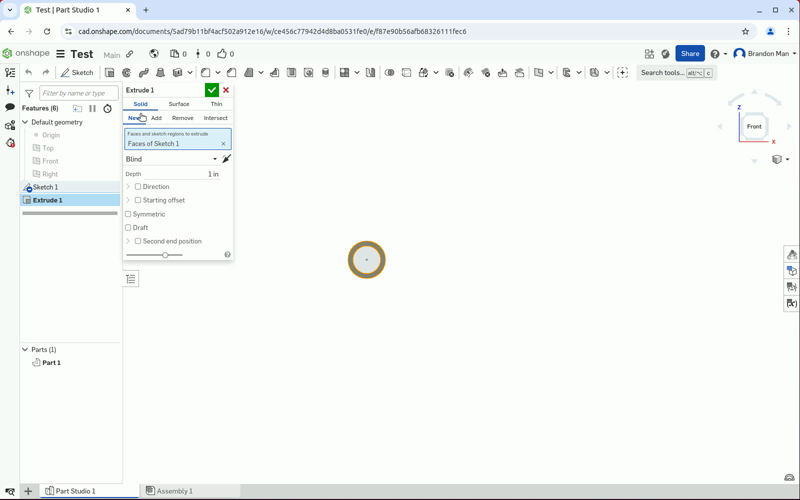
mouse_move(137, 120)
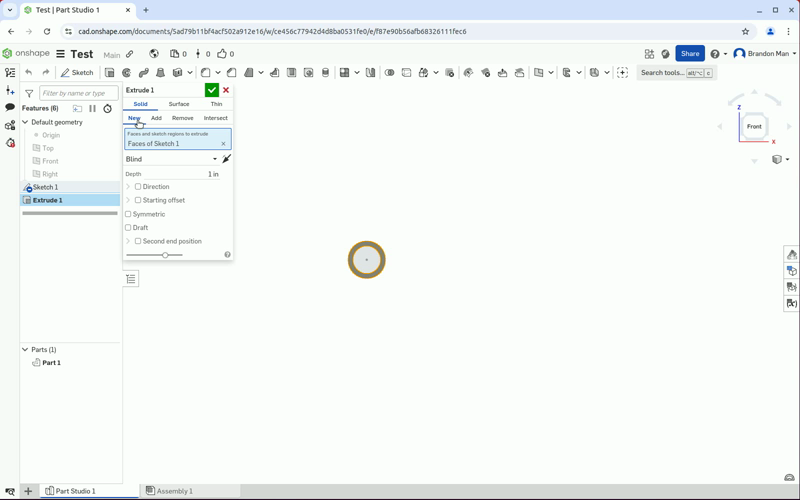
click(137, 120)
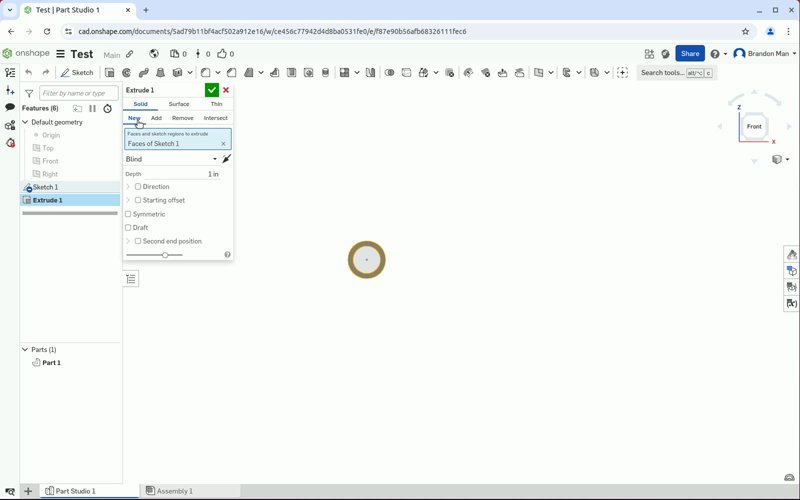
key(tab, 4)
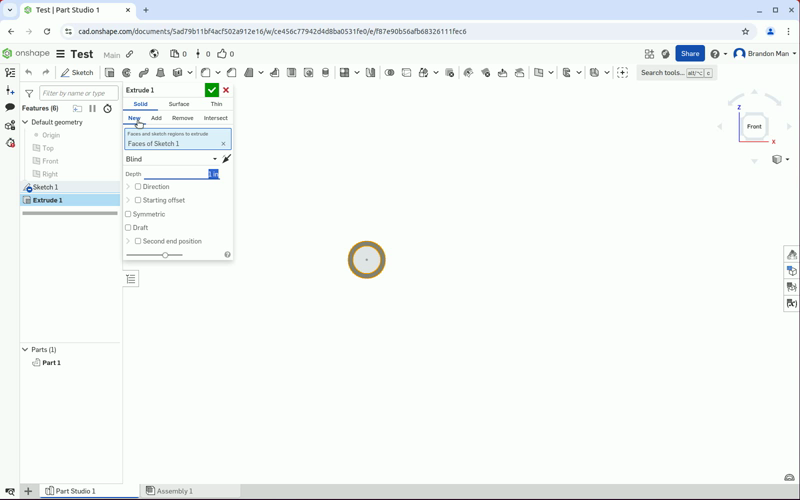
text(13.721)
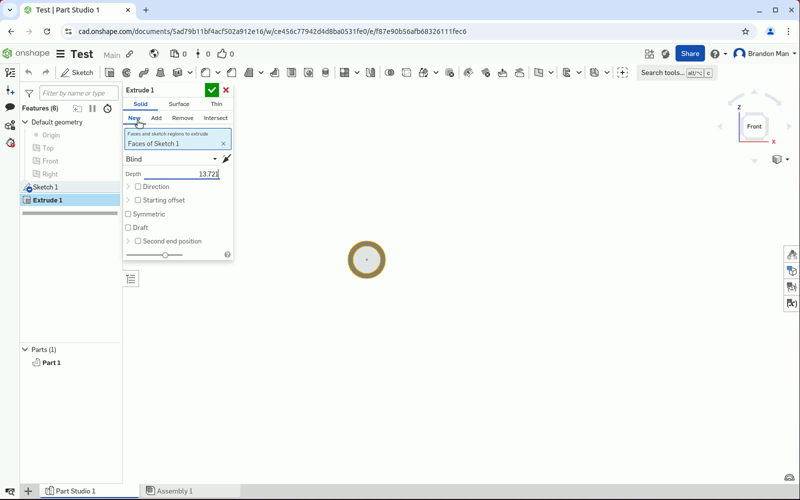
key(enter)
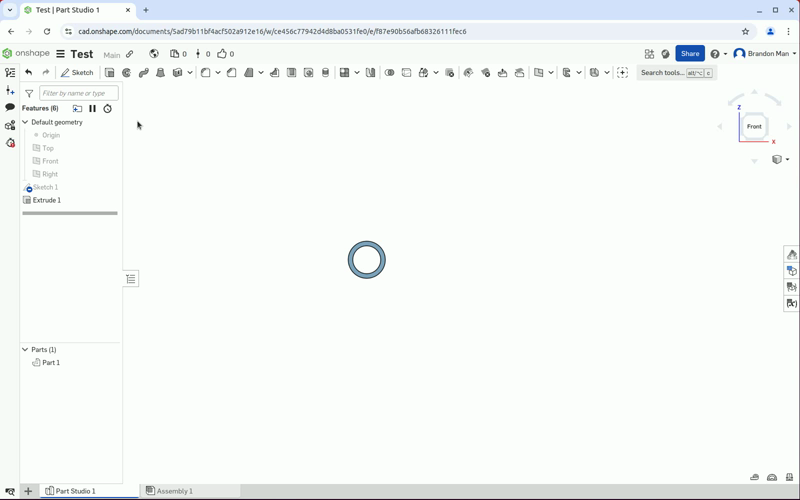
key(shift+h)
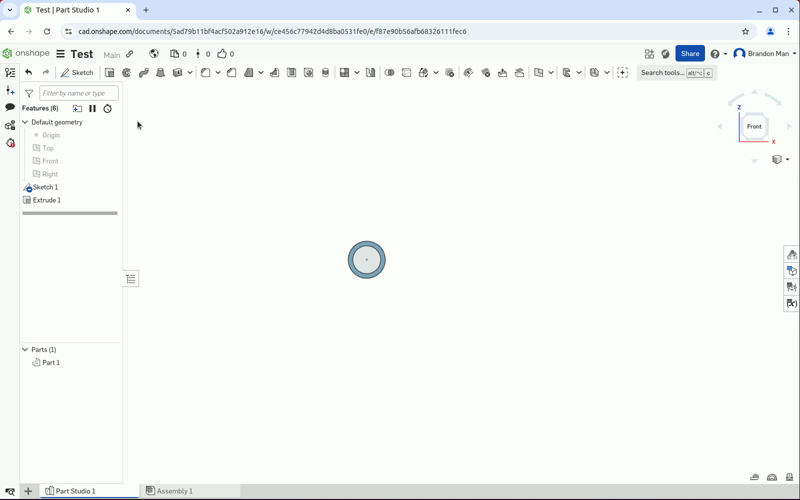
key(shift+h)
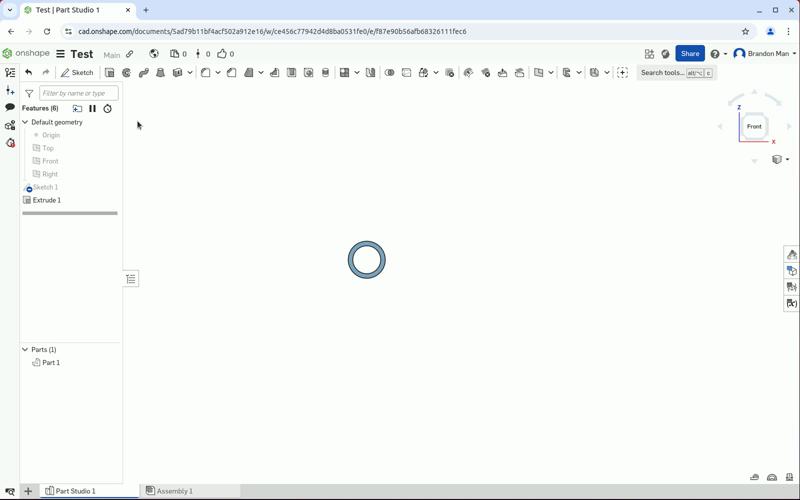
mouse_move(73, 189)
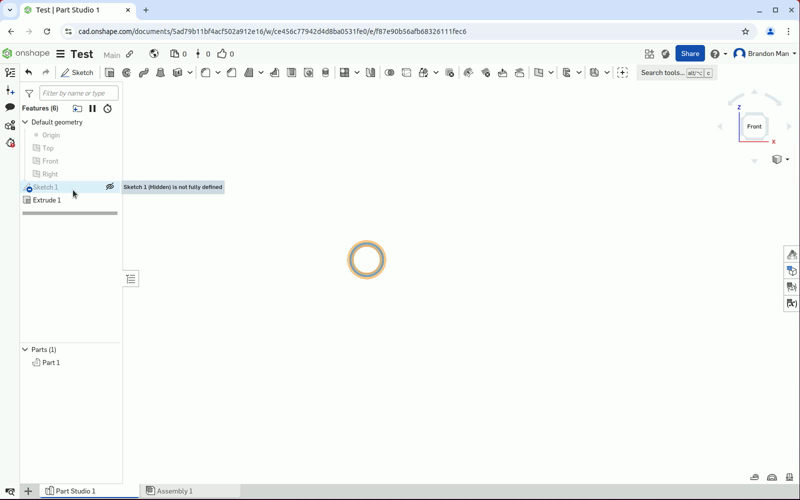
click(73, 189)
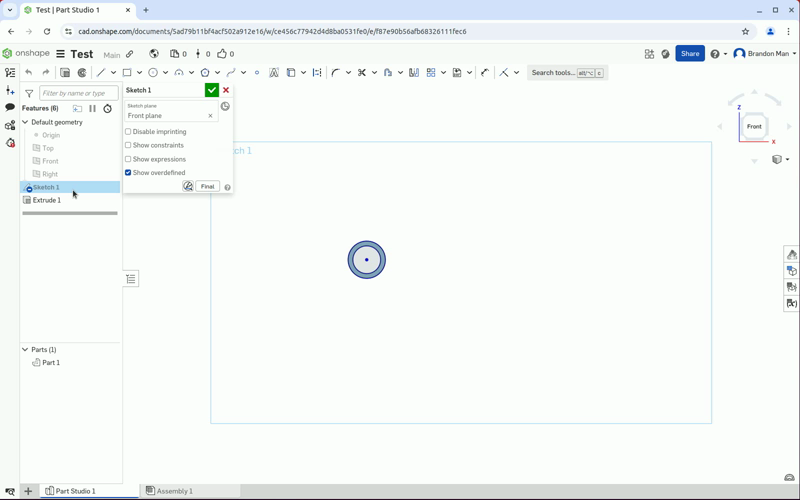
mouse_move(229, 92)
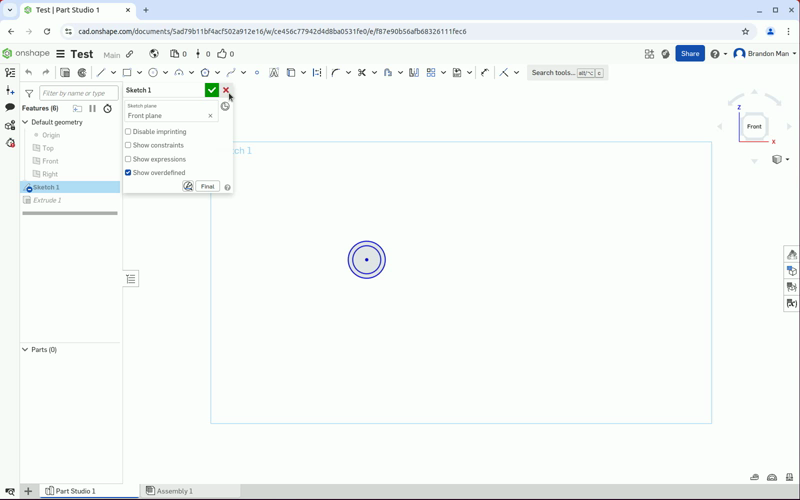
click(229, 92)
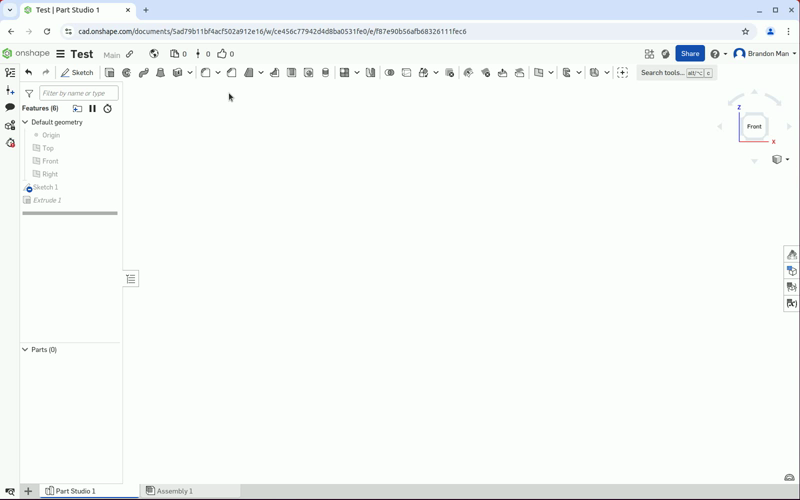
mouse_move(73, 352)
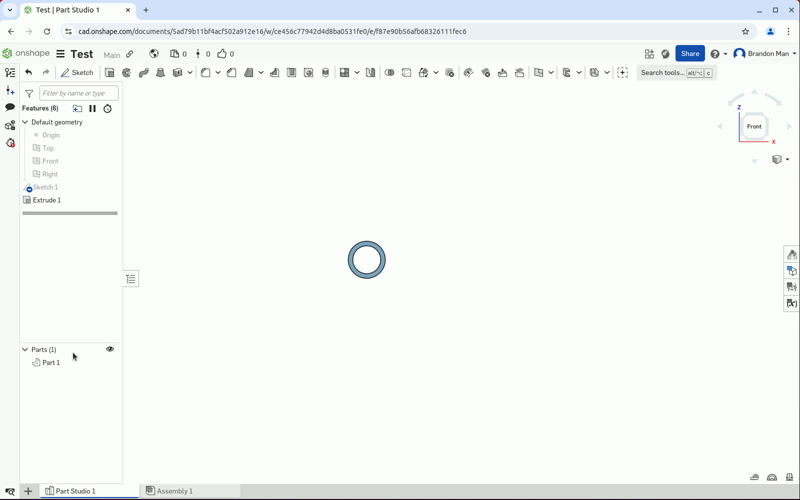
key(y)
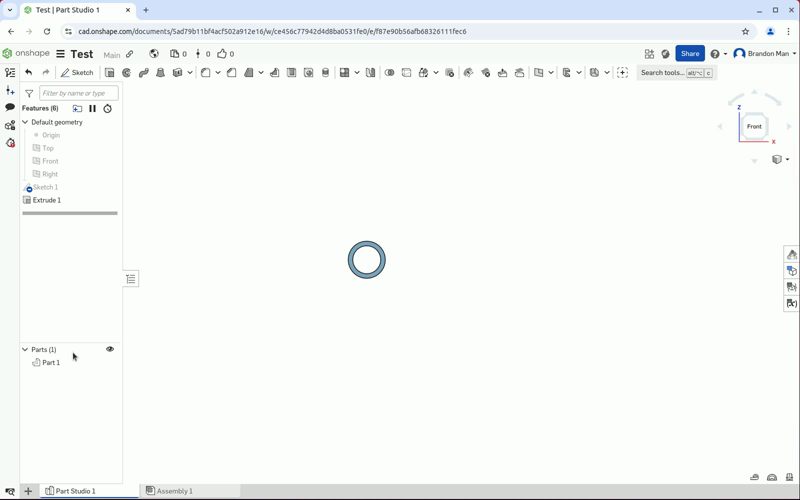
key(shift+p)
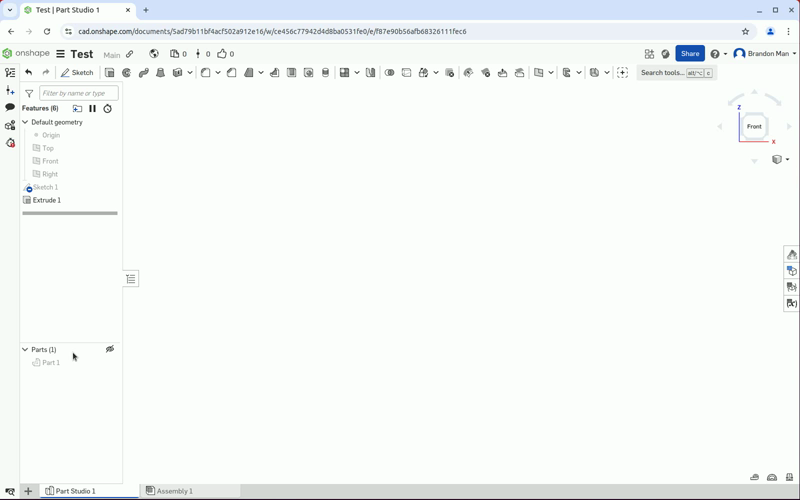
key(space)
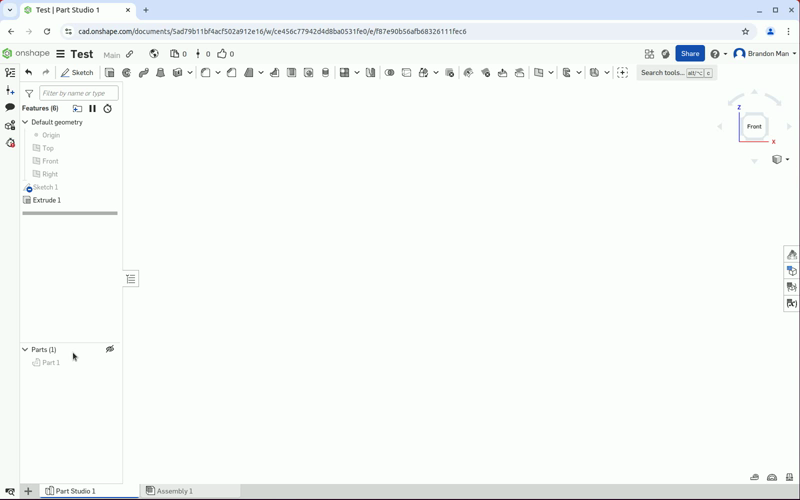
key_down(shift)
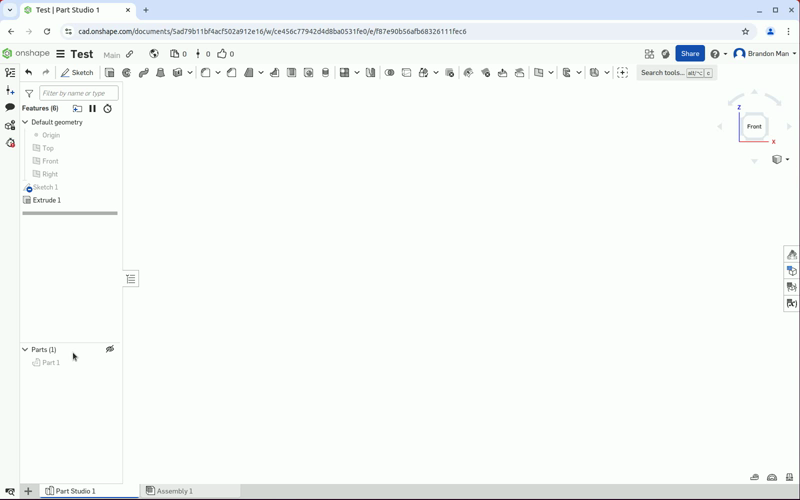
key(left)
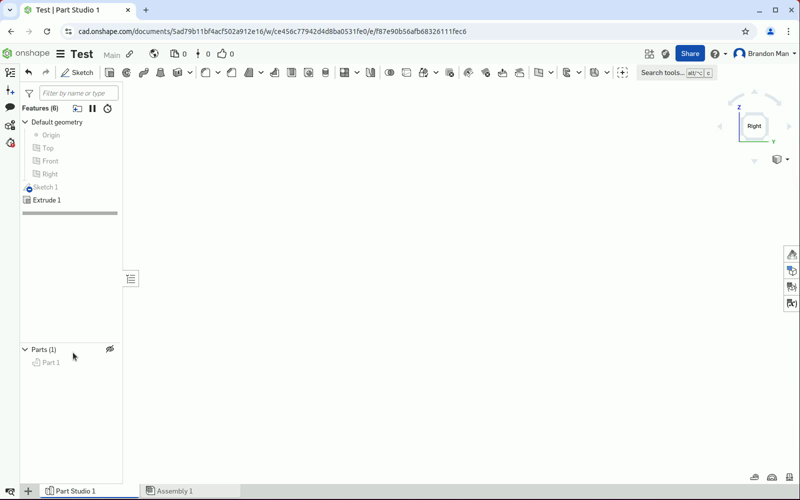
key_up(shift)
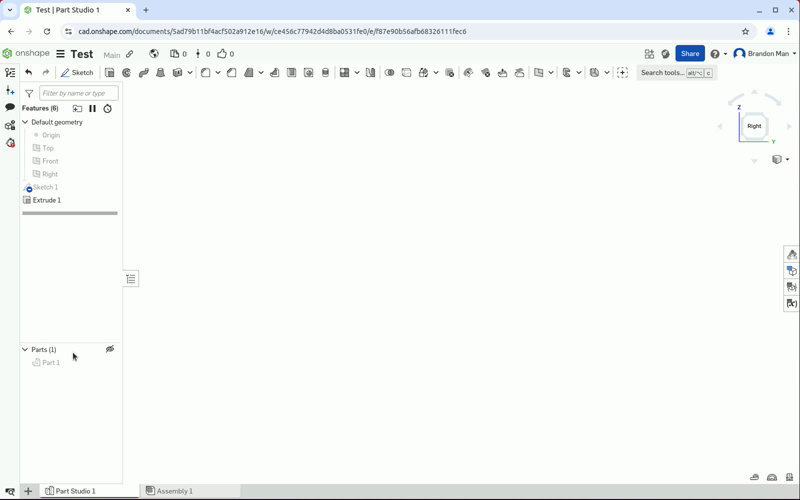
mouse_move(73, 352)
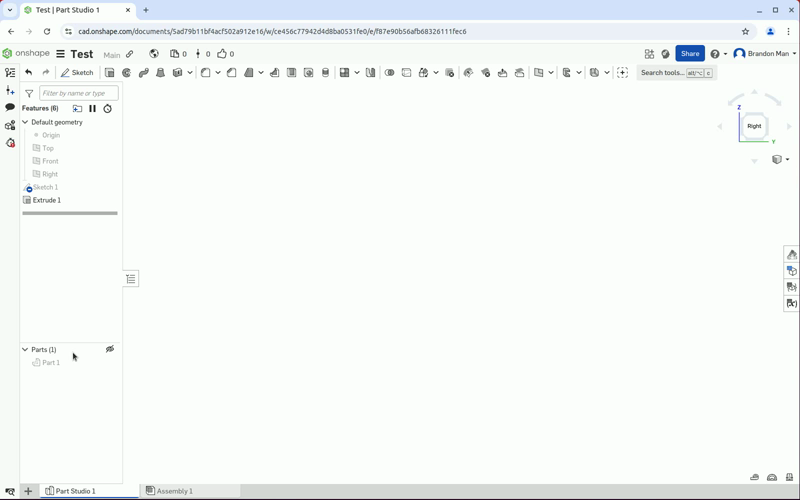
key(shift+y)
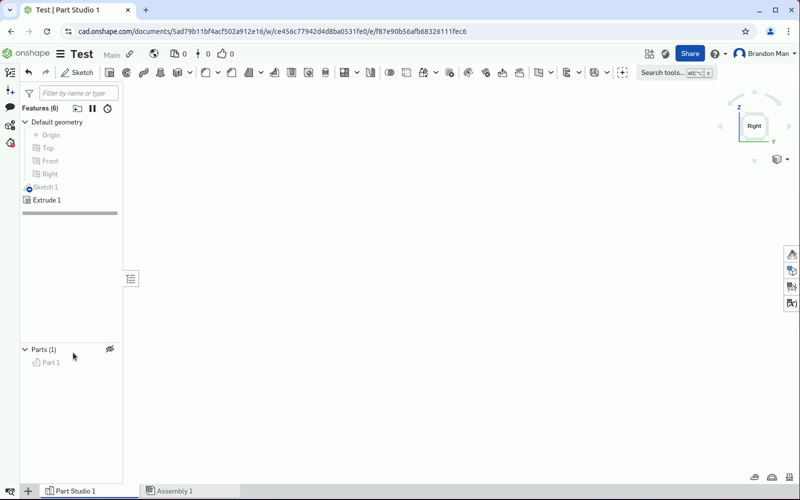
key(shift+s)
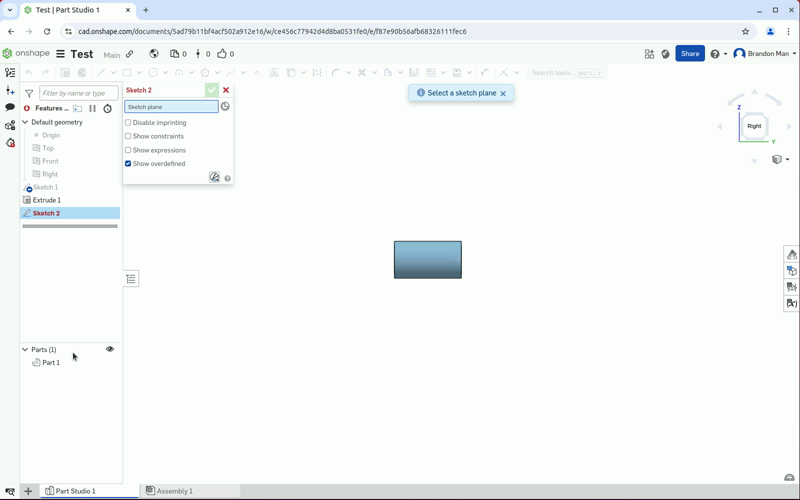
mouse_move(73, 176)
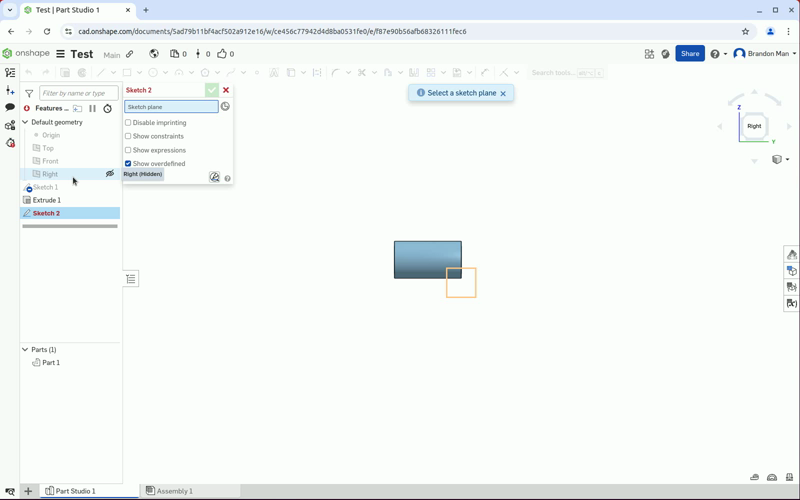
click(73, 176)
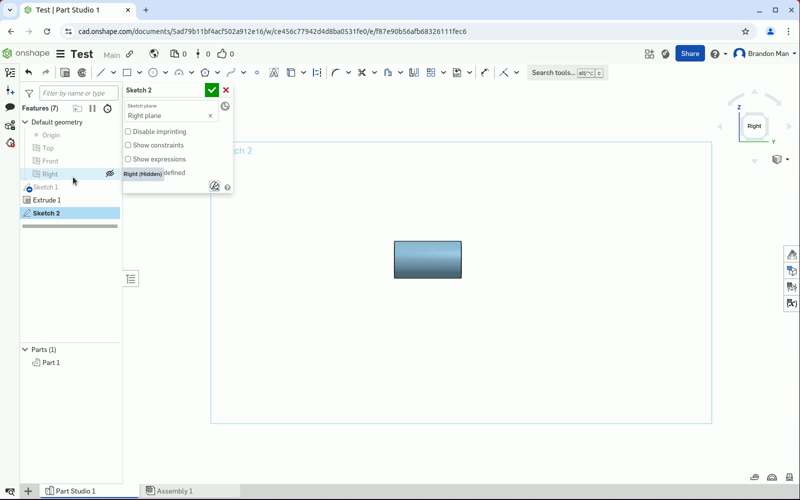
mouse_move(73, 352)
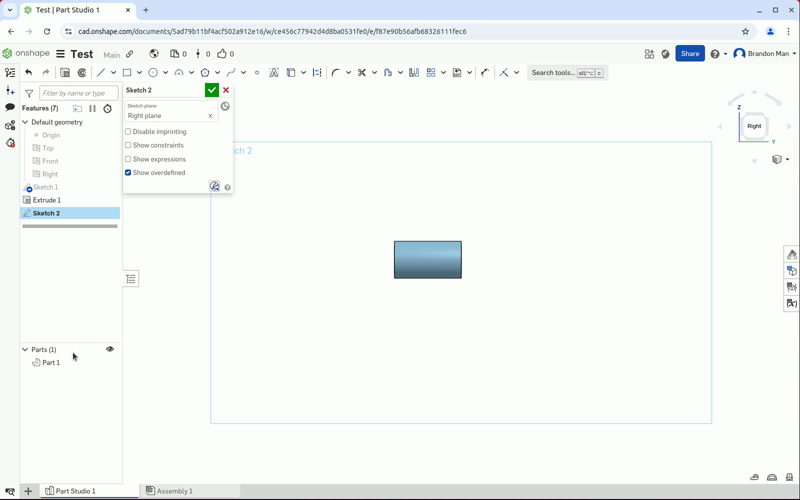
key(y)
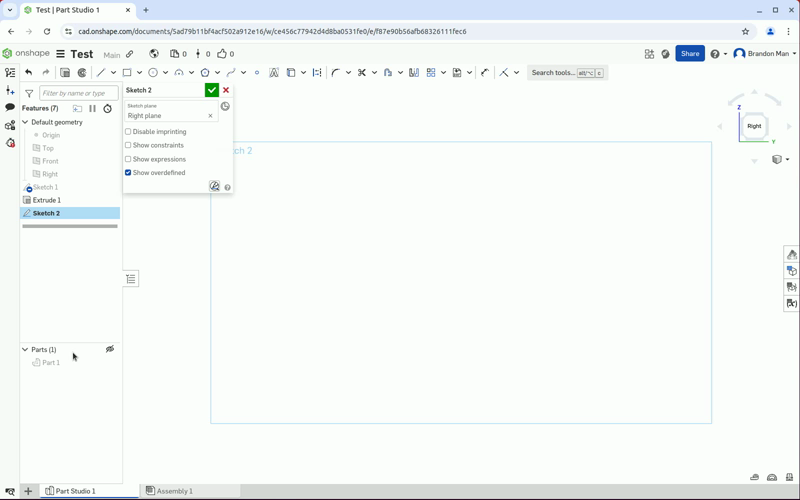
key(l)
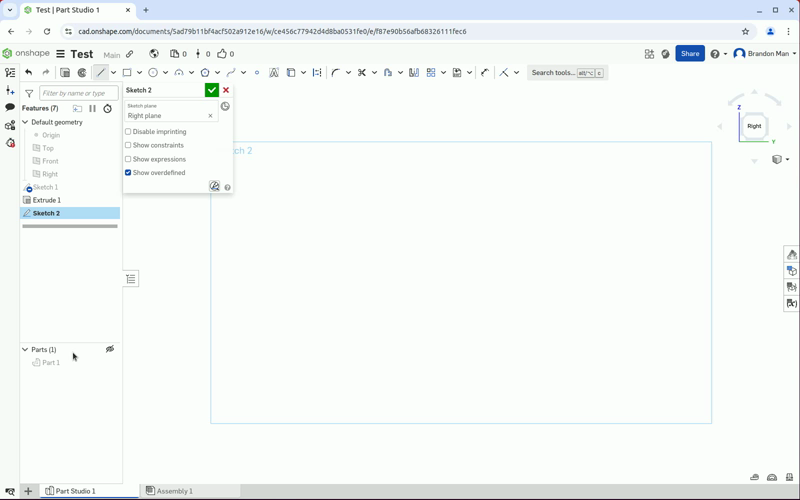
key_down(shift)
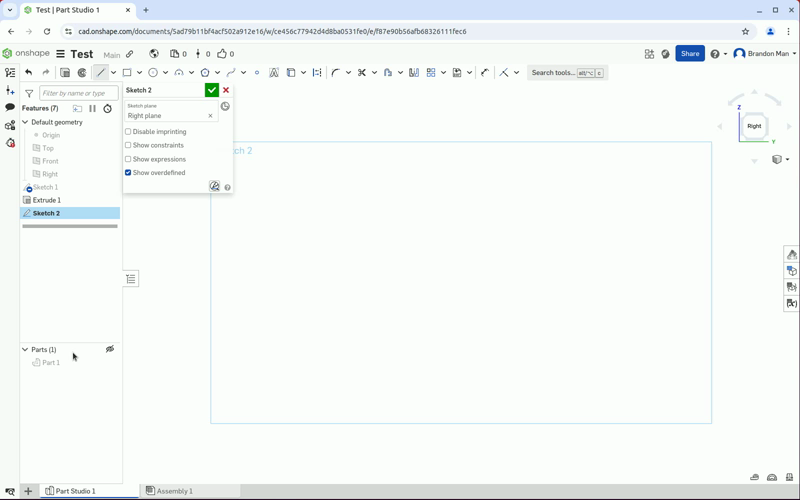
mouse_move(434, 264)
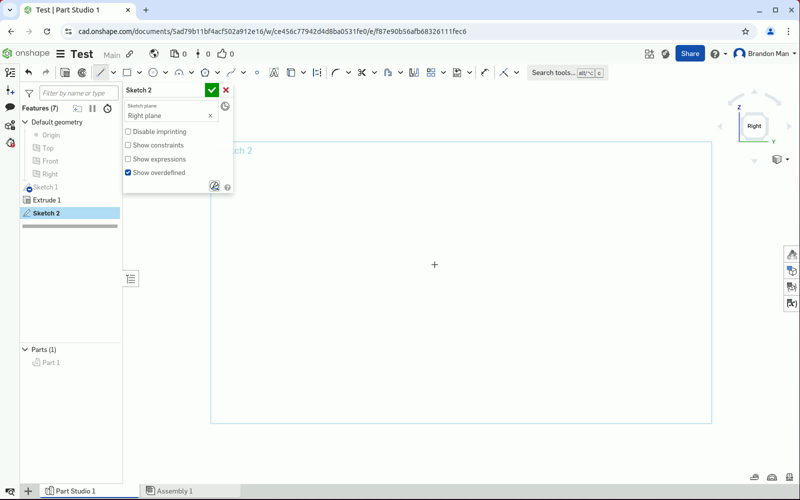
click(434, 264)
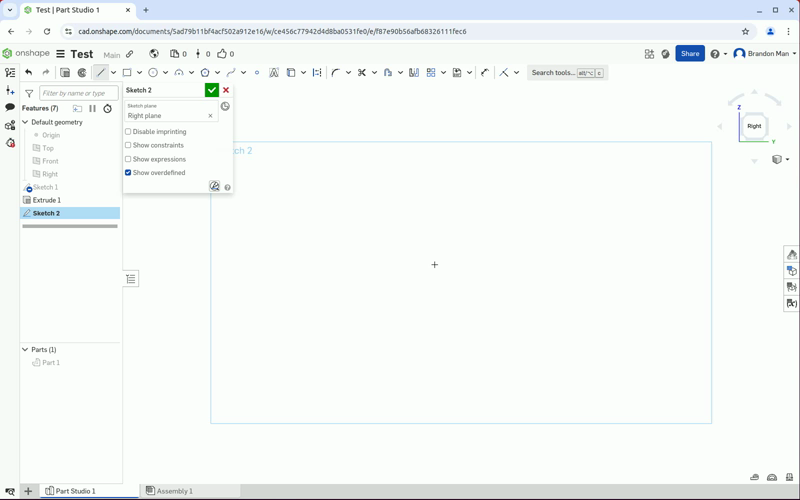
key_up(shift)
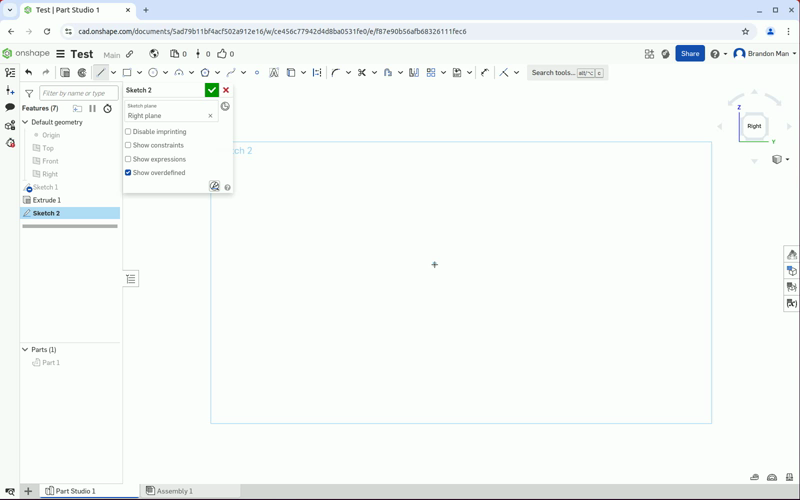
key_down(shift)
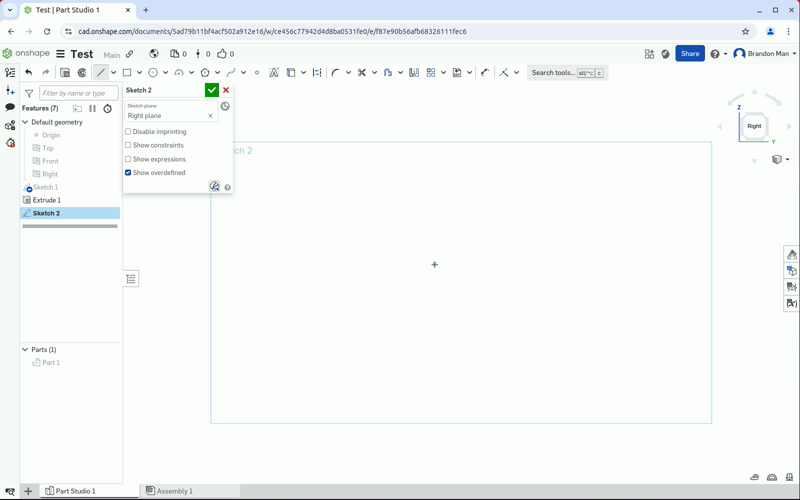
mouse_move(502, 264)
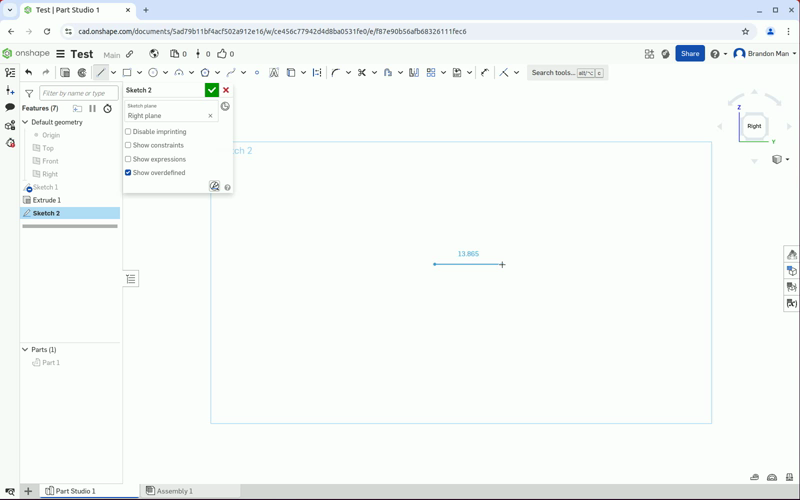
click(502, 264)
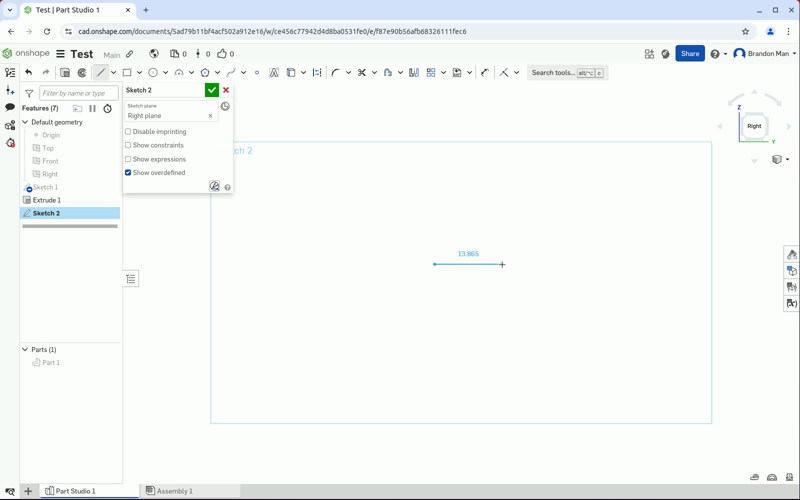
key_up(shift)
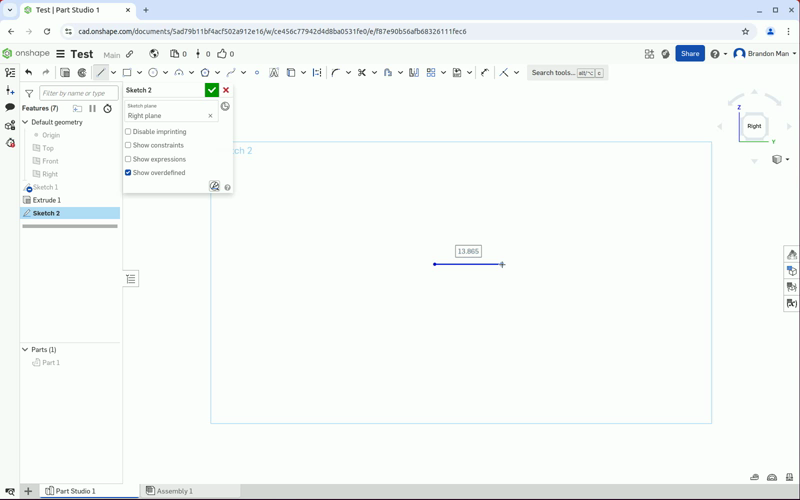
key_down(shift)
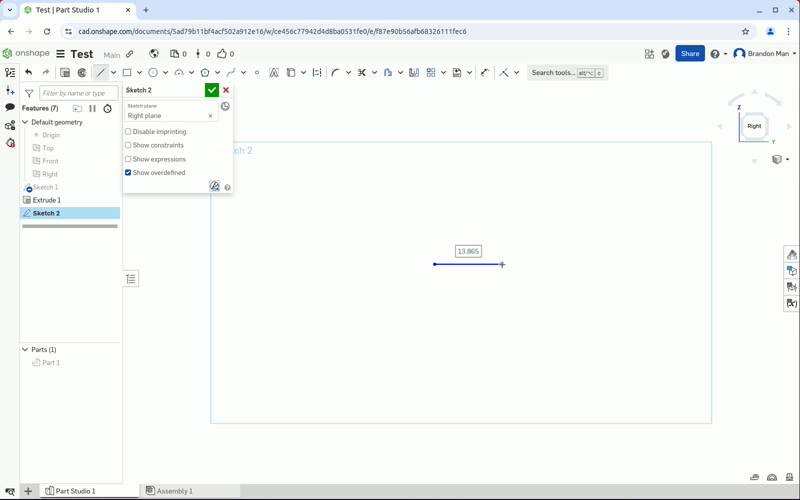
mouse_move(532, 264)
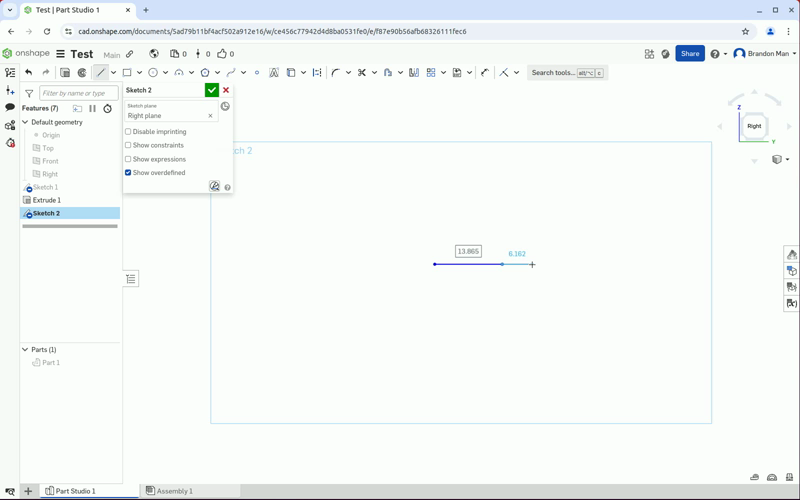
mouse_move(502, 255)
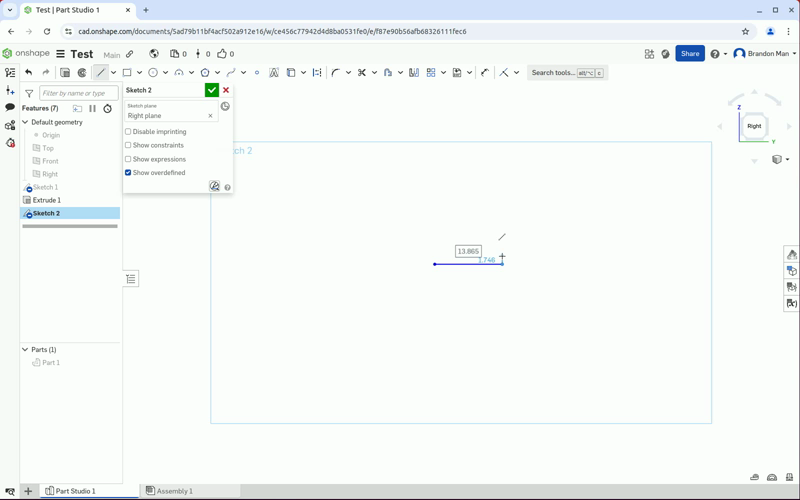
click(502, 255)
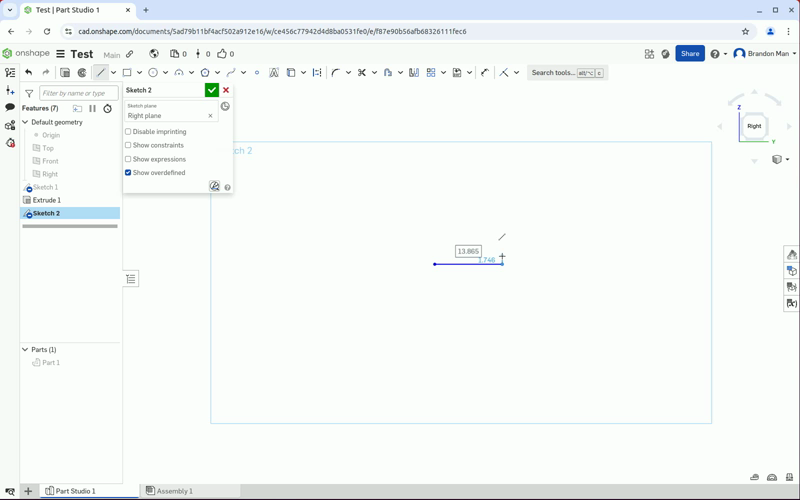
key_up(shift)
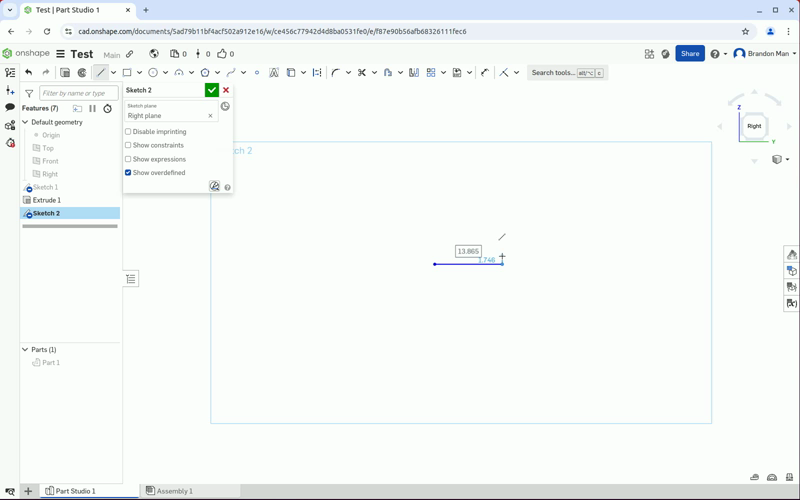
key_down(shift)
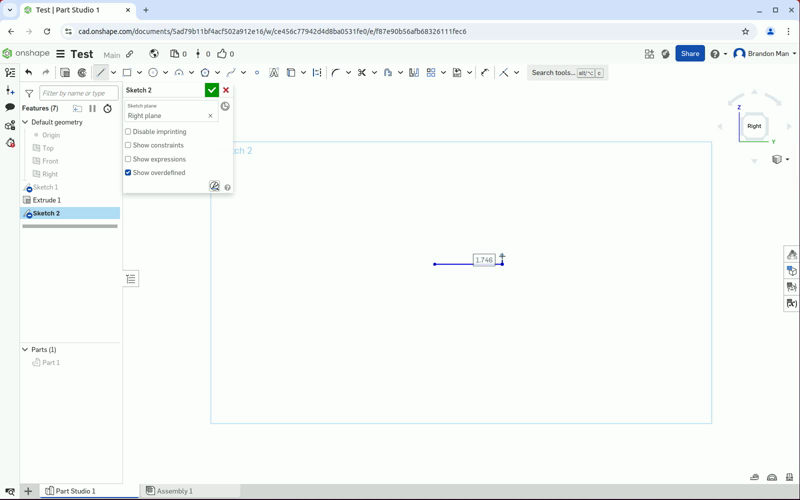
mouse_move(434, 255)
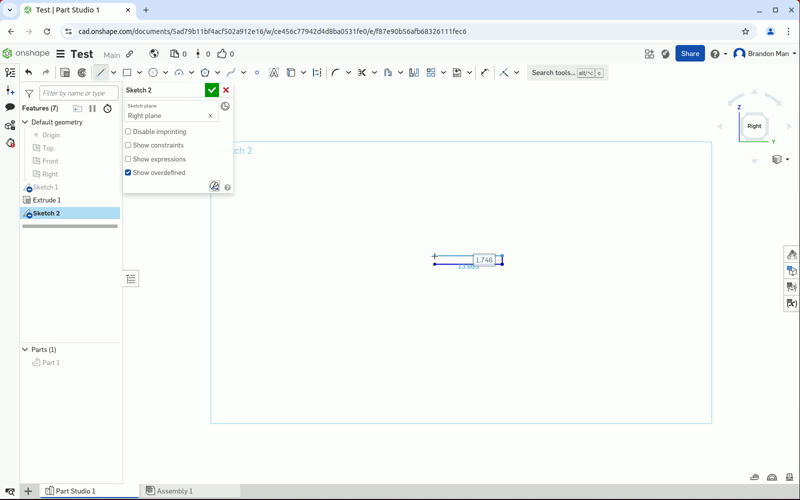
click(434, 255)
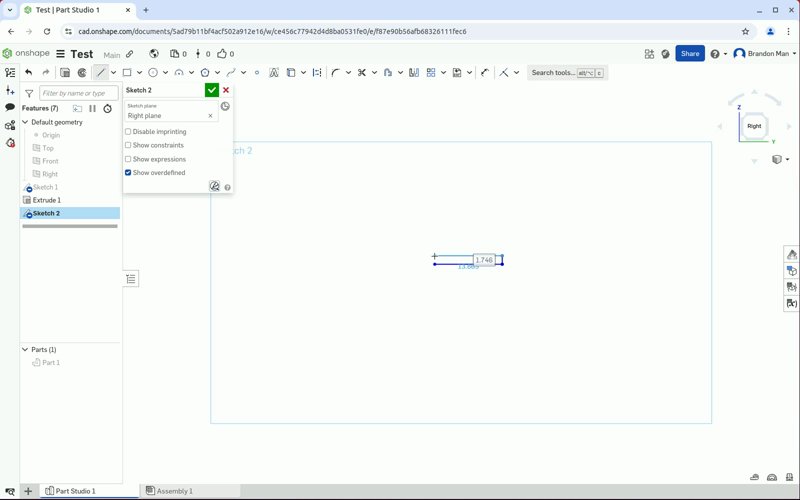
key_up(shift)
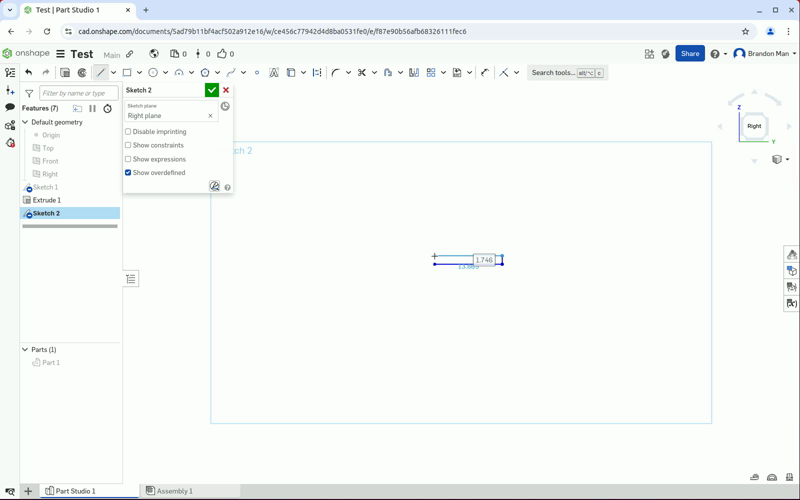
mouse_move(464, 255)
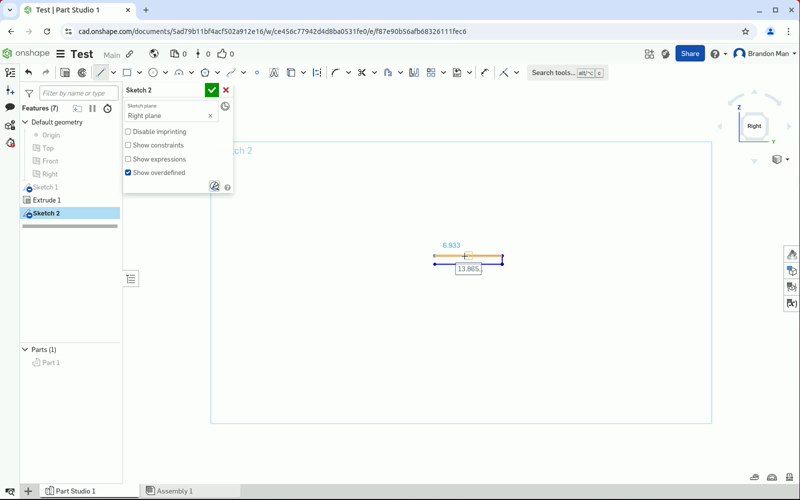
key_down(shift)
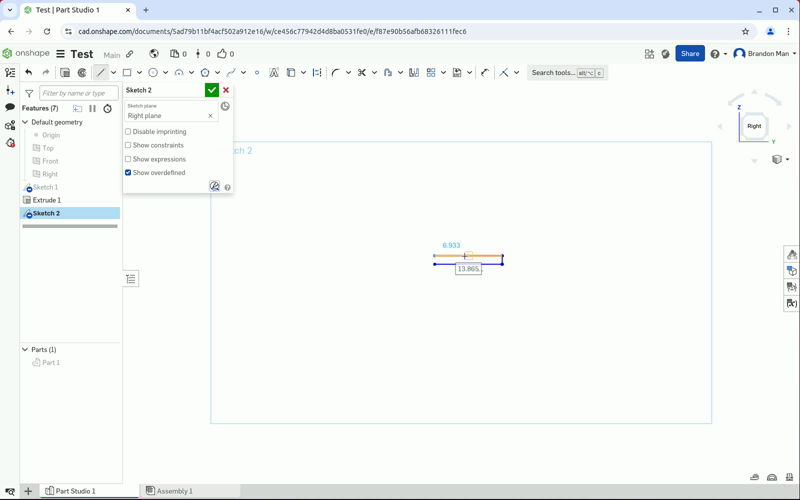
mouse_move(434, 264)
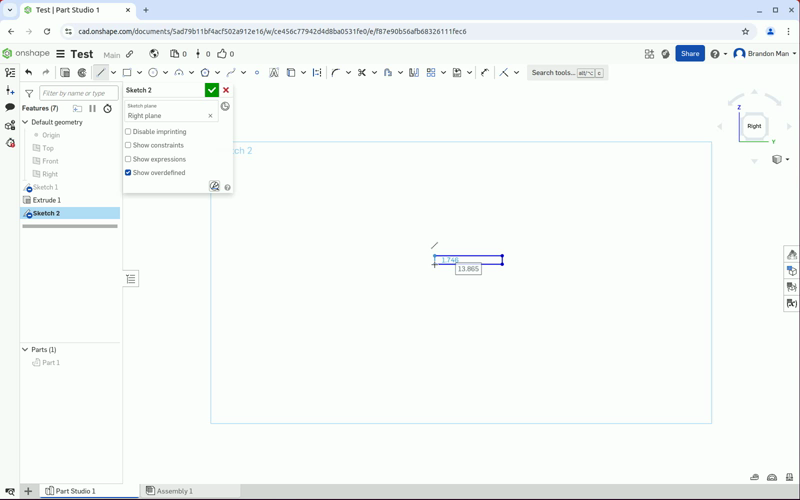
key_up(shift)
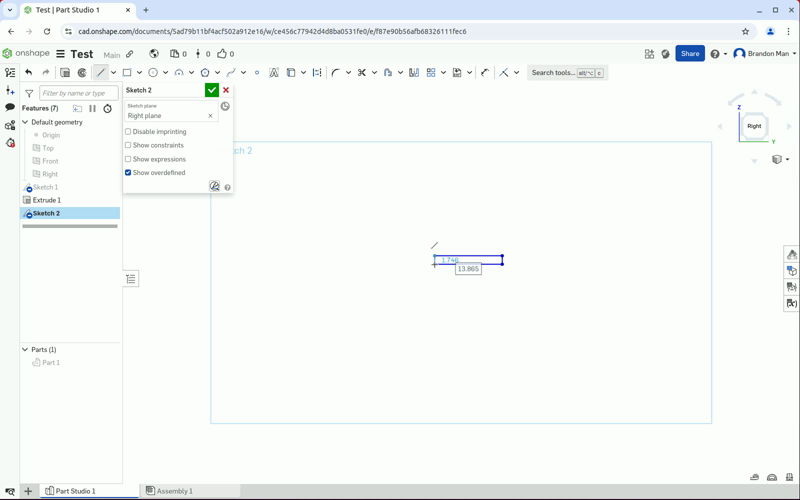
click(434, 264)
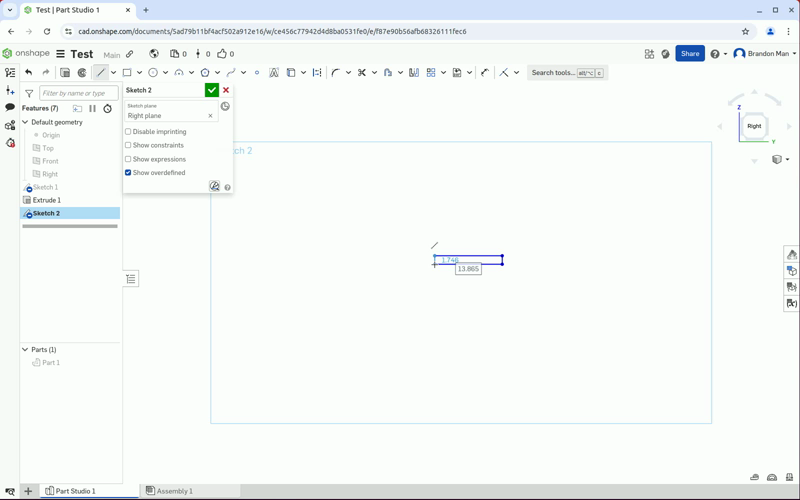
key(esc)
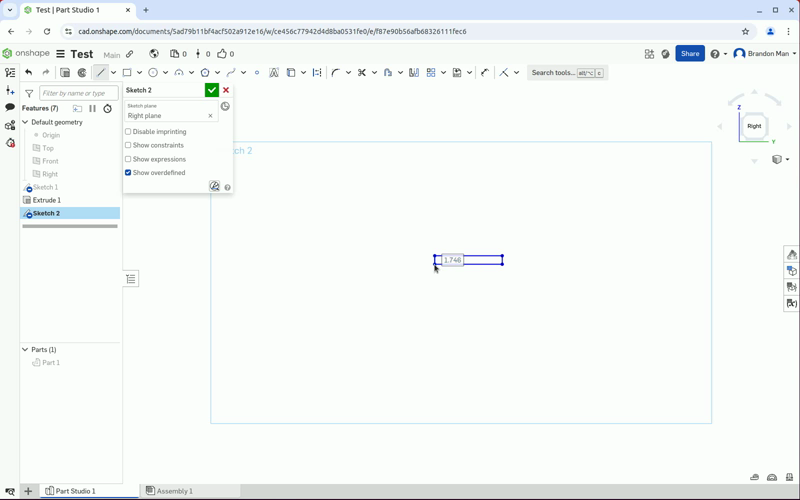
key(l)
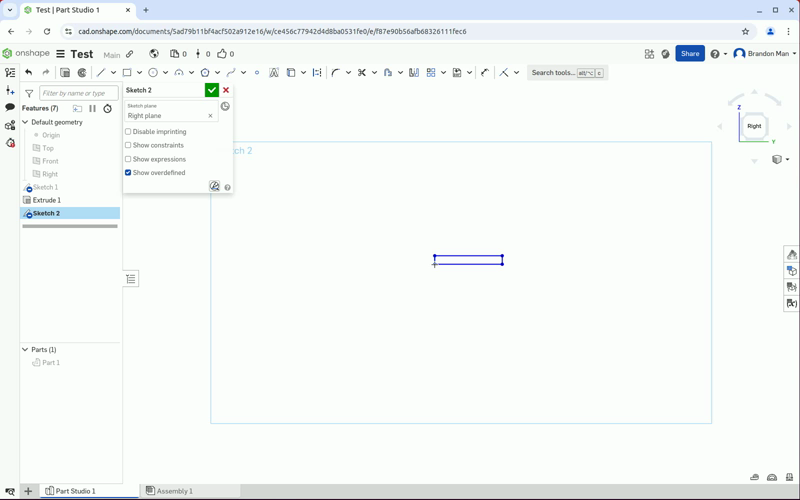
key_down(shift)
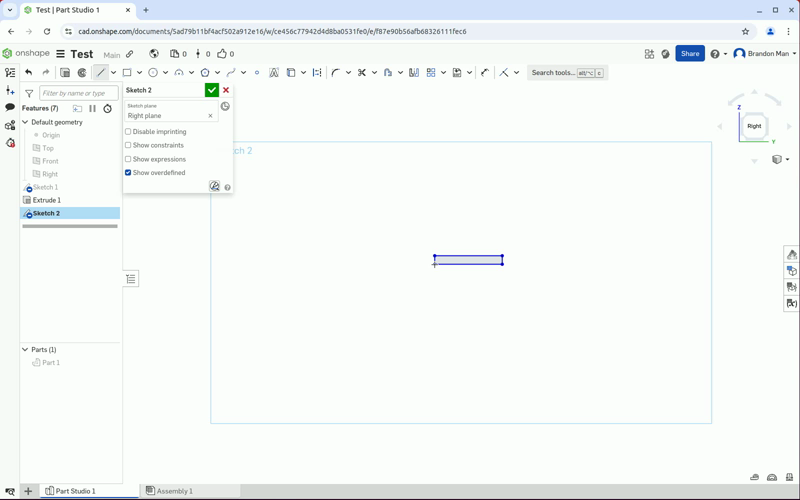
mouse_move(437, 261)
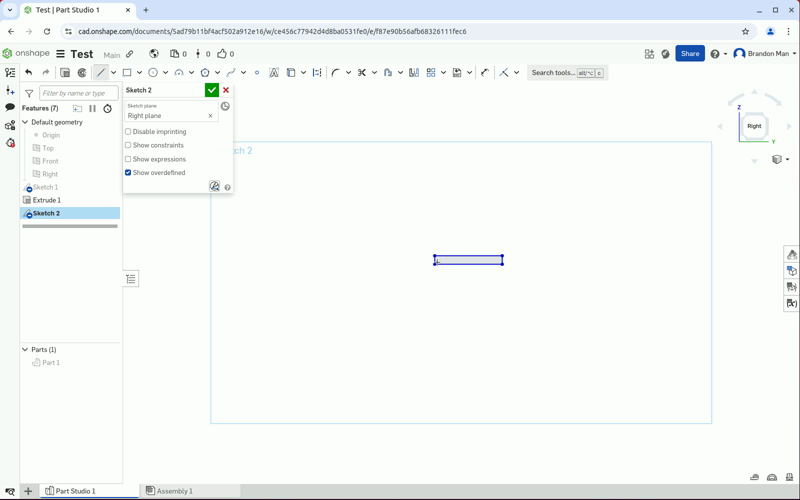
scroll(6)
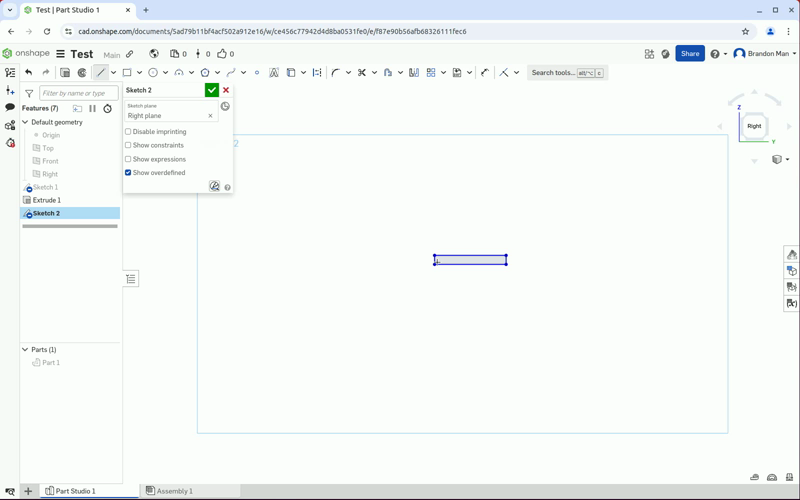
scroll(6)
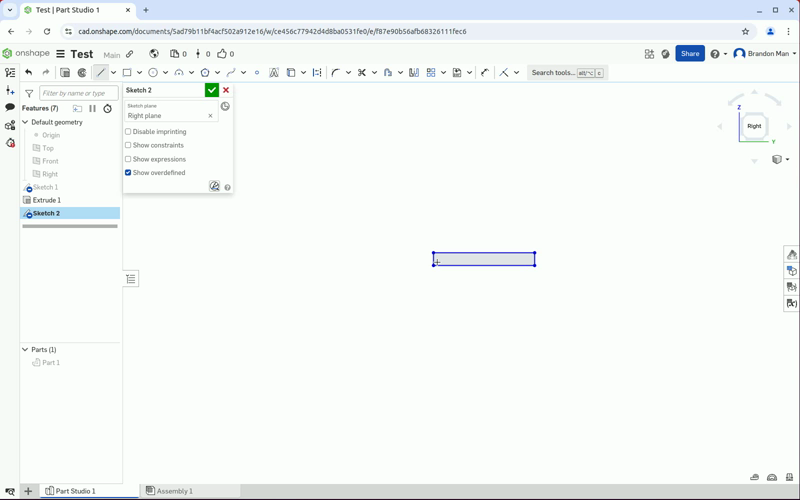
scroll(6)
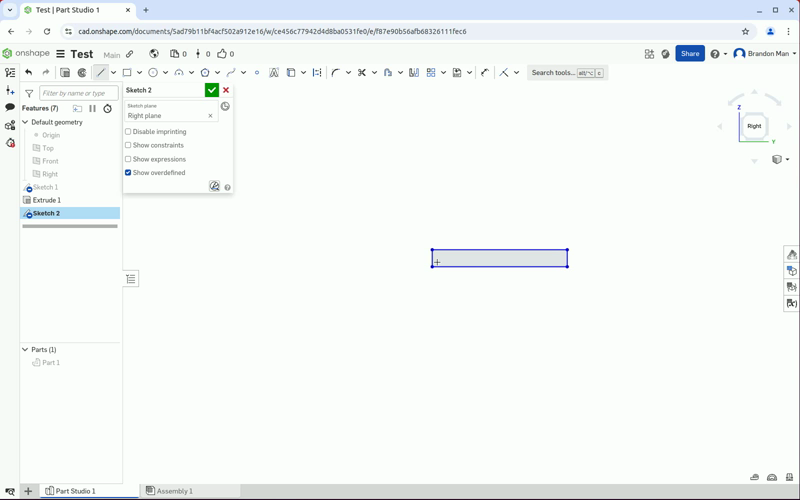
scroll(6)
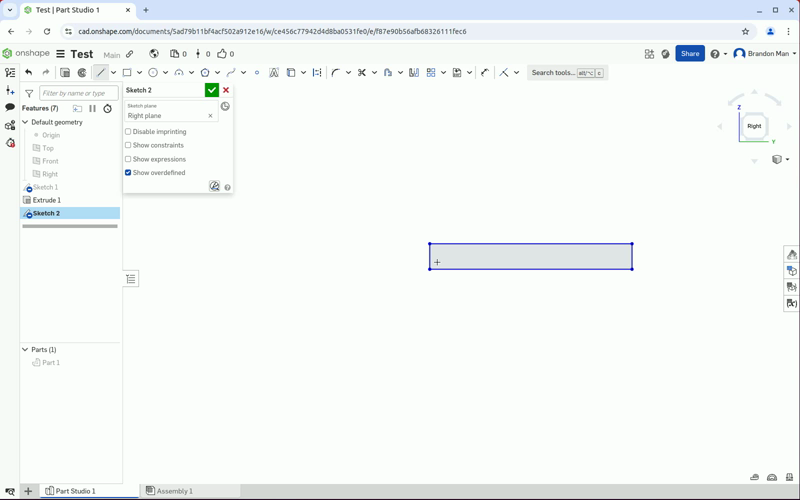
scroll(6)
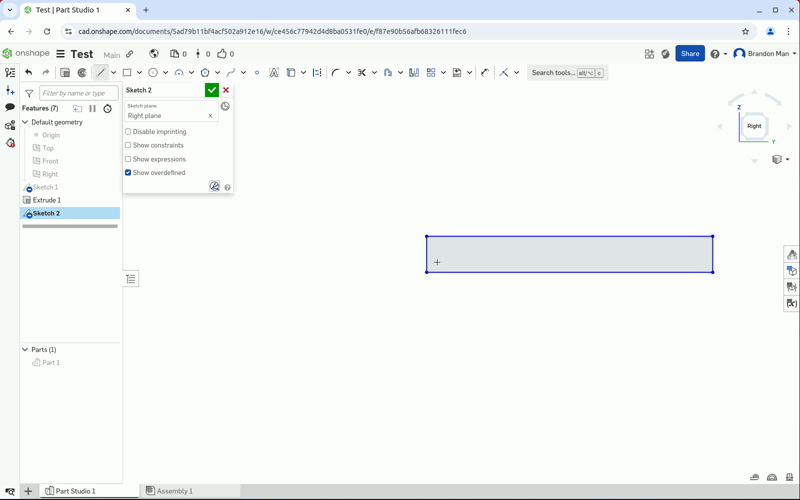
scroll(6)
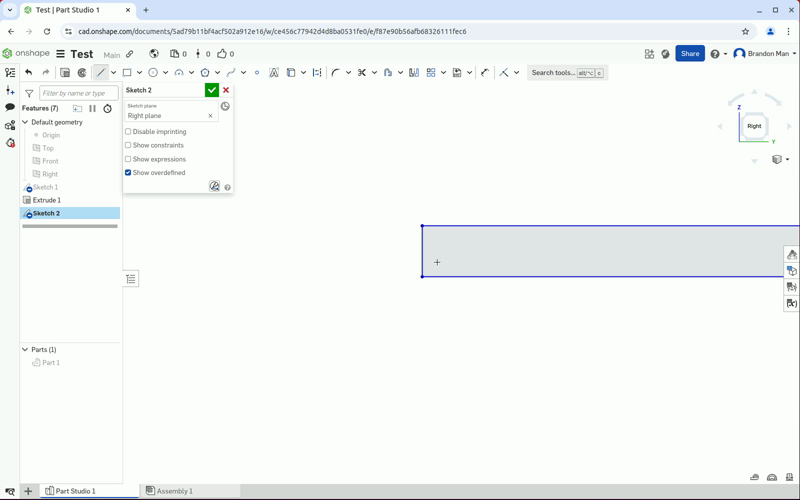
scroll(6)
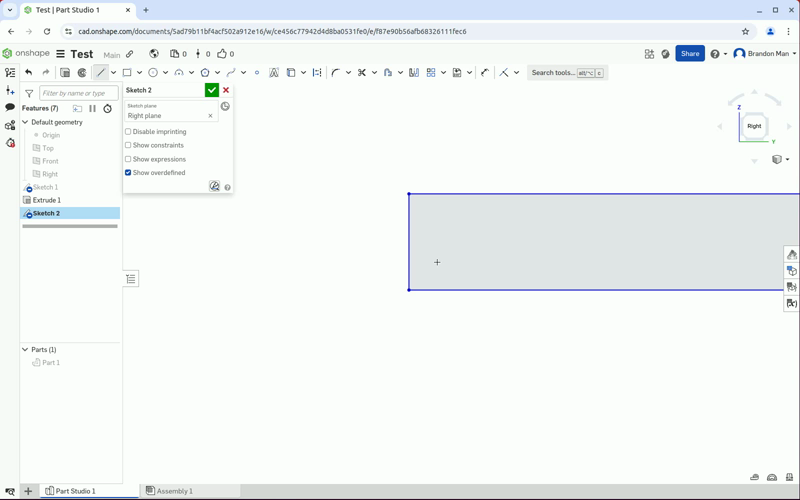
click(437, 261)
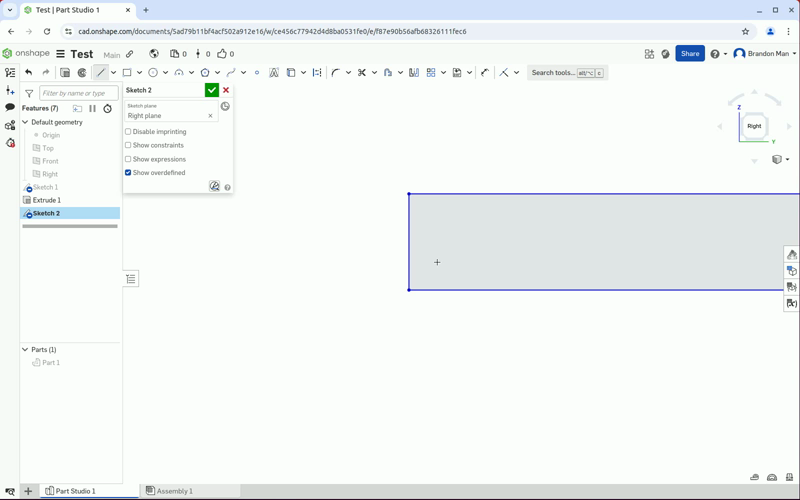
scroll(-6)
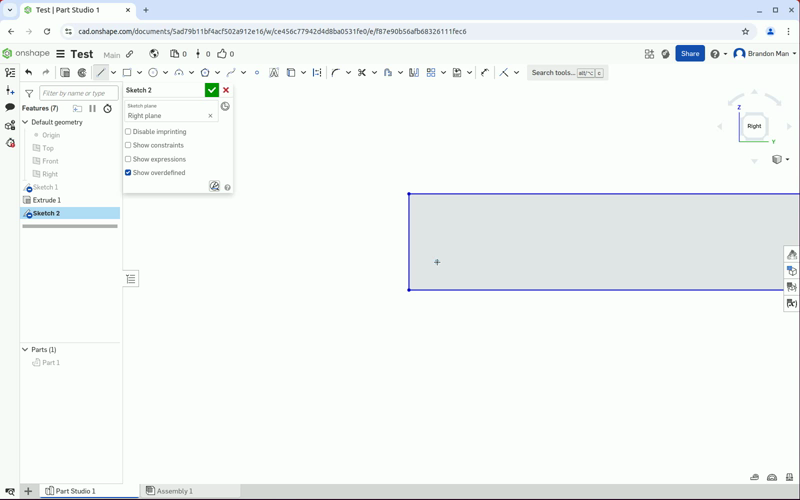
scroll(-6)
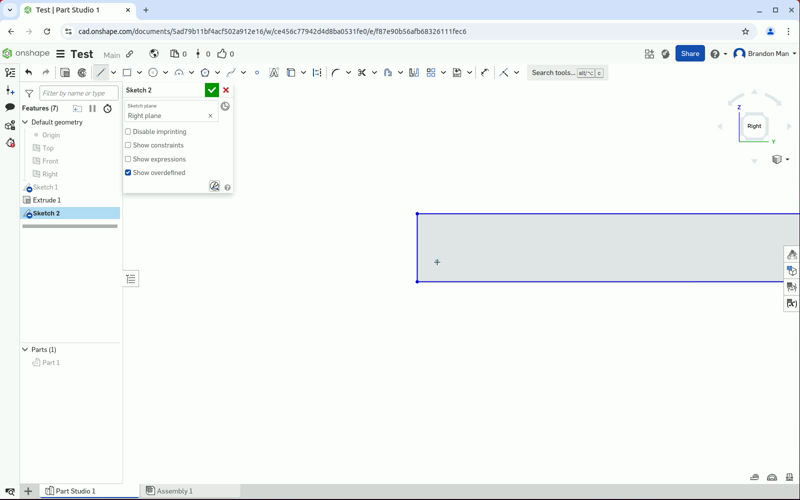
scroll(-6)
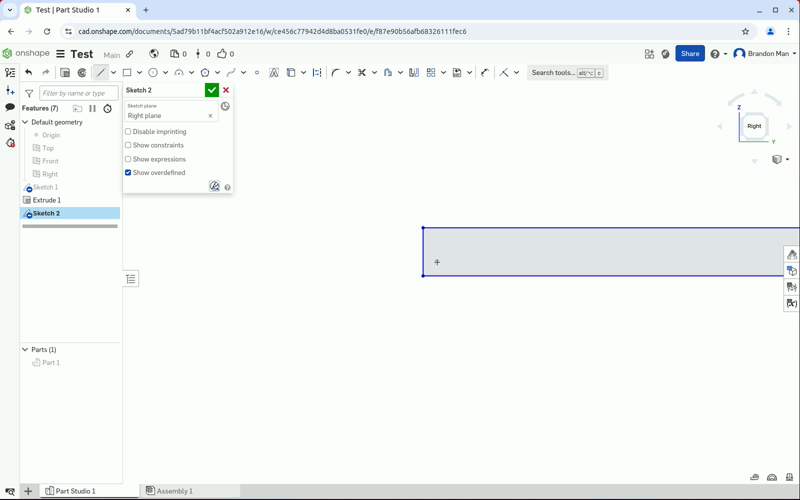
scroll(-6)
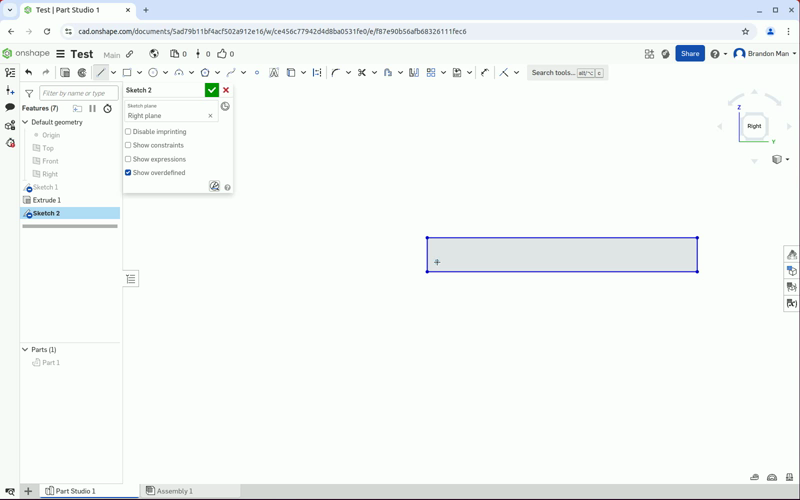
scroll(-6)
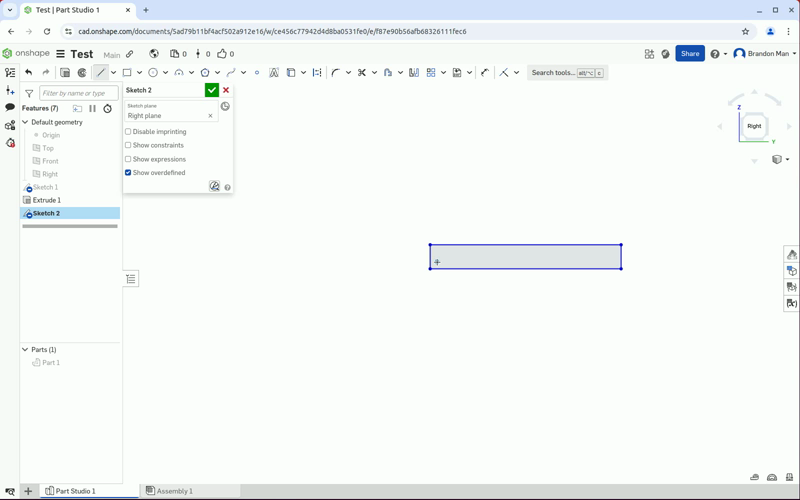
scroll(-6)
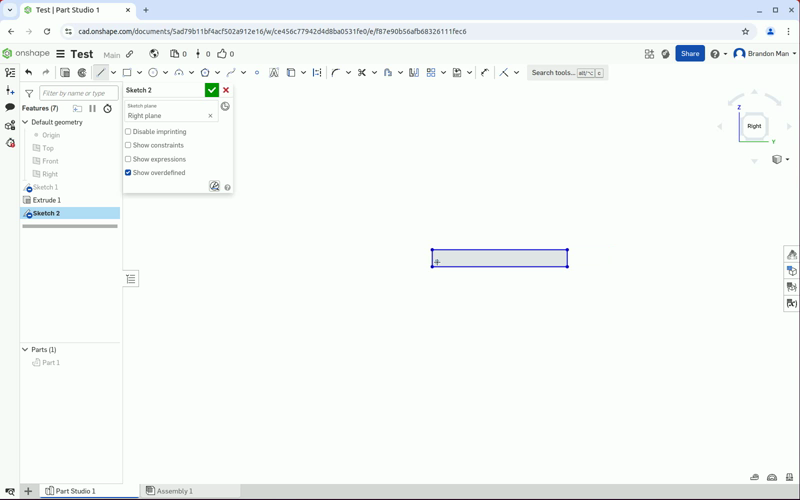
scroll(-6)
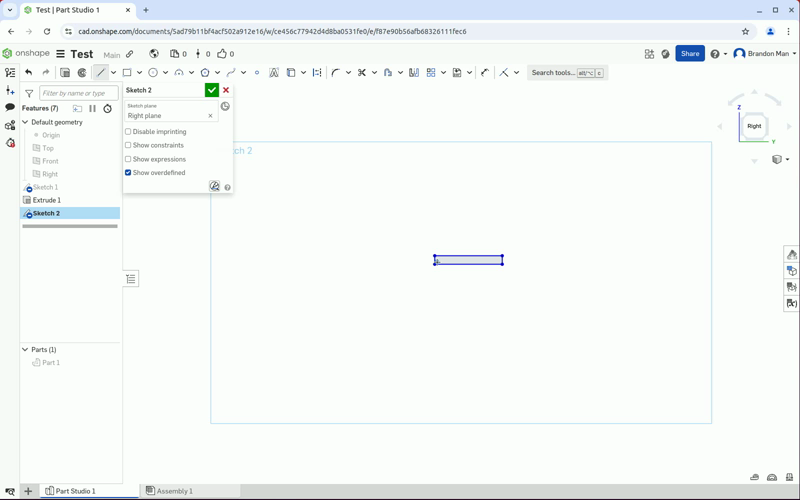
key_up(shift)
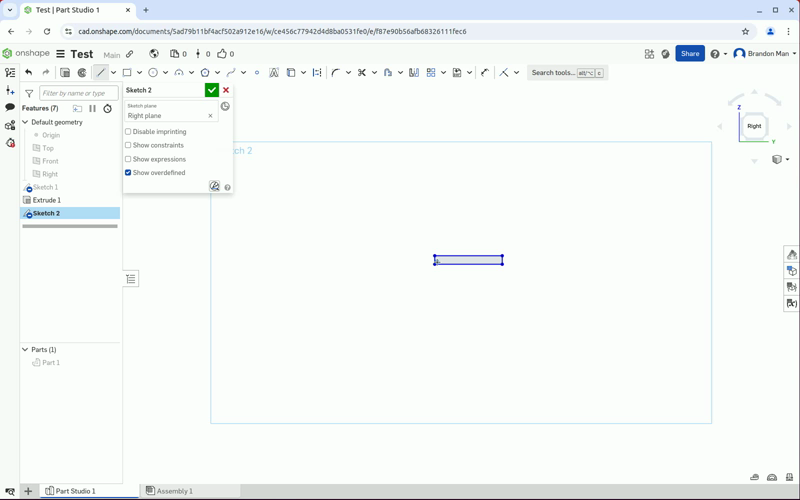
key_down(shift)
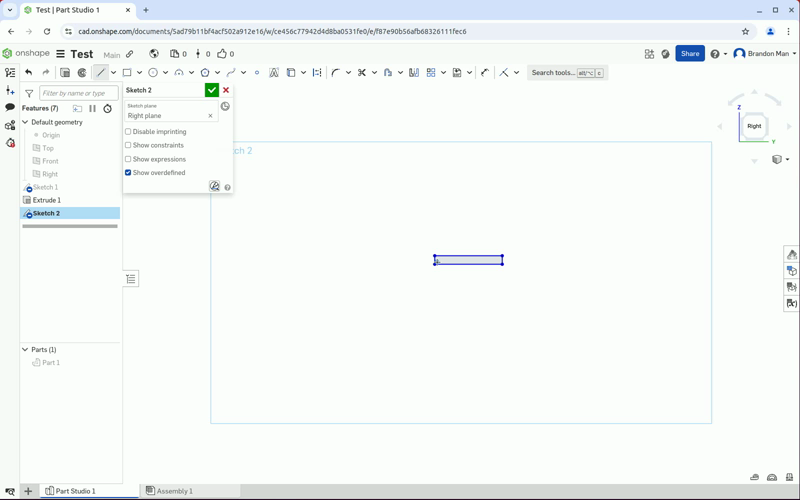
mouse_move(467, 261)
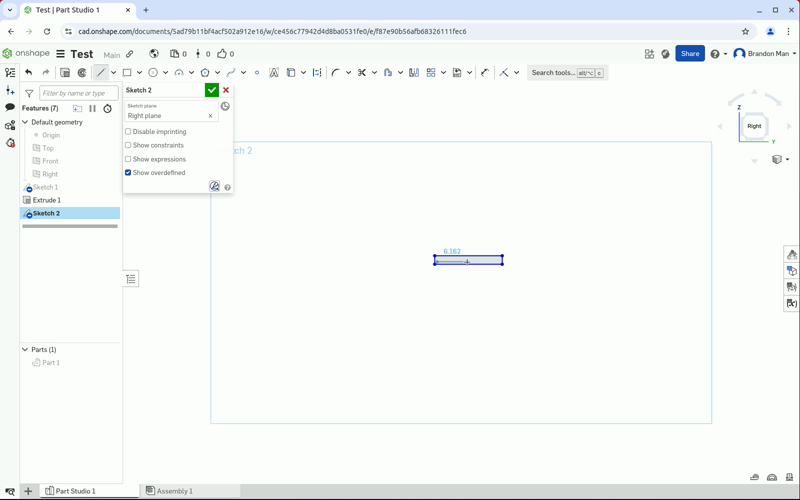
mouse_move(468, 261)
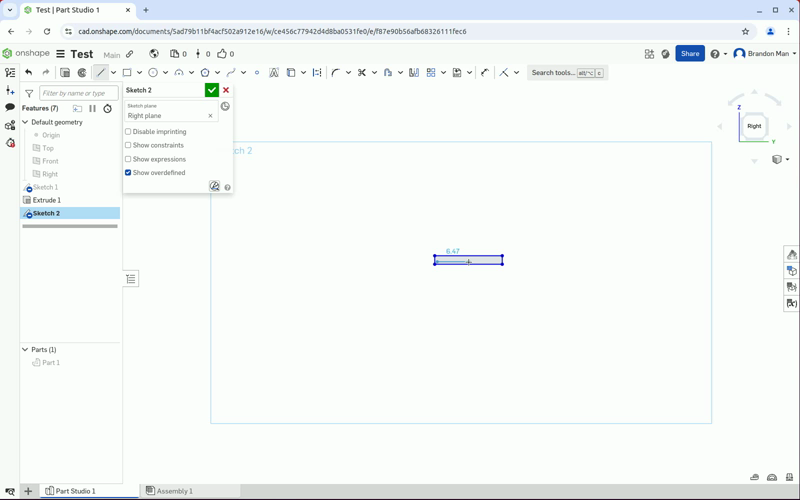
click(468, 261)
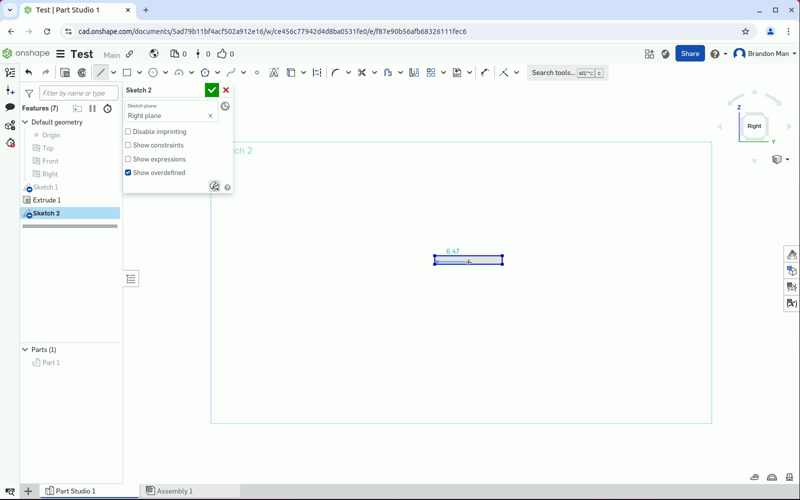
key_up(shift)
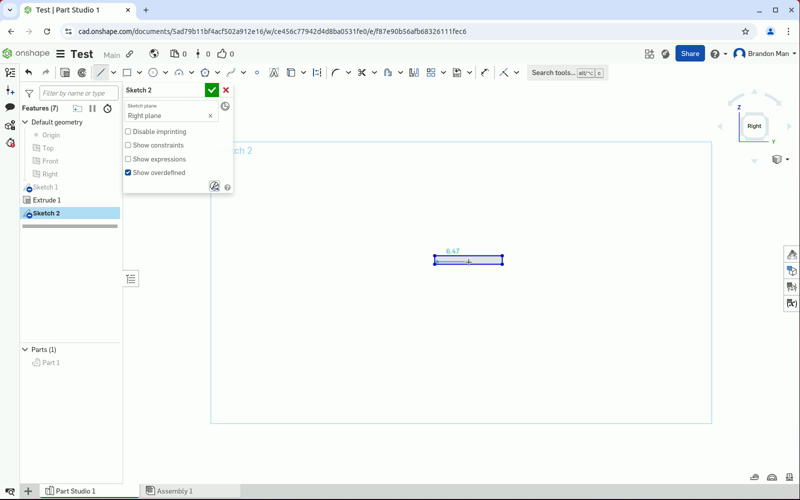
key_down(shift)
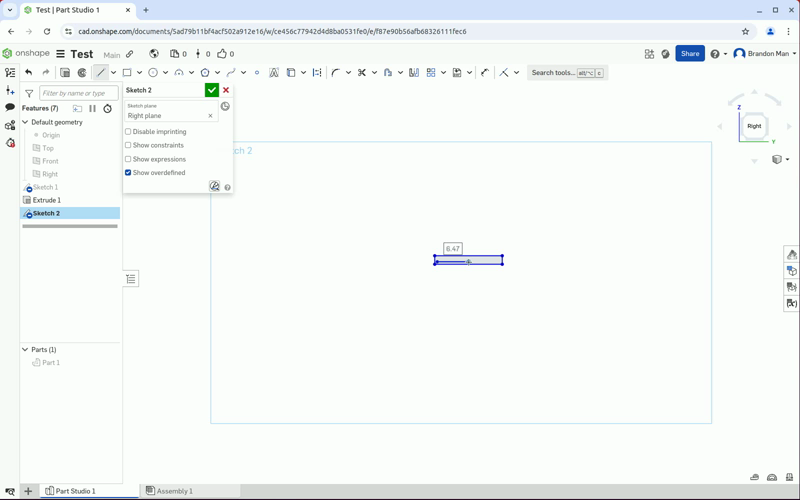
mouse_move(498, 261)
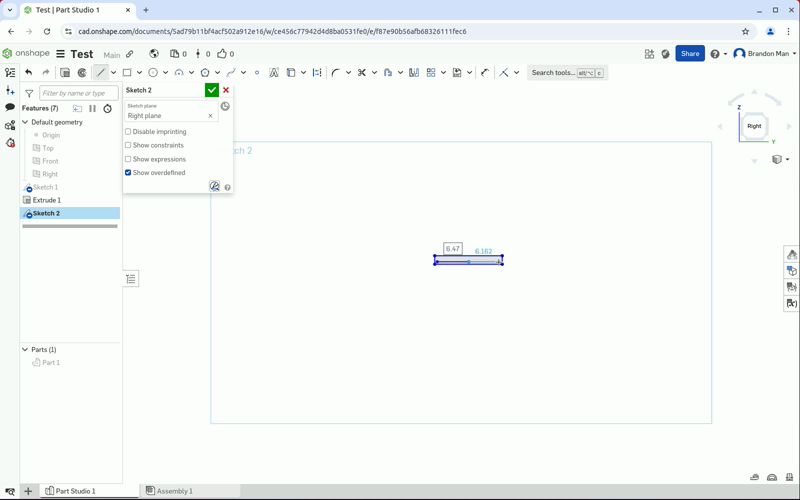
mouse_move(468, 257)
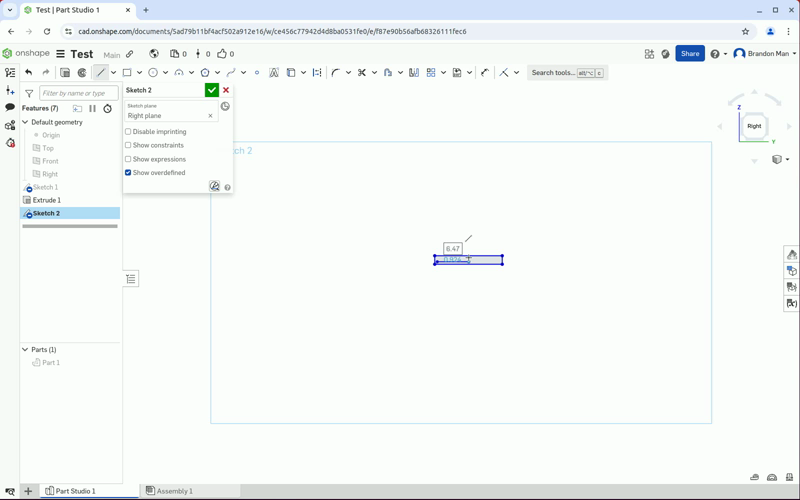
scroll(6)
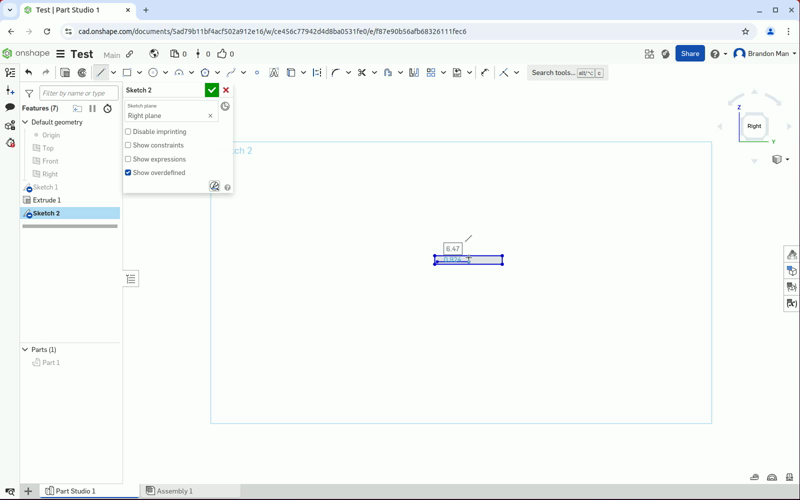
scroll(6)
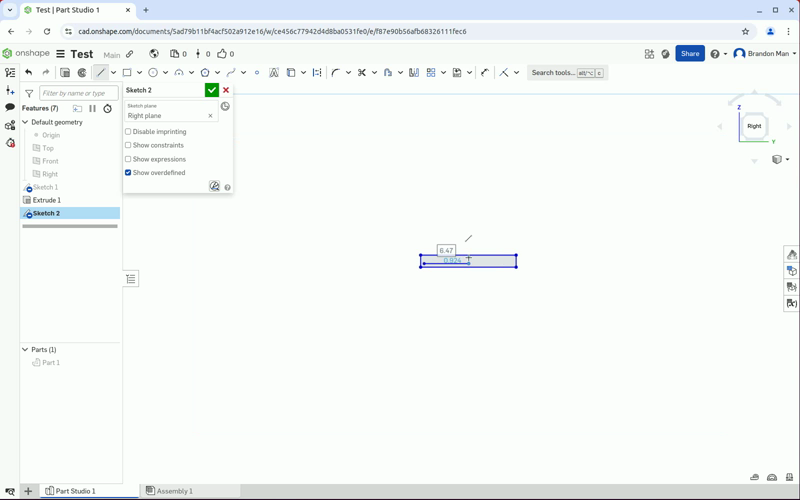
scroll(6)
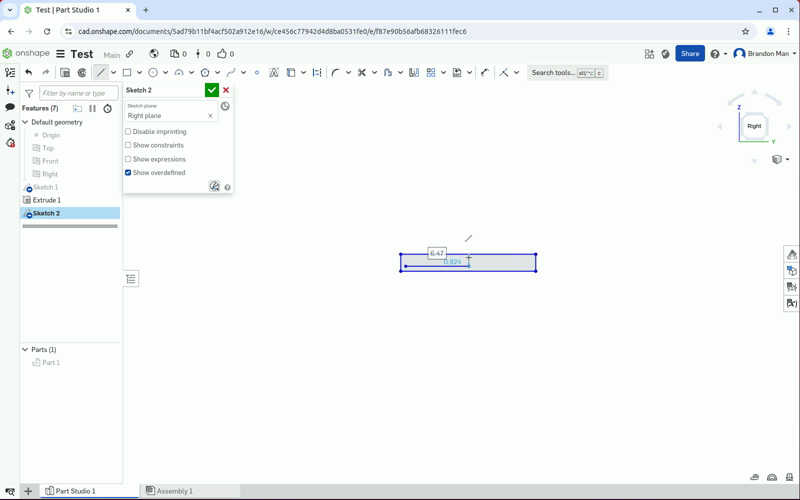
scroll(6)
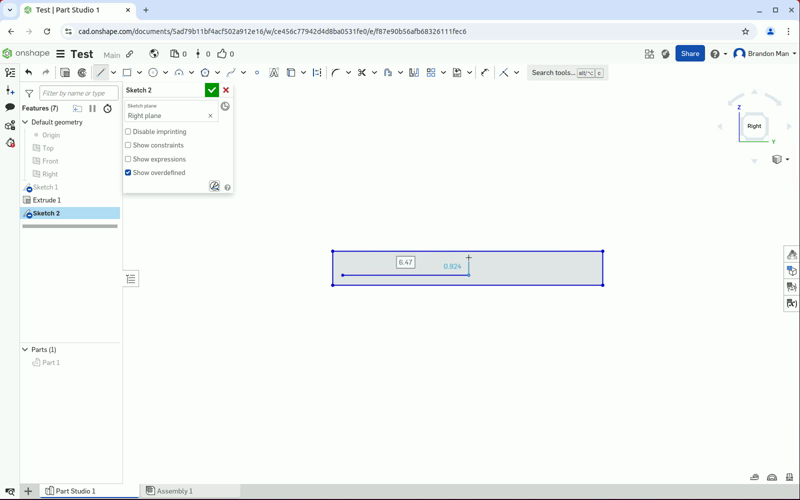
scroll(6)
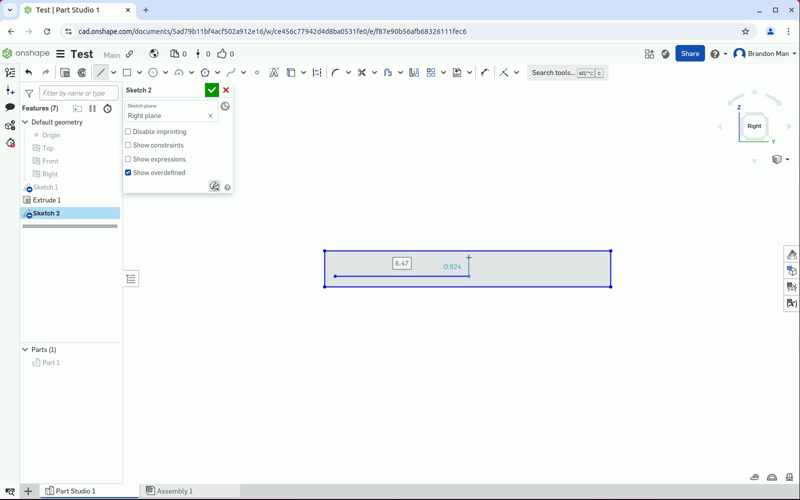
scroll(6)
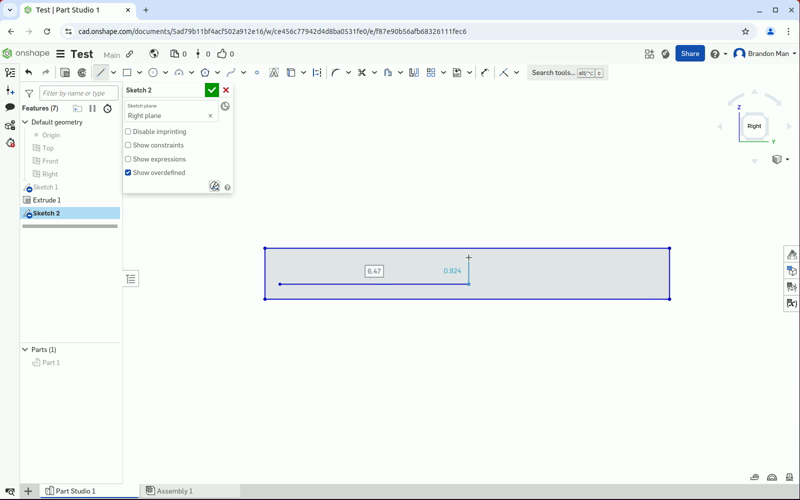
scroll(6)
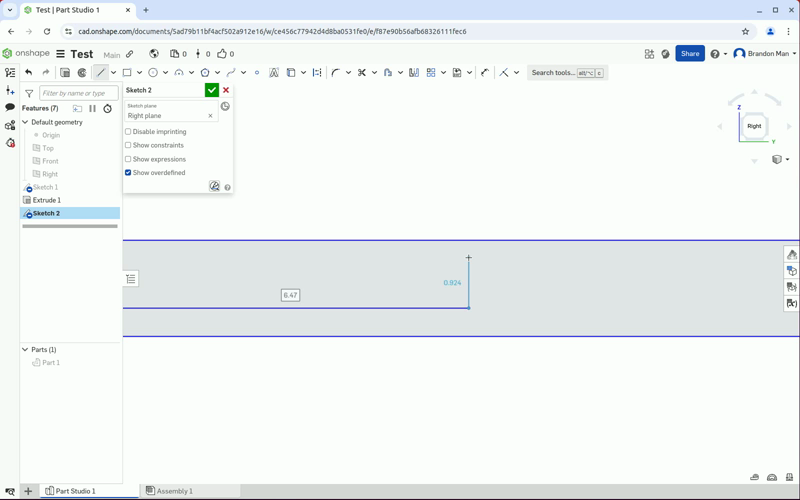
click(468, 257)
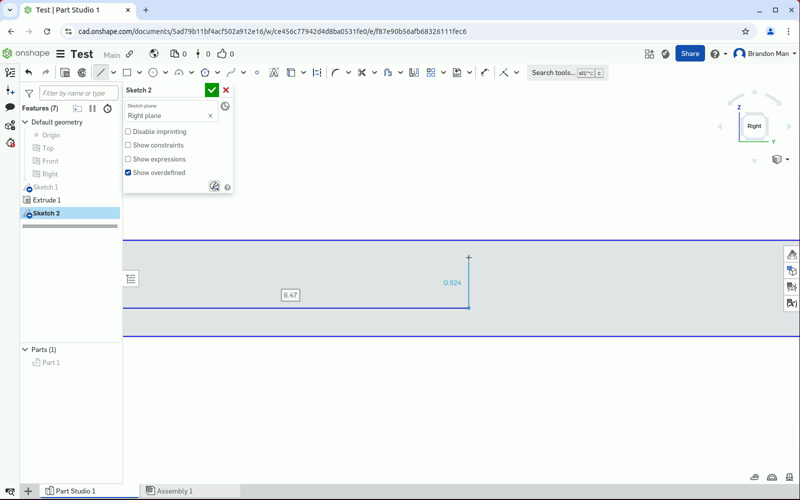
scroll(-6)
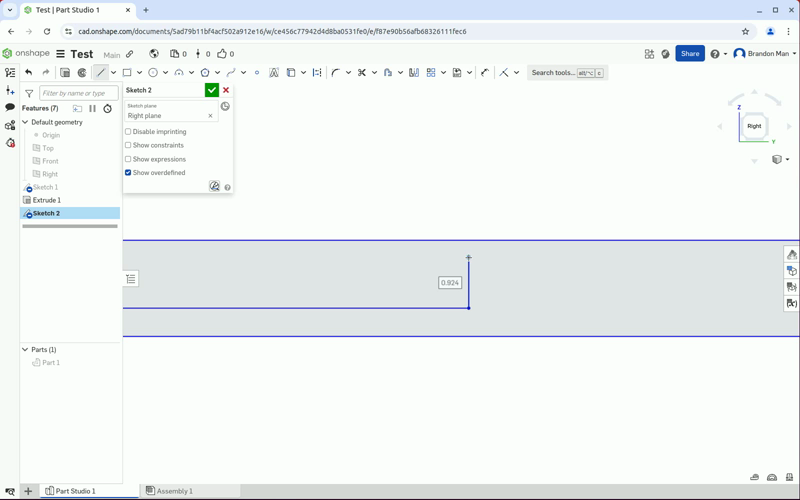
scroll(-6)
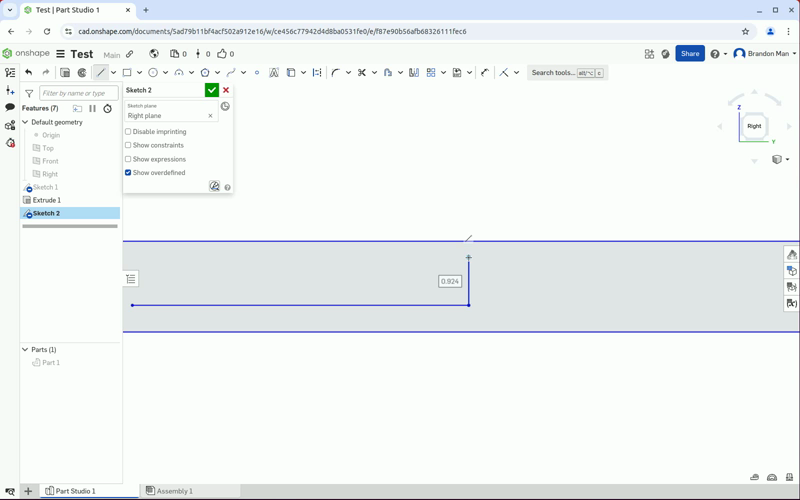
scroll(-6)
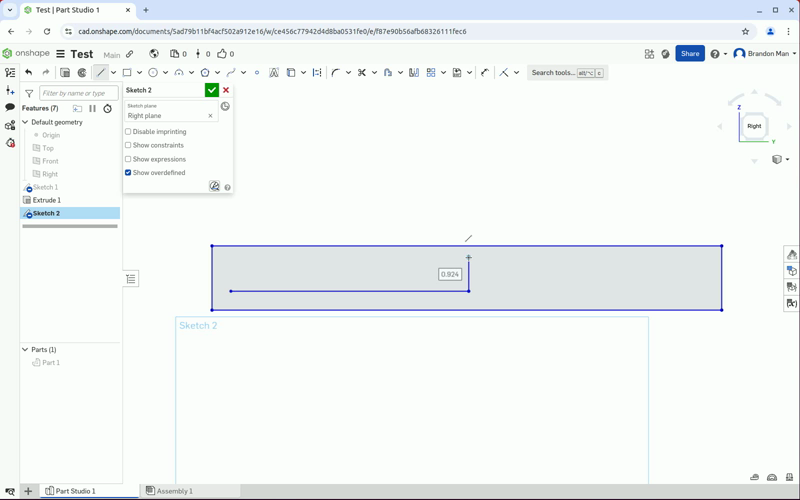
scroll(-6)
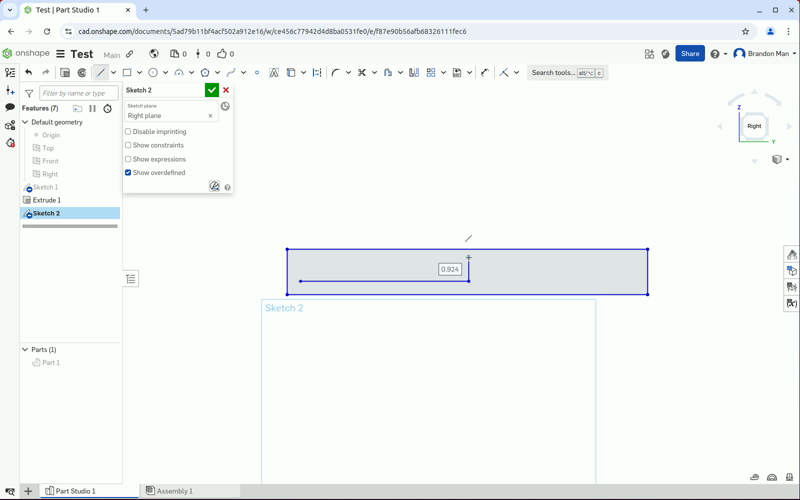
scroll(-6)
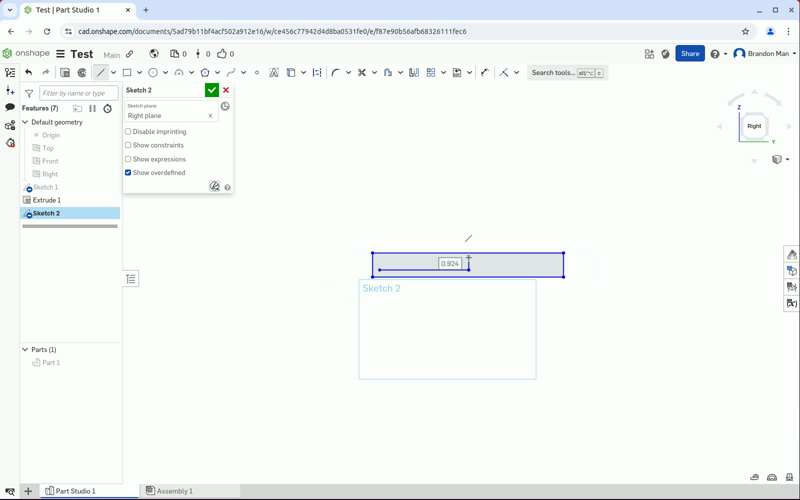
scroll(-6)
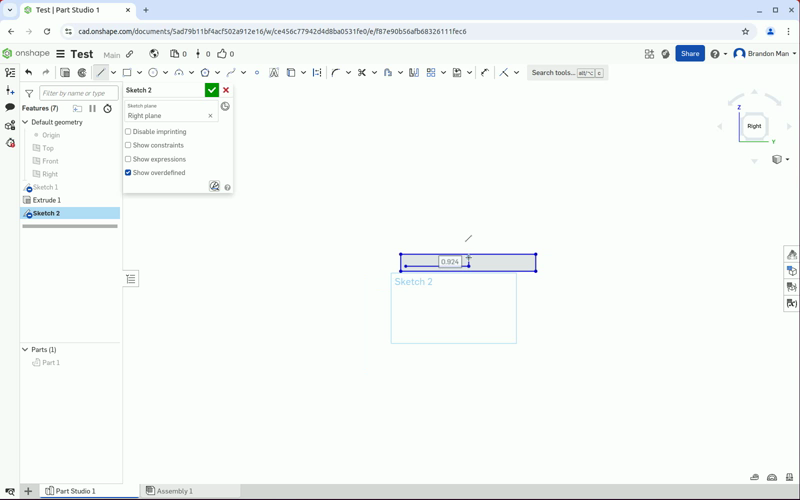
scroll(-6)
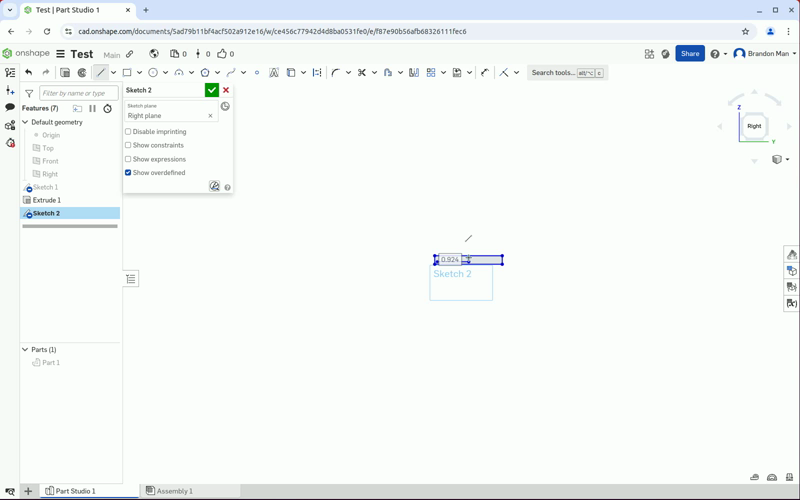
key_up(shift)
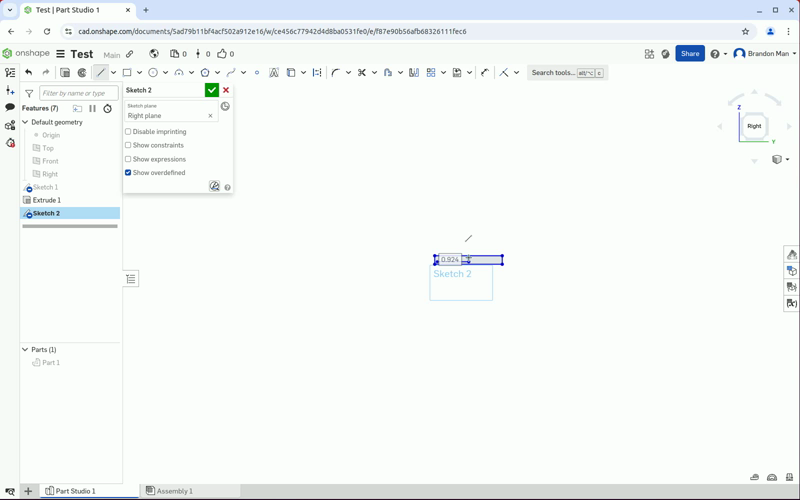
key_down(shift)
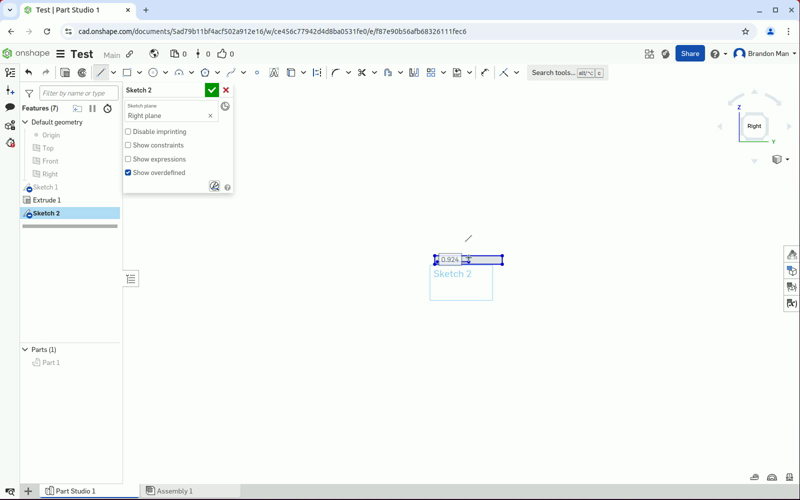
mouse_move(498, 257)
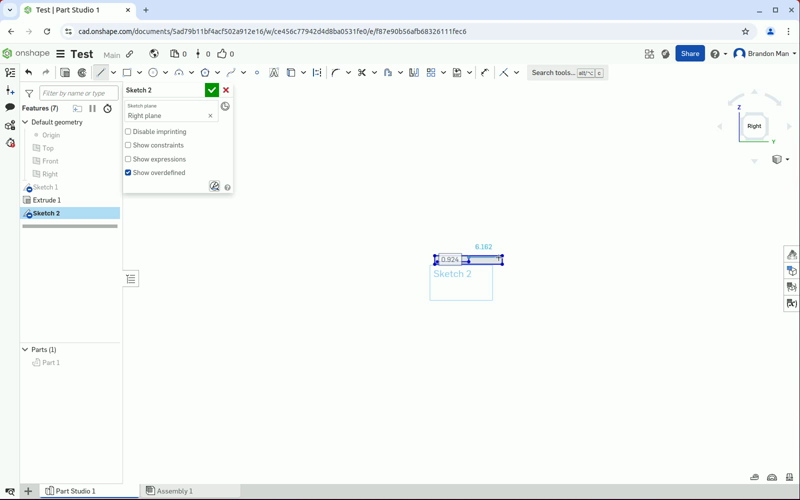
mouse_move(437, 257)
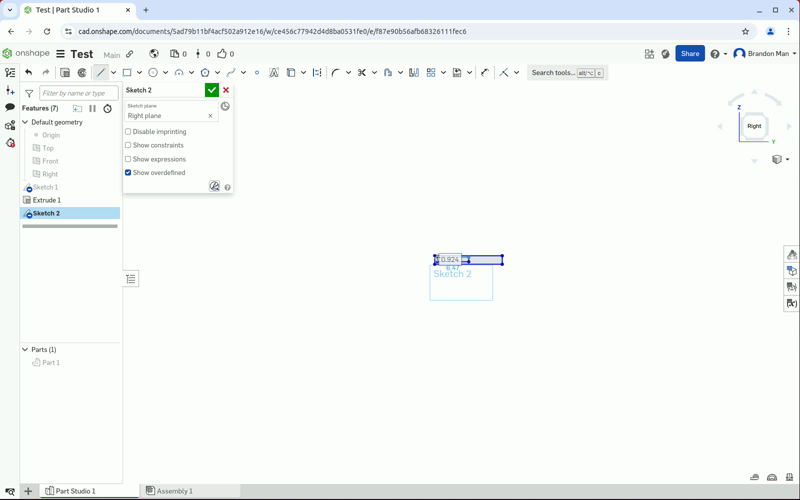
scroll(6)
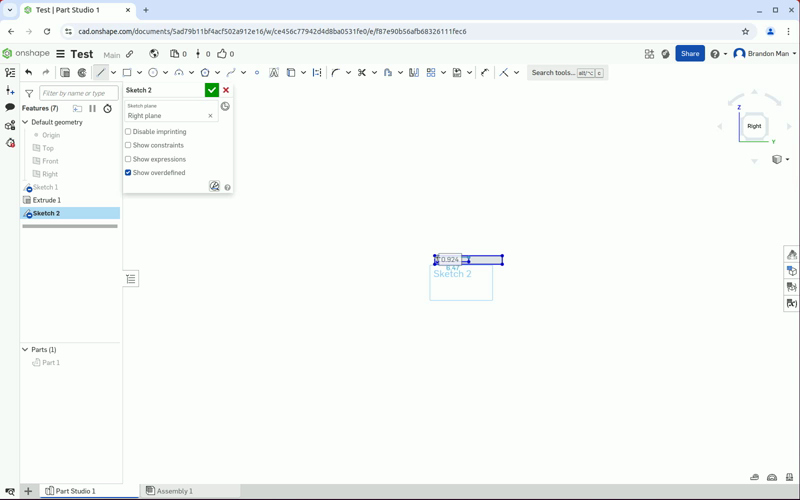
scroll(6)
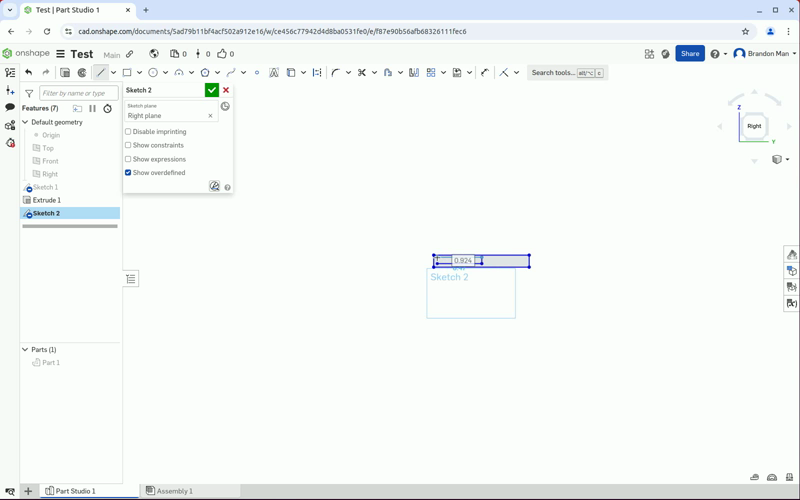
scroll(6)
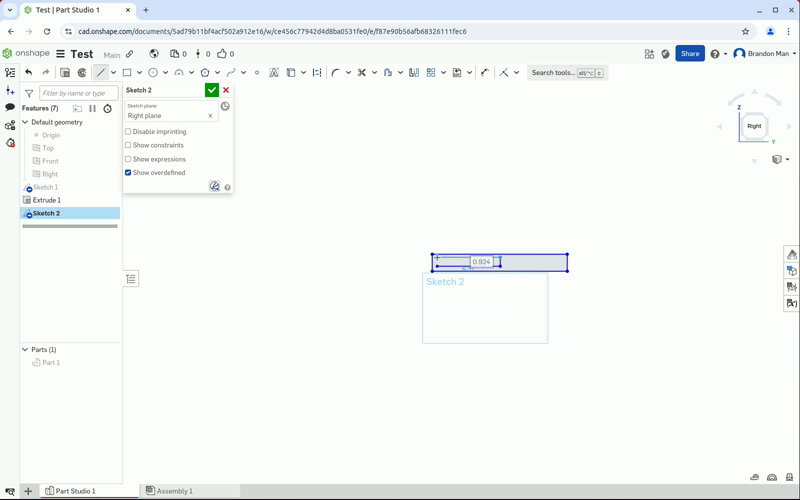
scroll(6)
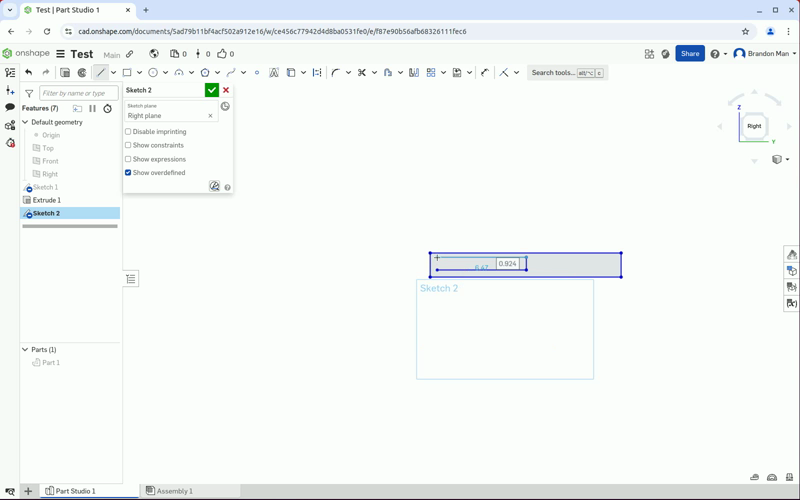
scroll(6)
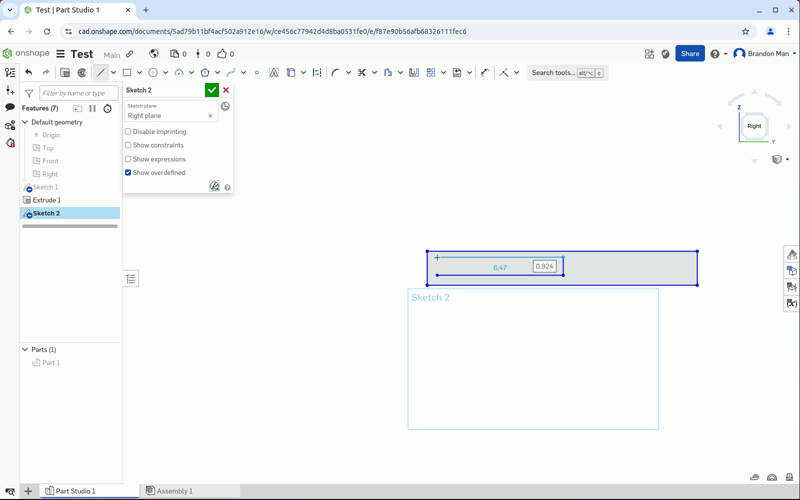
scroll(6)
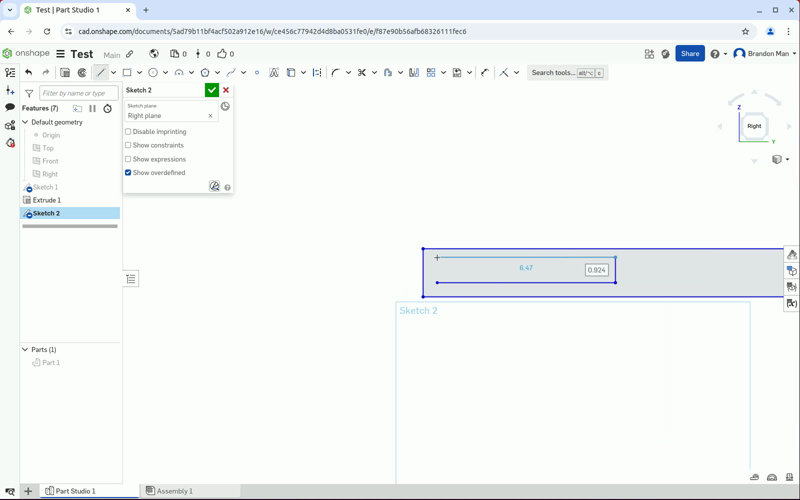
scroll(6)
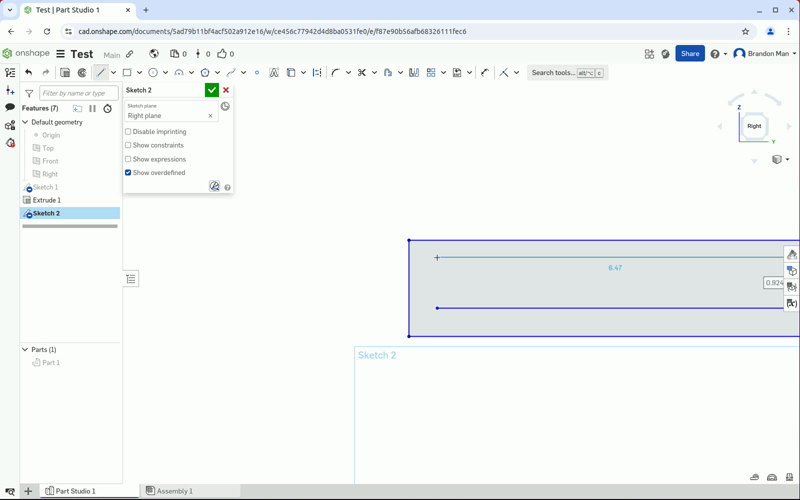
click(437, 257)
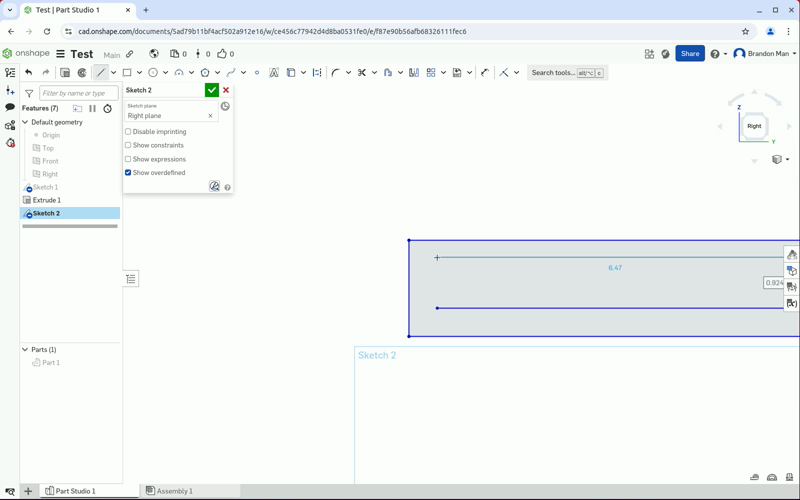
scroll(-6)
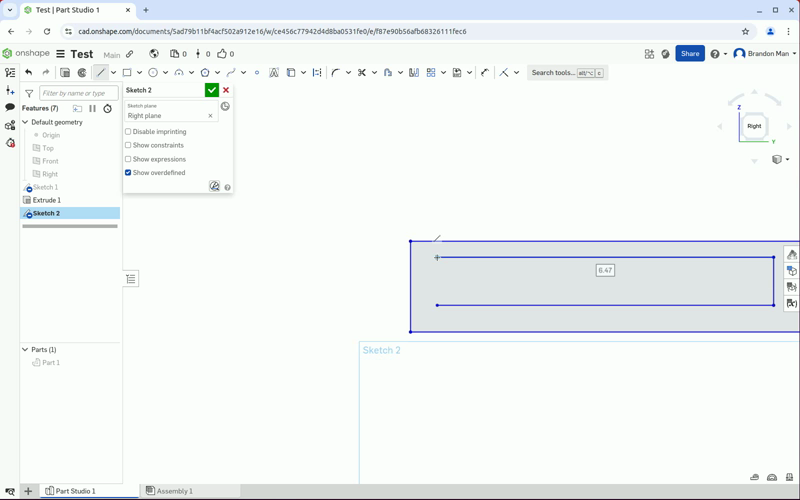
scroll(-6)
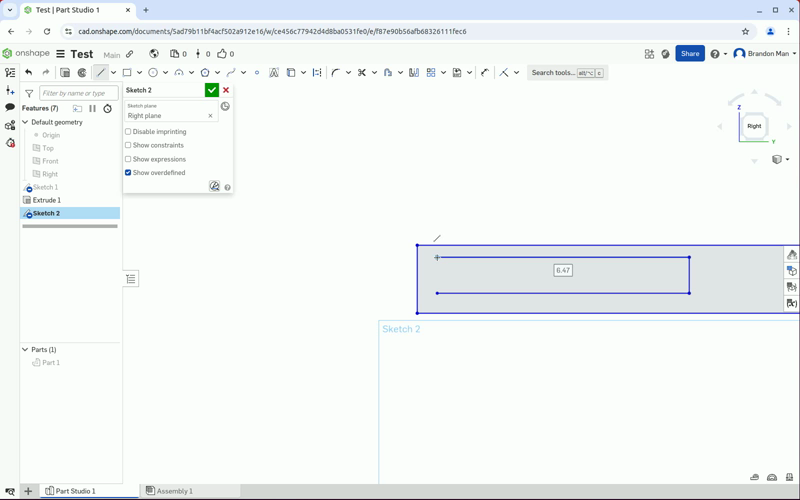
scroll(-6)
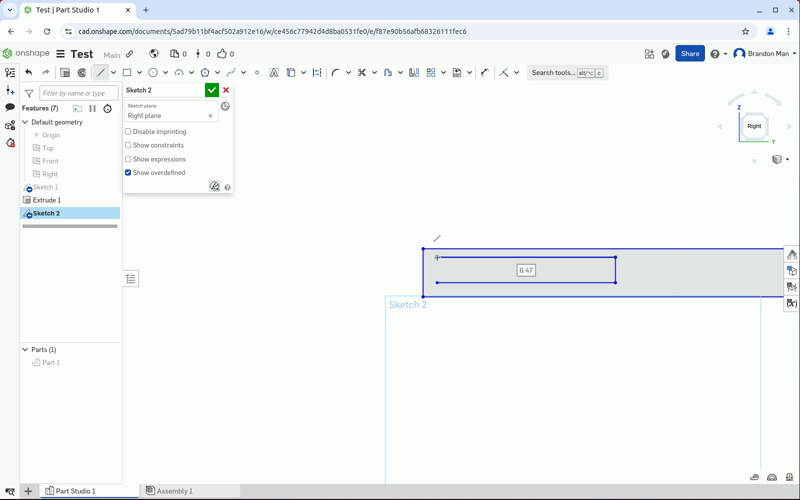
scroll(-6)
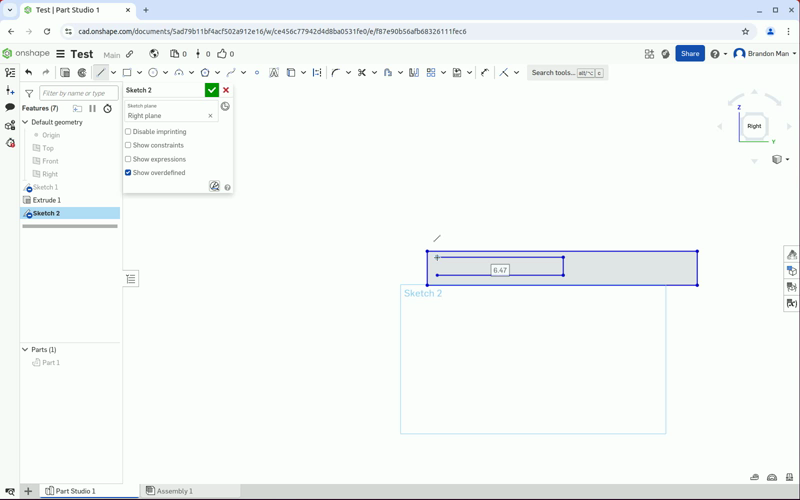
scroll(-6)
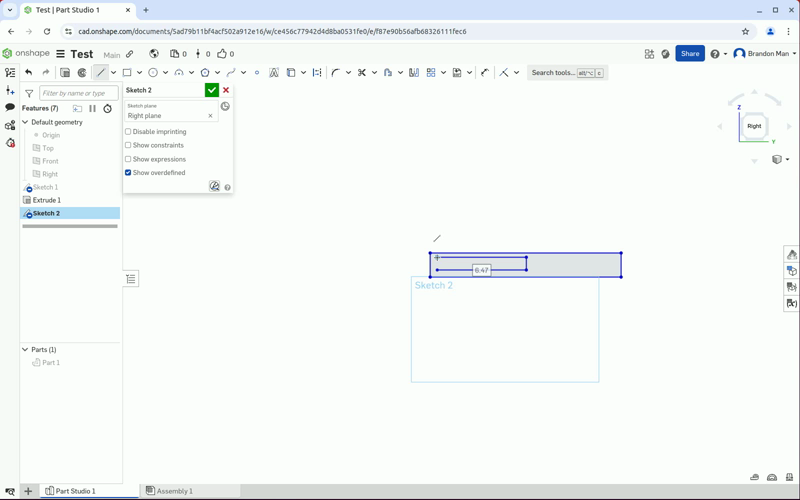
scroll(-6)
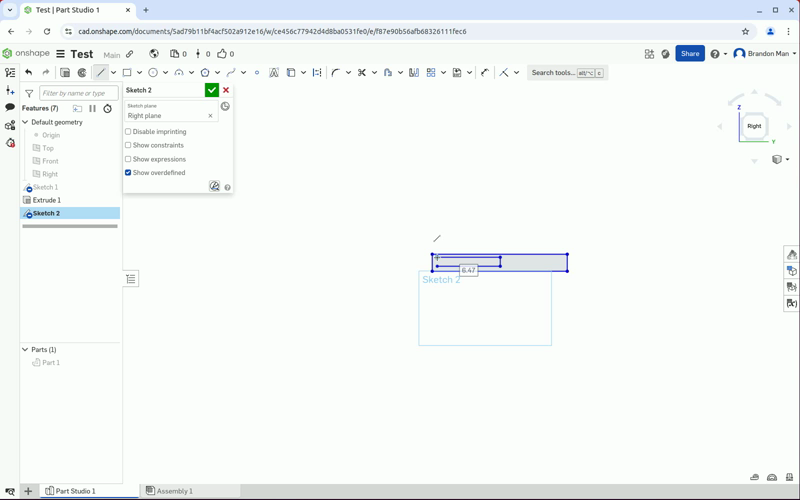
scroll(-6)
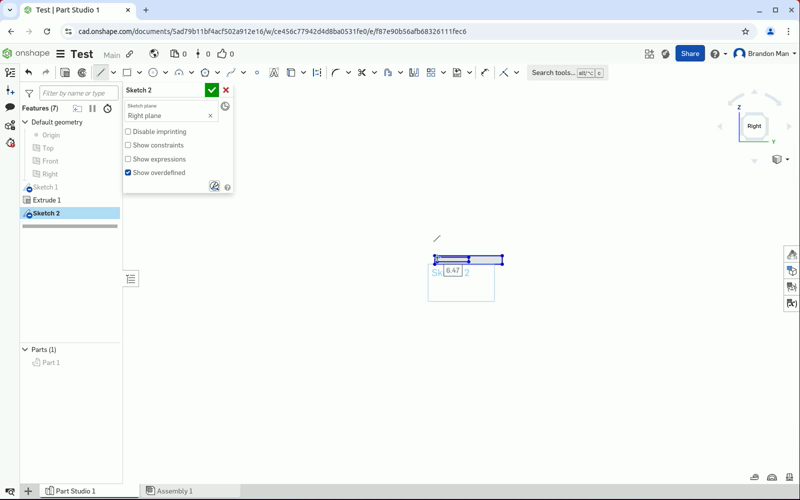
key_up(shift)
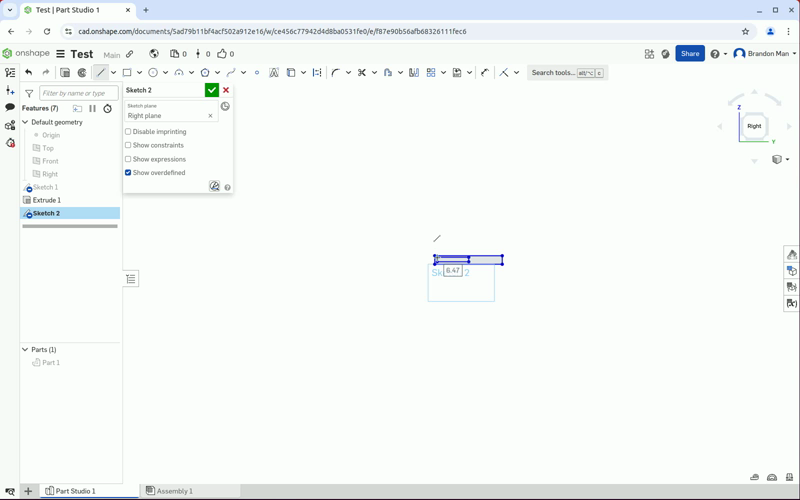
mouse_move(467, 257)
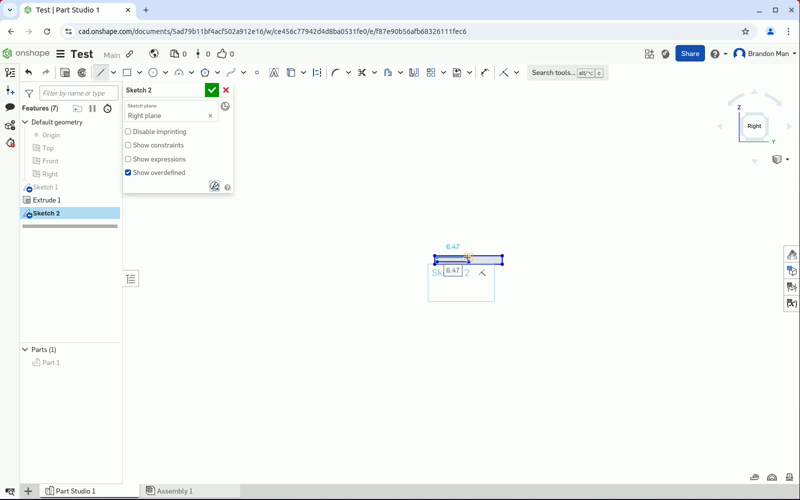
key_down(shift)
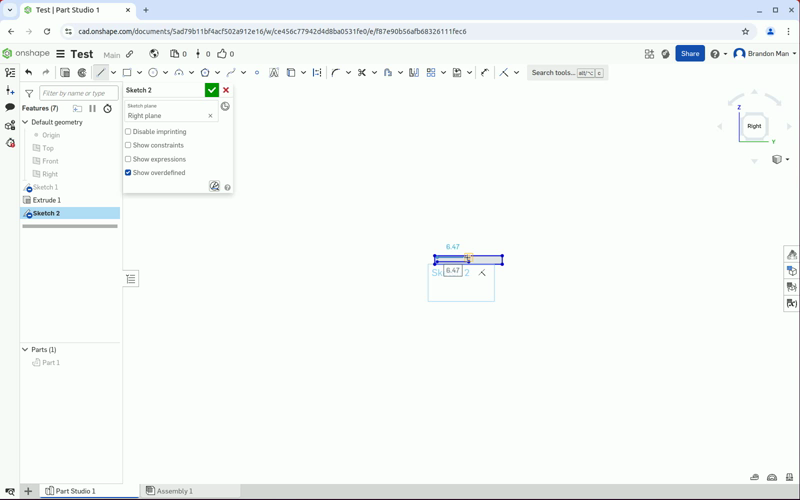
mouse_move(437, 261)
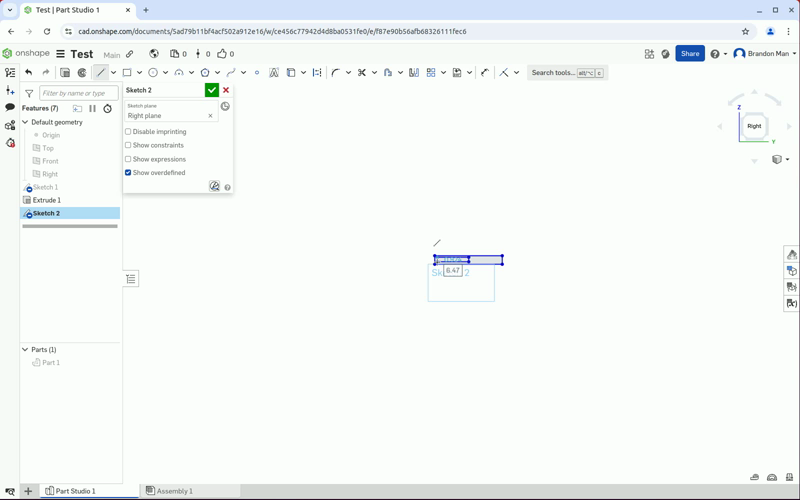
scroll(6)
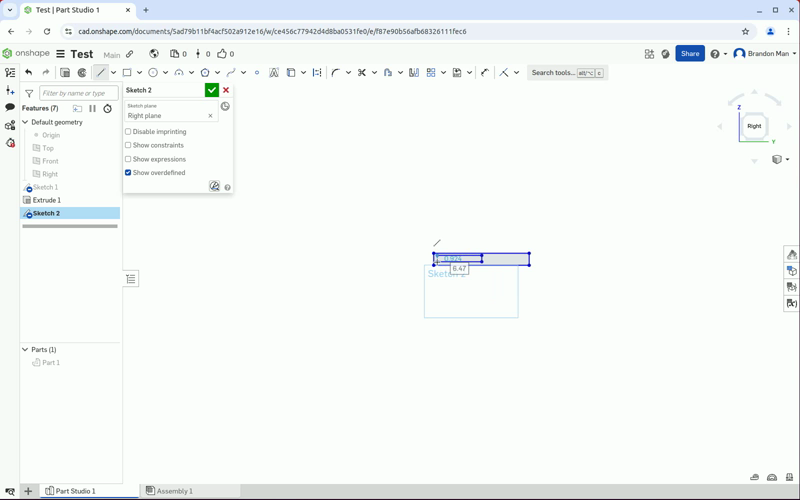
scroll(6)
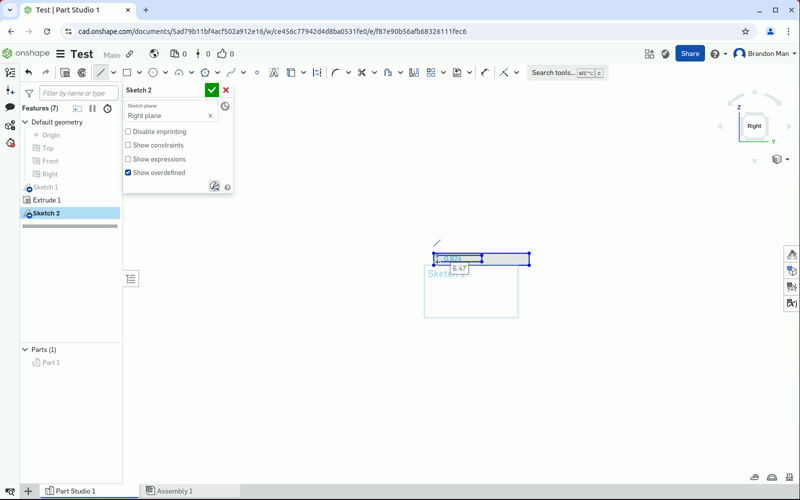
scroll(6)
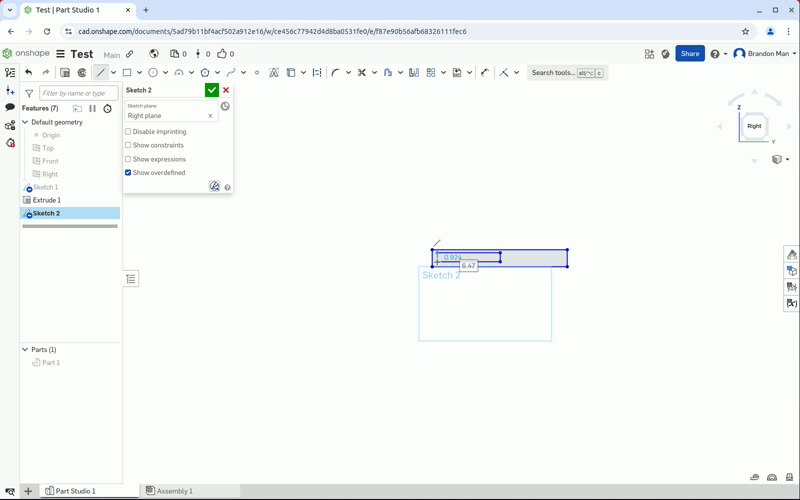
scroll(6)
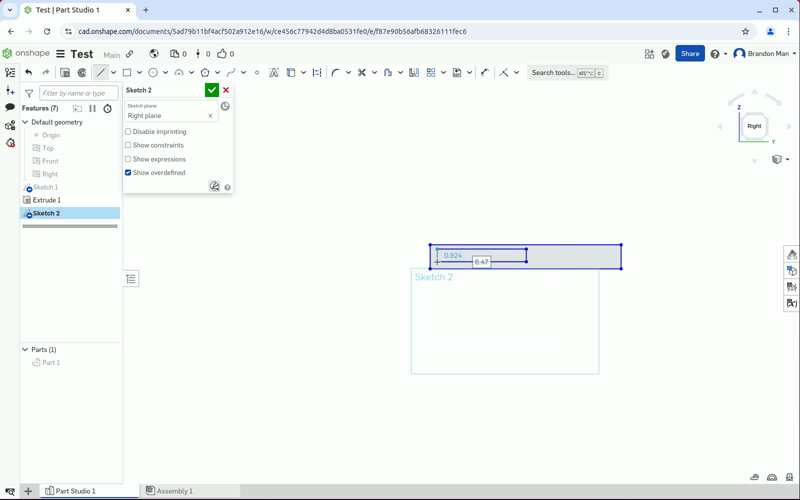
scroll(6)
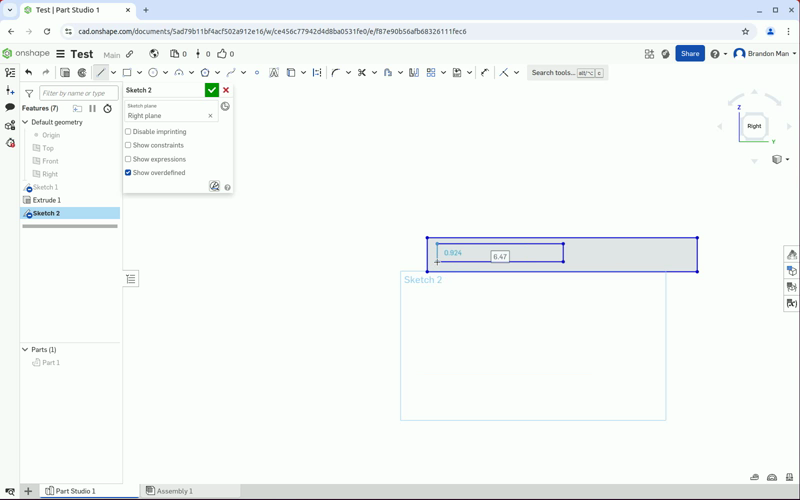
scroll(6)
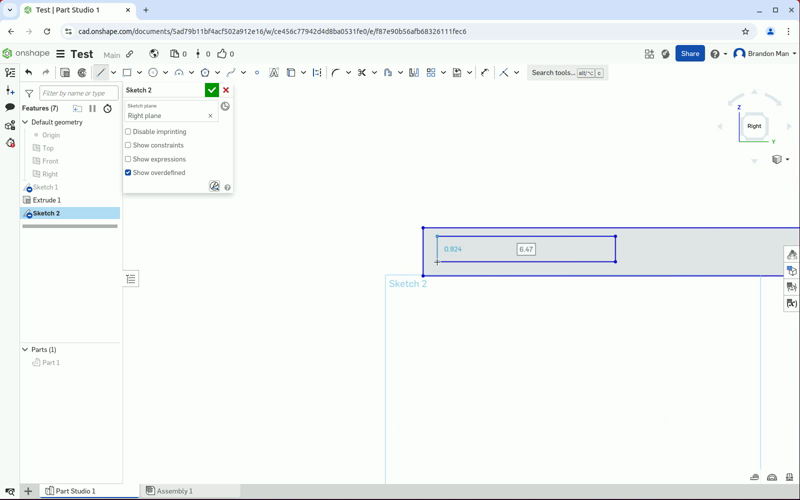
scroll(6)
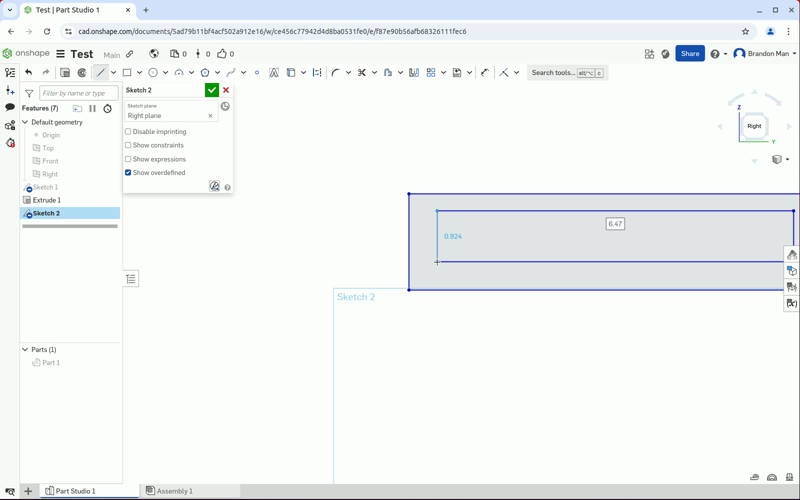
key_up(shift)
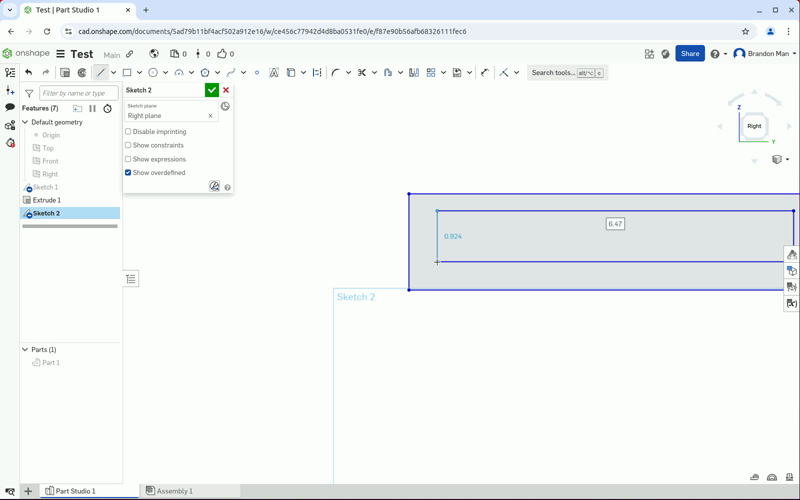
click(437, 261)
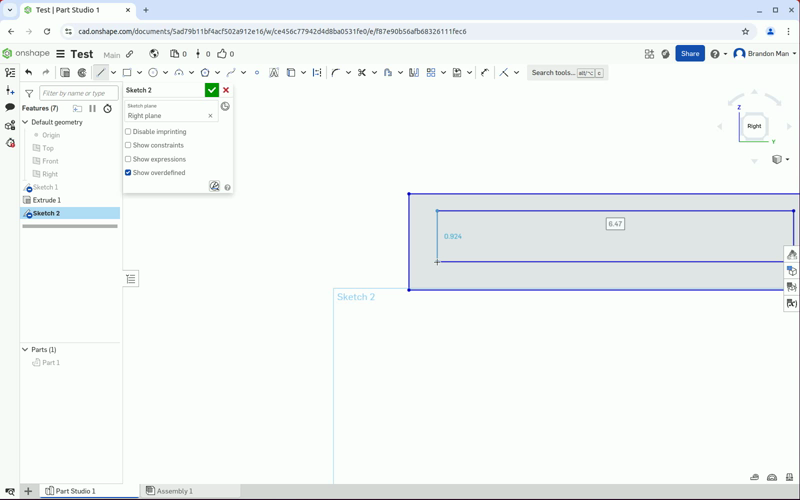
scroll(-6)
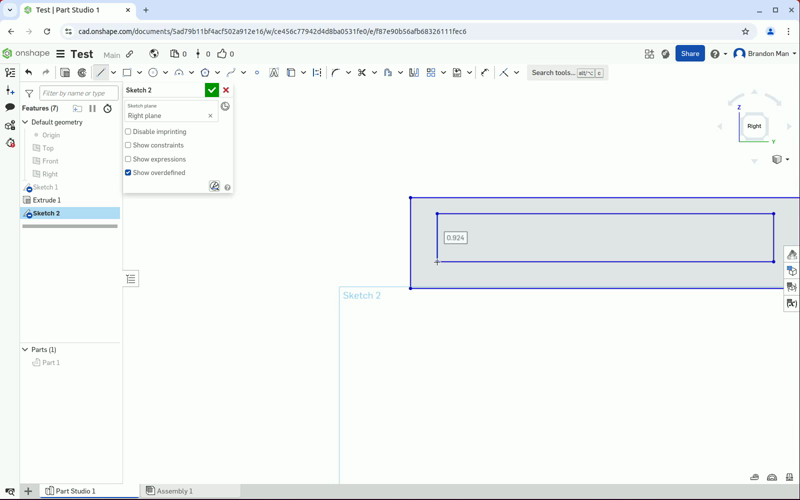
scroll(-6)
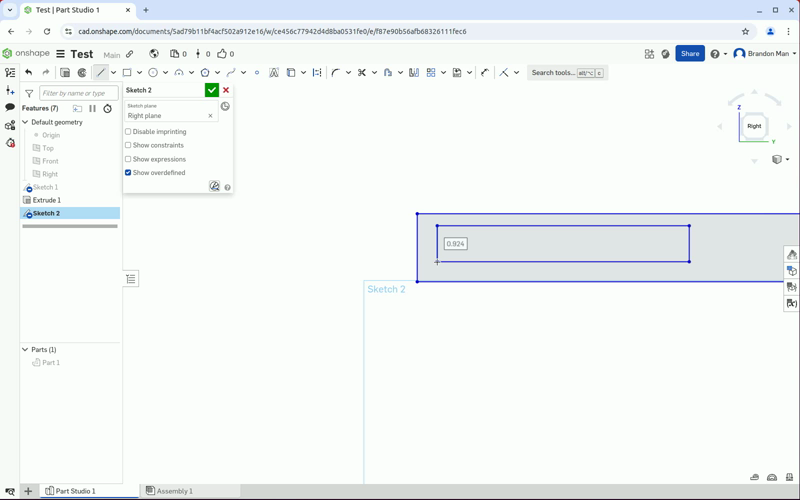
scroll(-6)
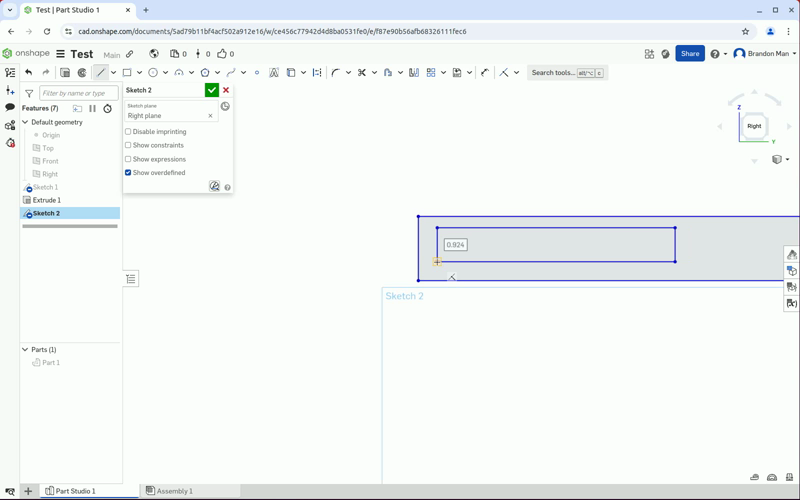
scroll(-6)
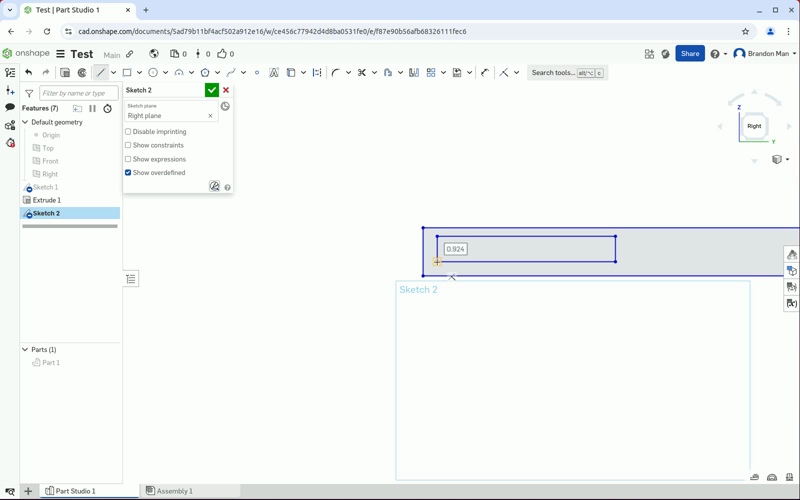
scroll(-6)
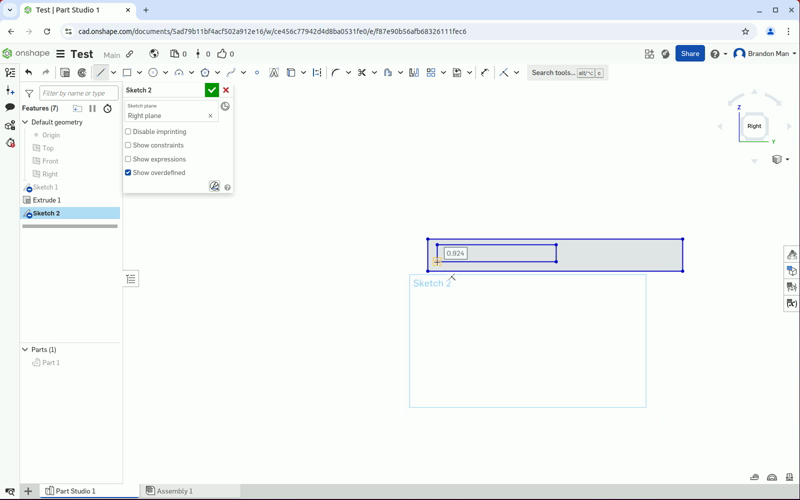
scroll(-6)
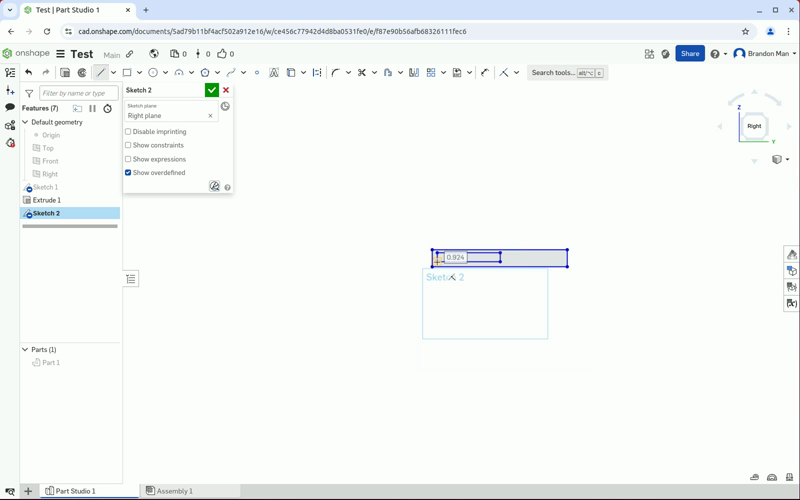
scroll(-6)
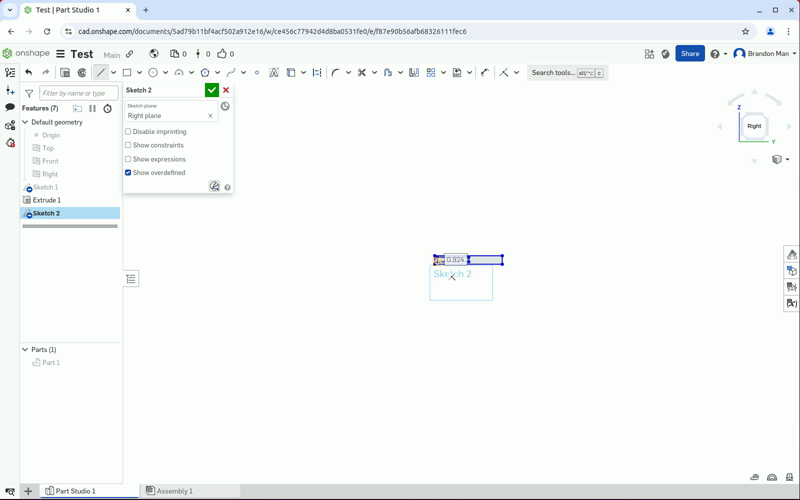
key(esc)
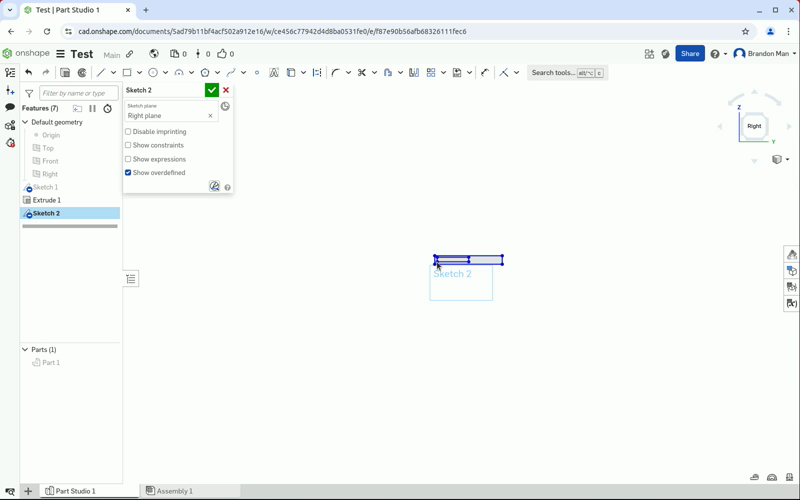
key(l)
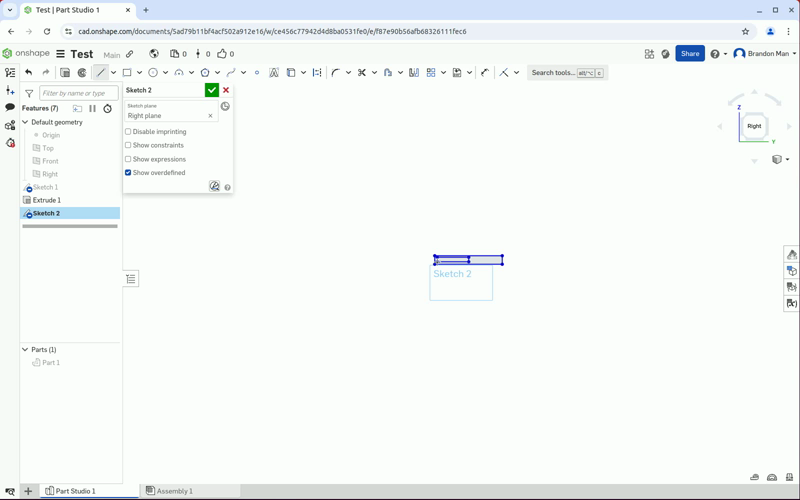
key_down(shift)
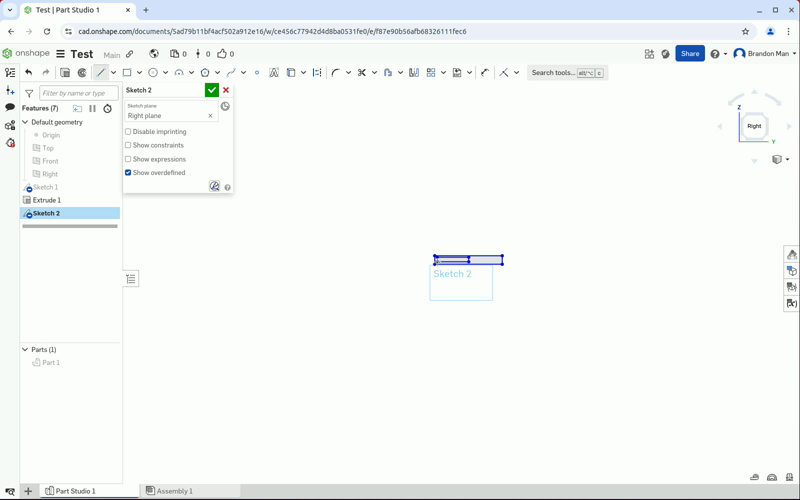
mouse_move(471, 261)
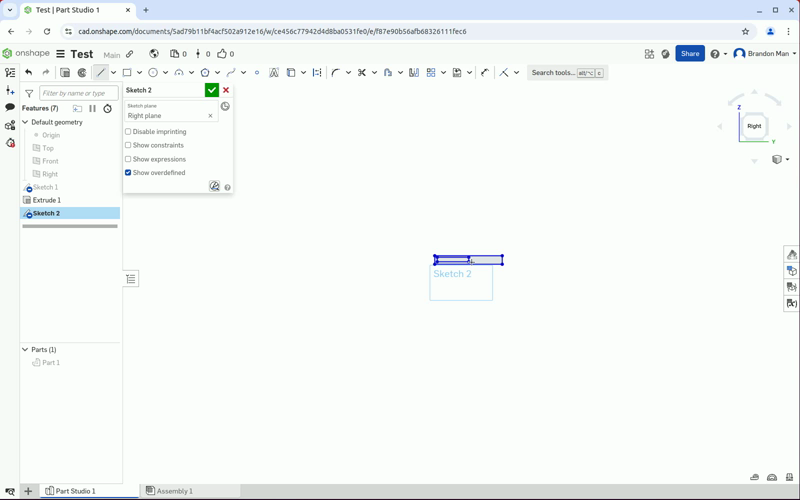
scroll(6)
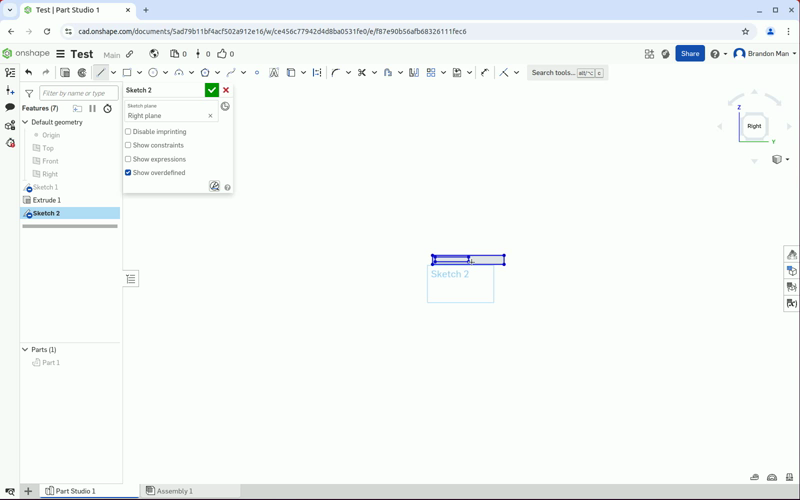
scroll(6)
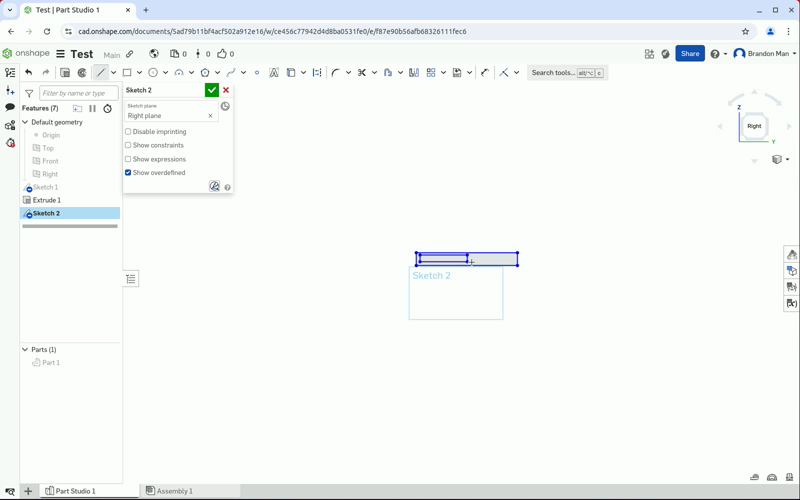
scroll(6)
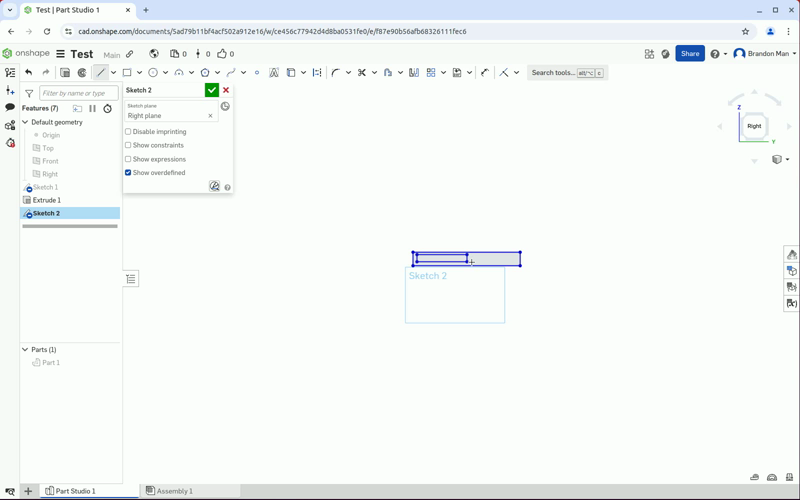
scroll(6)
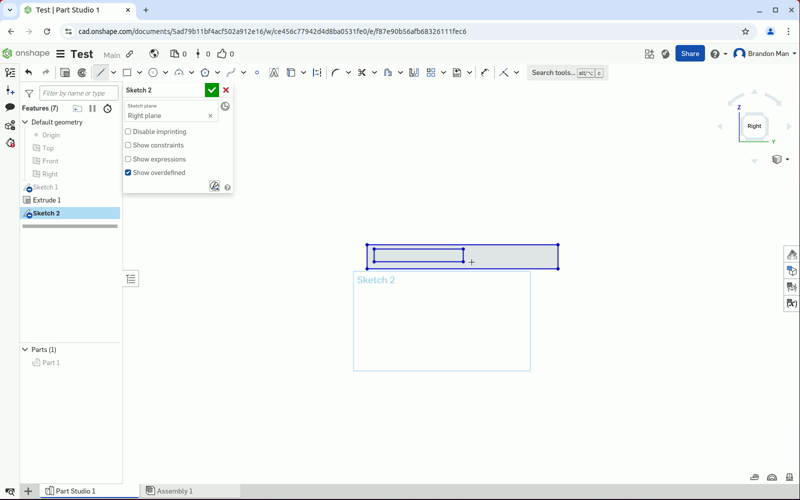
scroll(6)
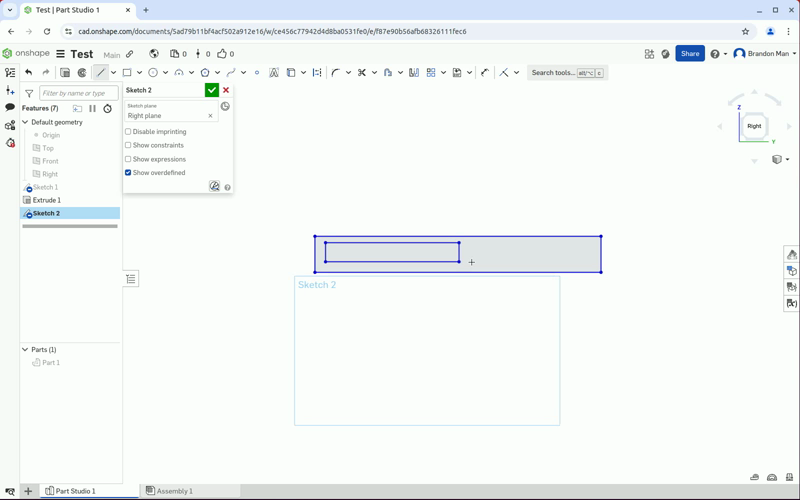
scroll(6)
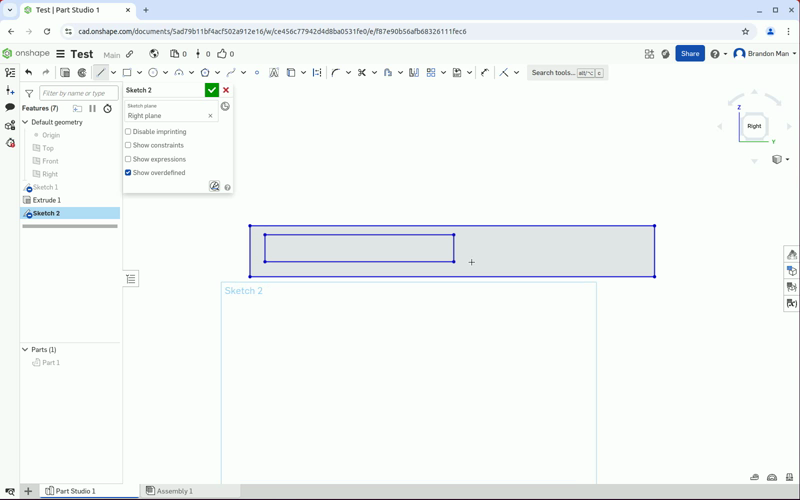
scroll(6)
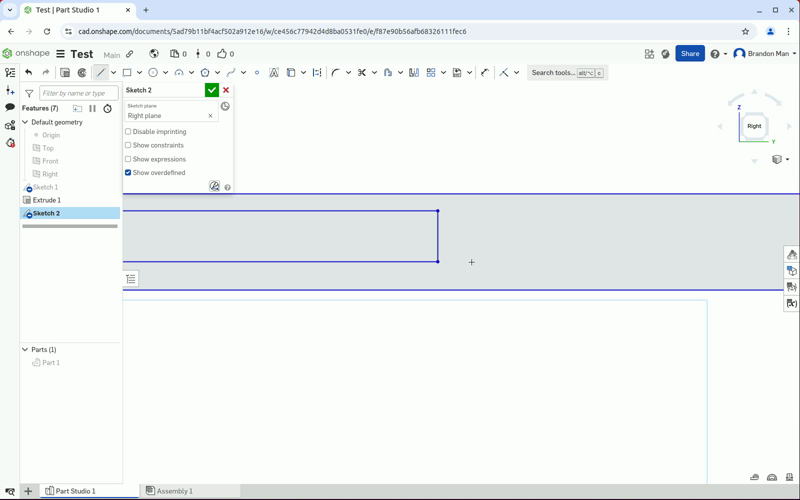
click(471, 261)
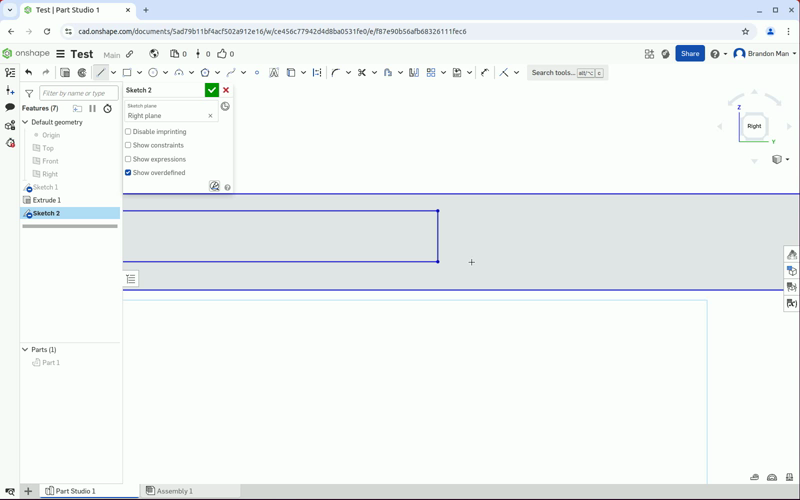
scroll(-6)
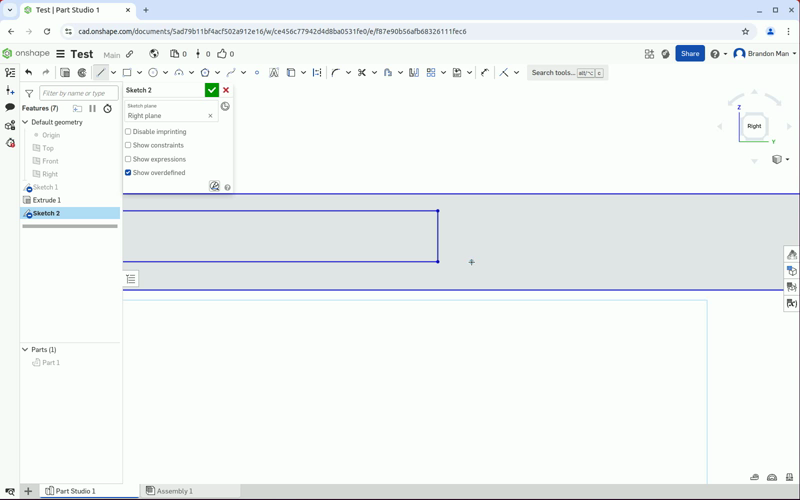
scroll(-6)
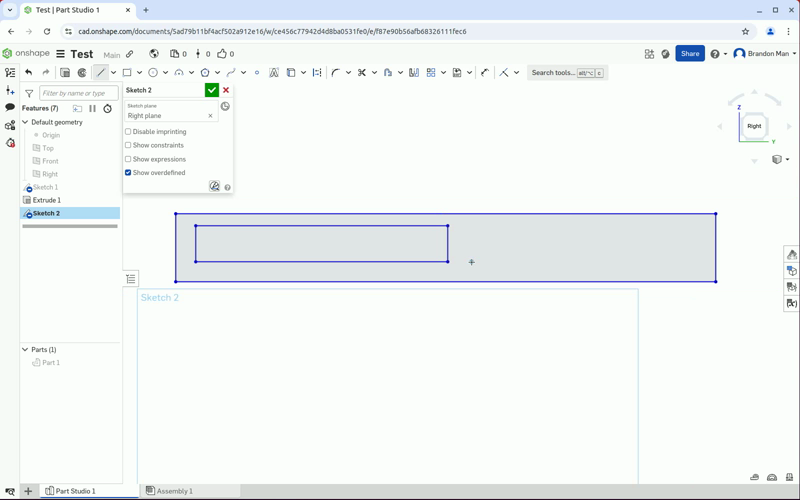
scroll(-6)
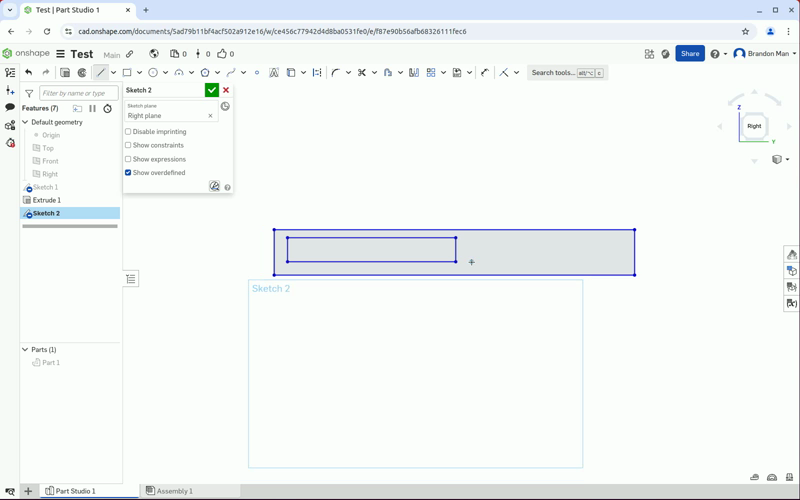
scroll(-6)
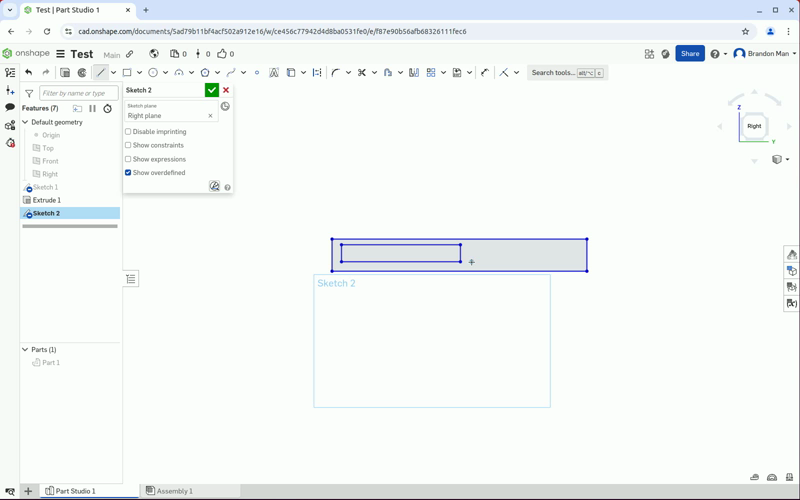
scroll(-6)
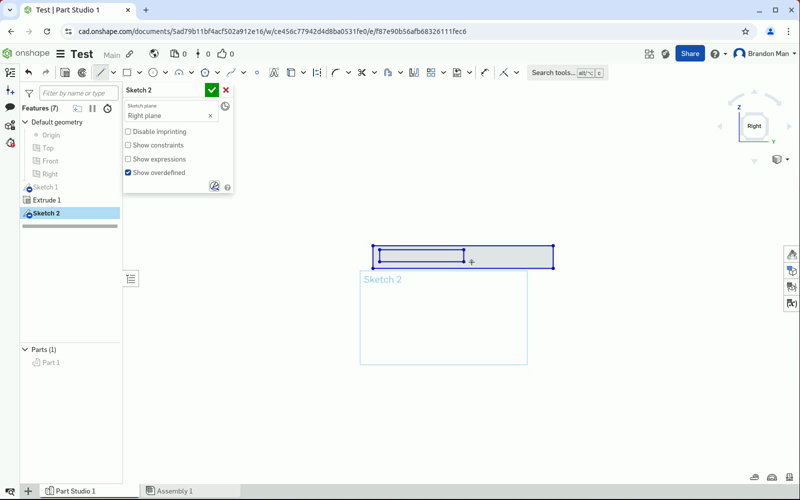
scroll(-6)
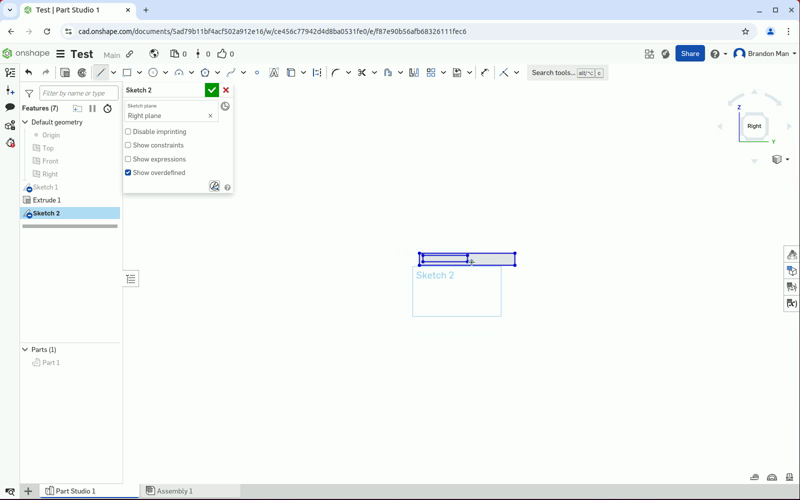
scroll(-6)
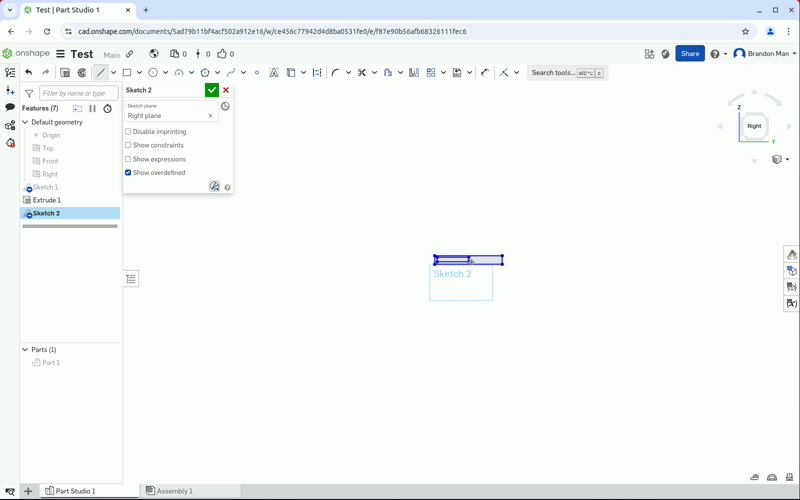
key_up(shift)
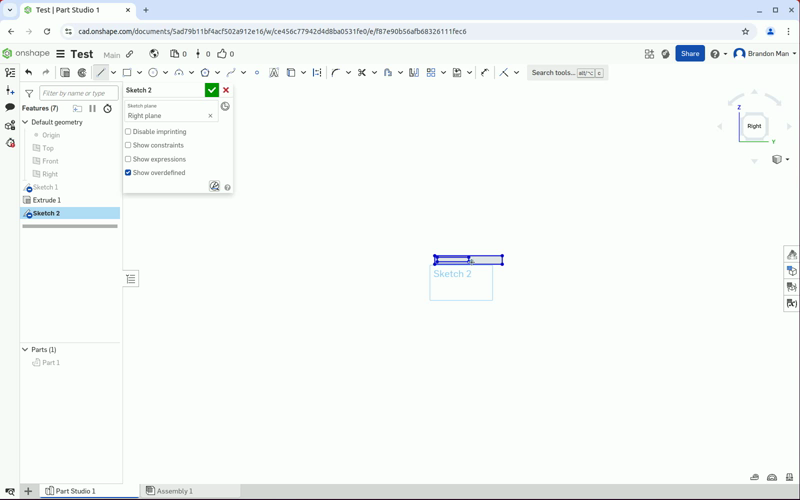
key_down(shift)
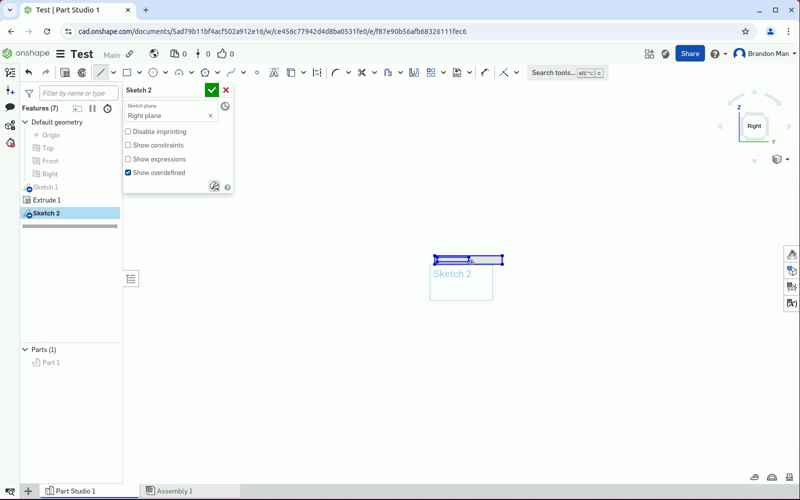
mouse_move(501, 261)
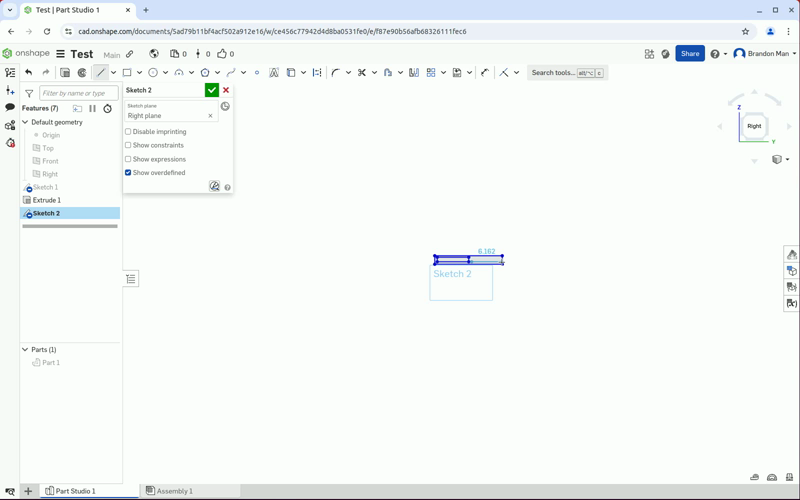
mouse_move(500, 261)
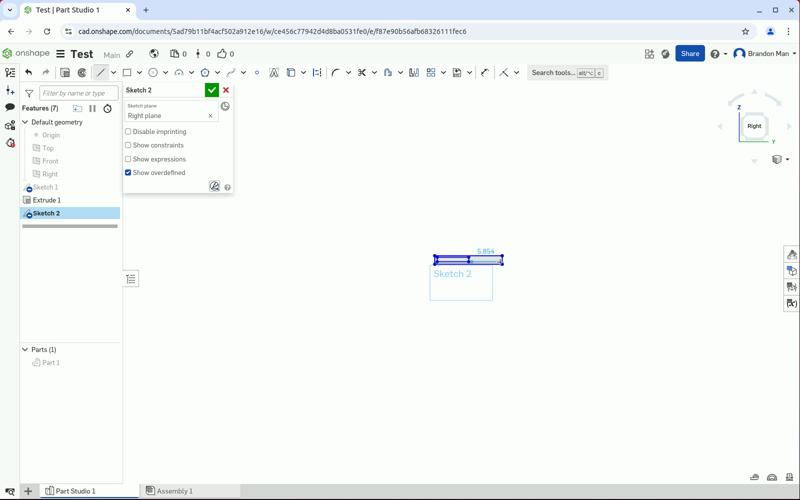
scroll(6)
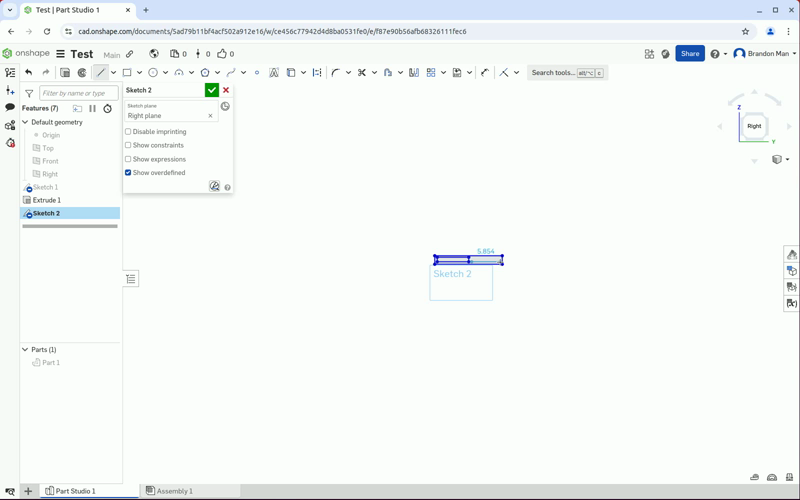
scroll(6)
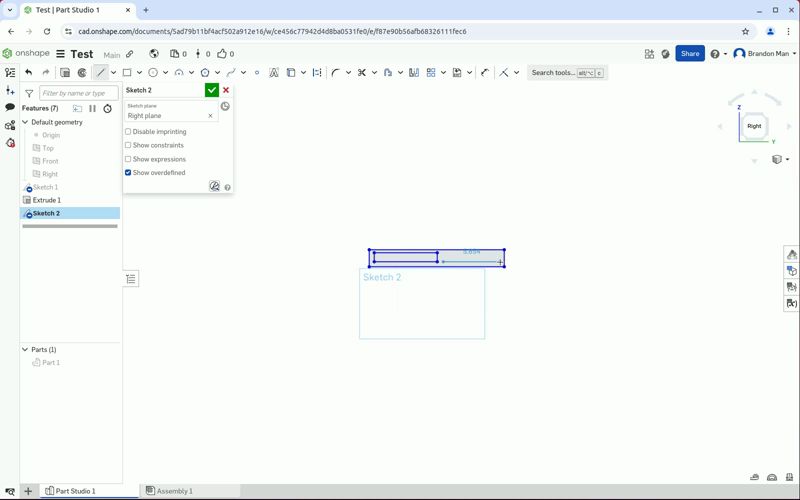
scroll(6)
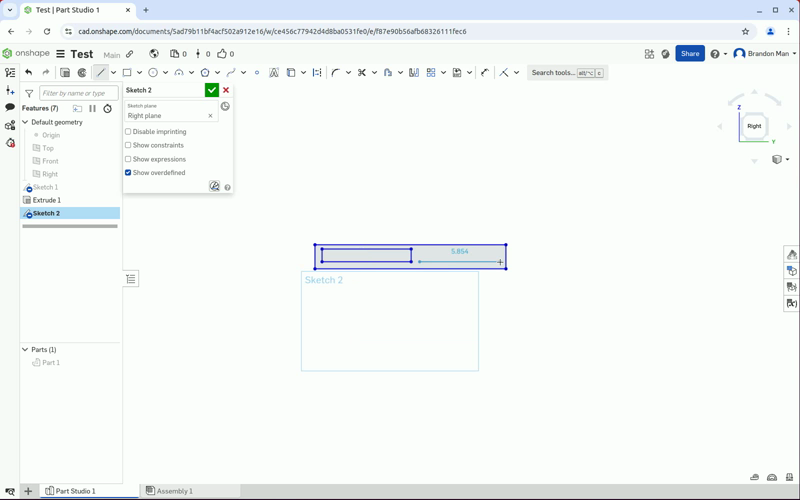
scroll(6)
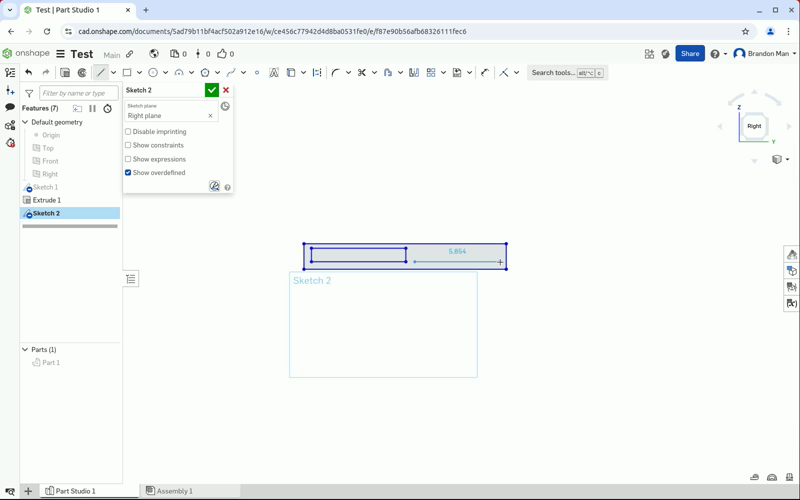
scroll(6)
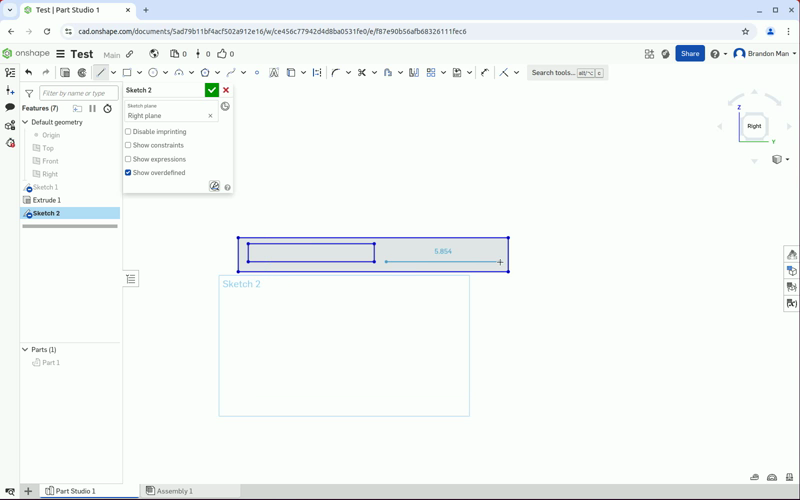
scroll(6)
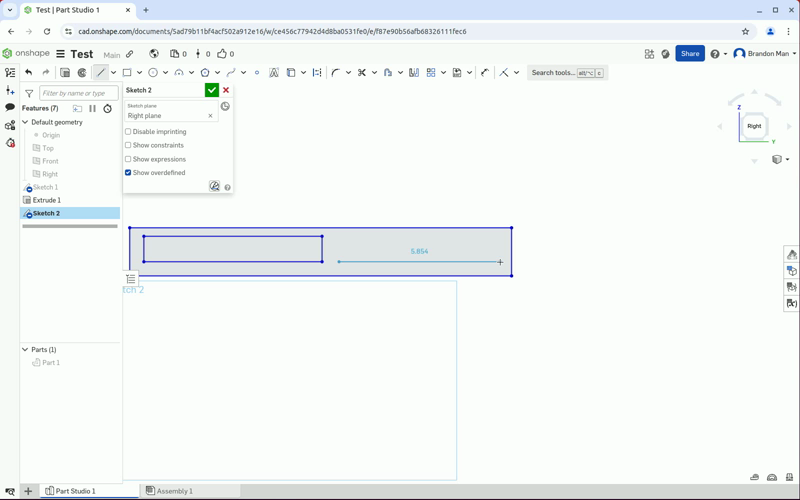
scroll(6)
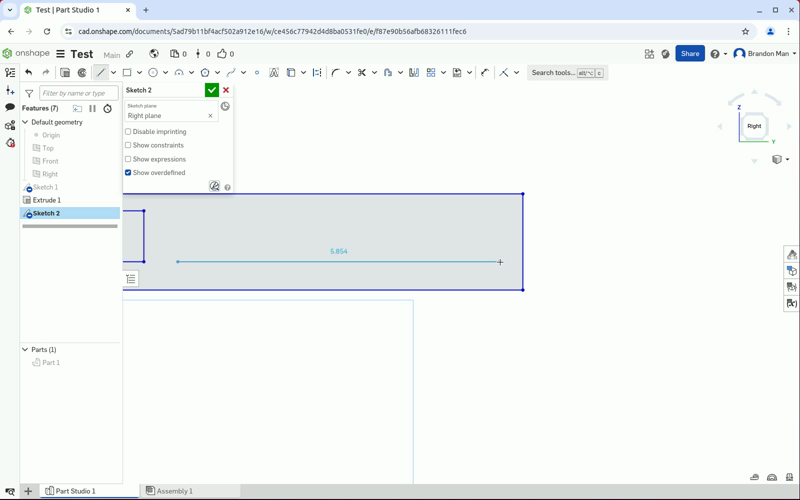
click(500, 261)
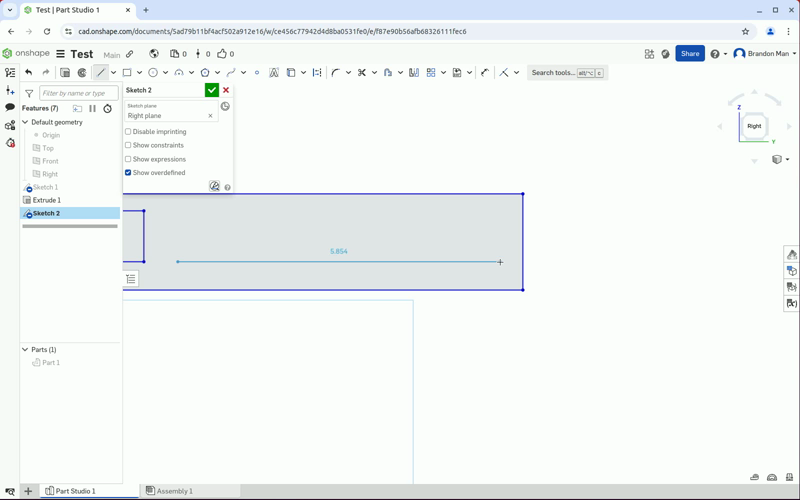
scroll(-6)
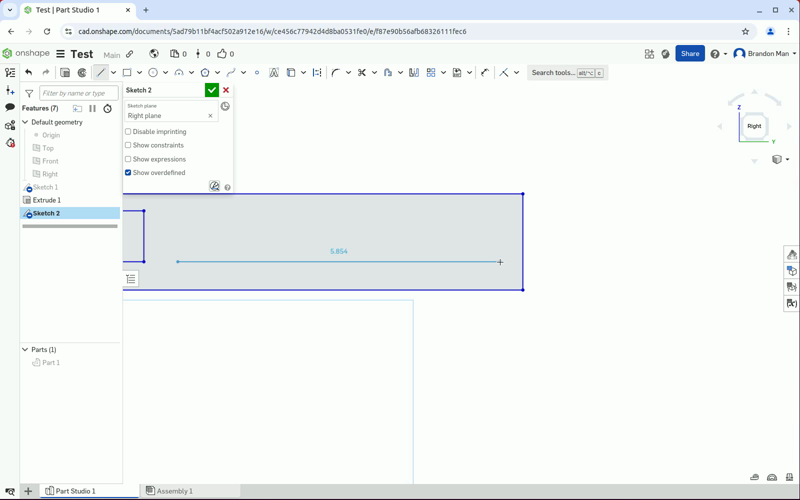
scroll(-6)
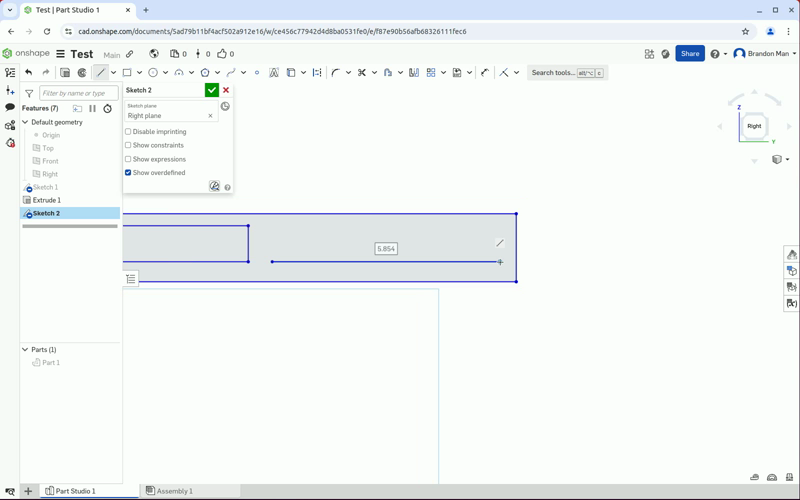
scroll(-6)
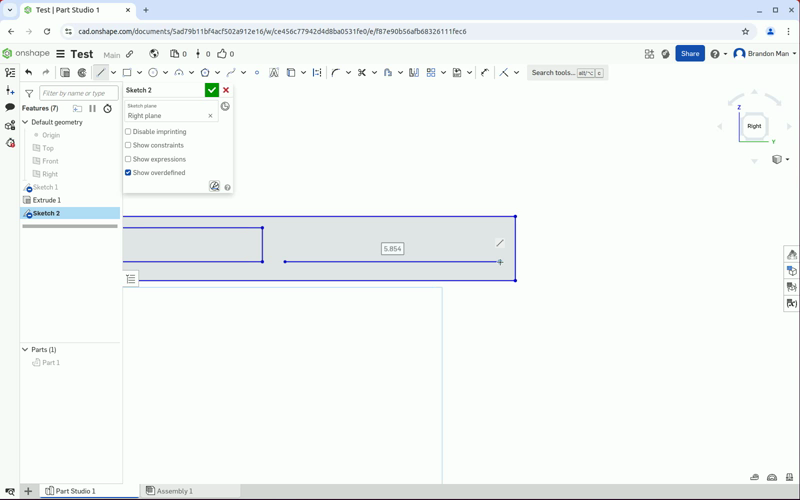
scroll(-6)
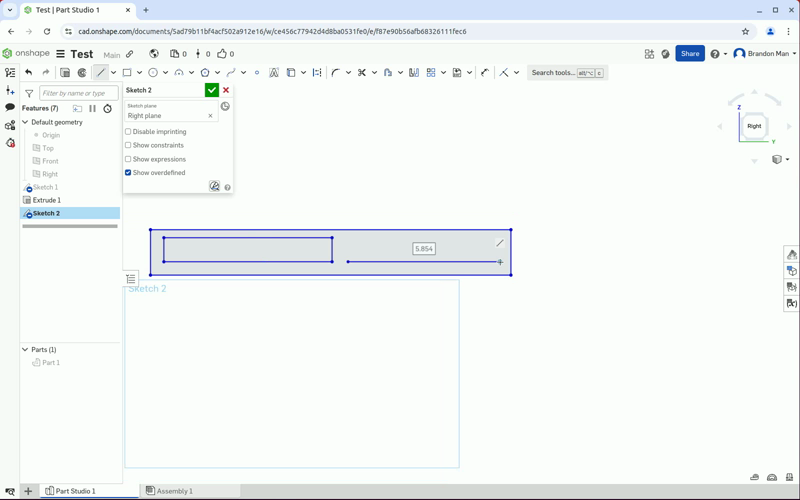
scroll(-6)
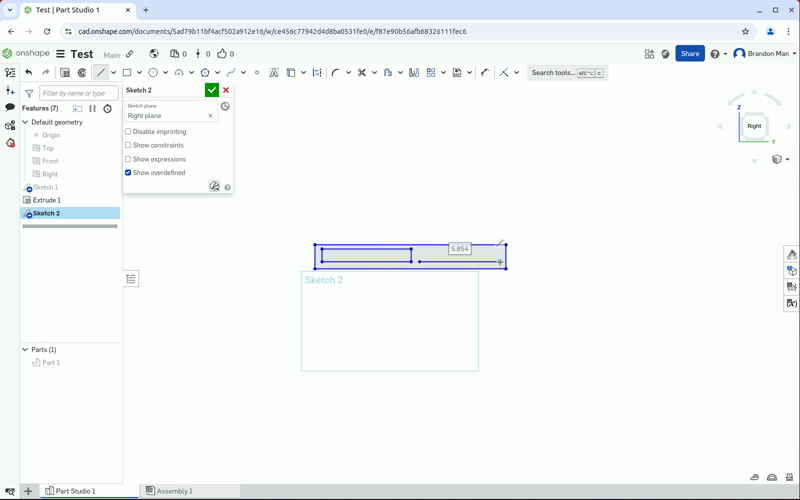
scroll(-6)
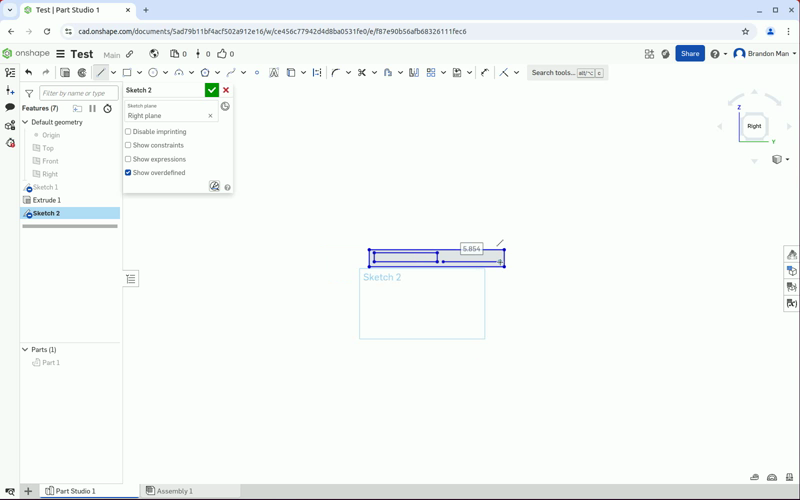
scroll(-6)
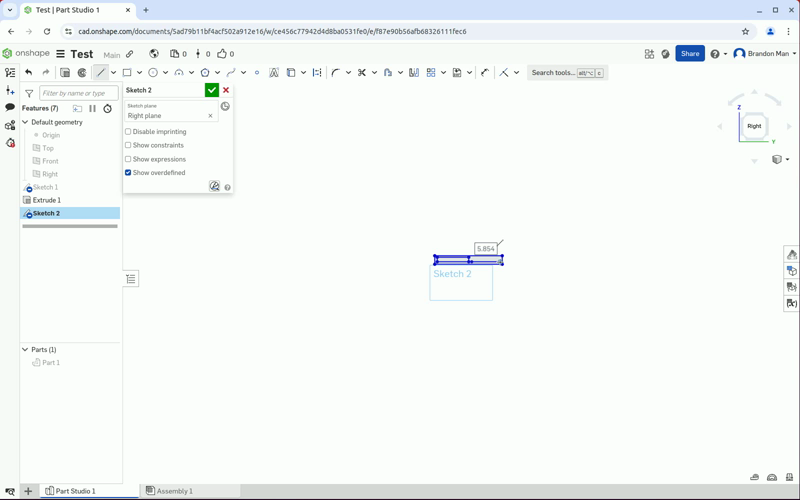
key_up(shift)
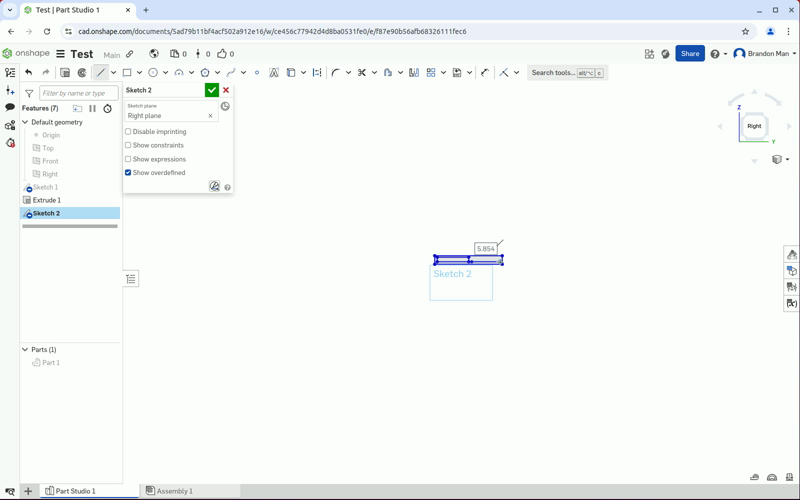
key_down(shift)
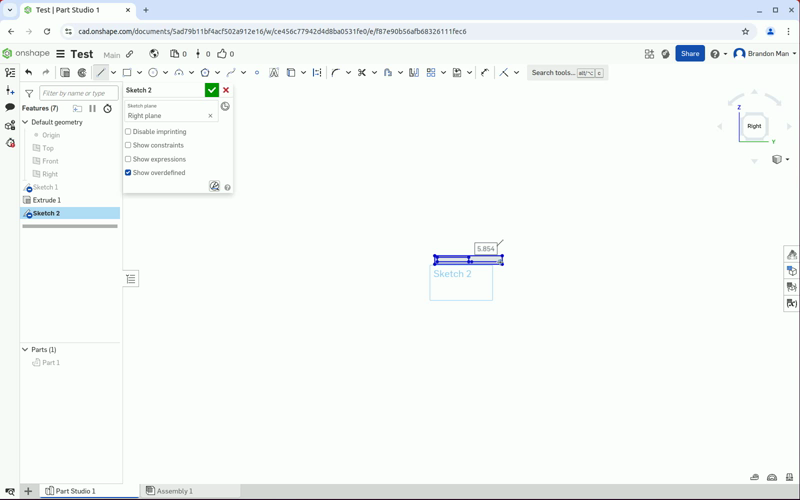
mouse_move(530, 261)
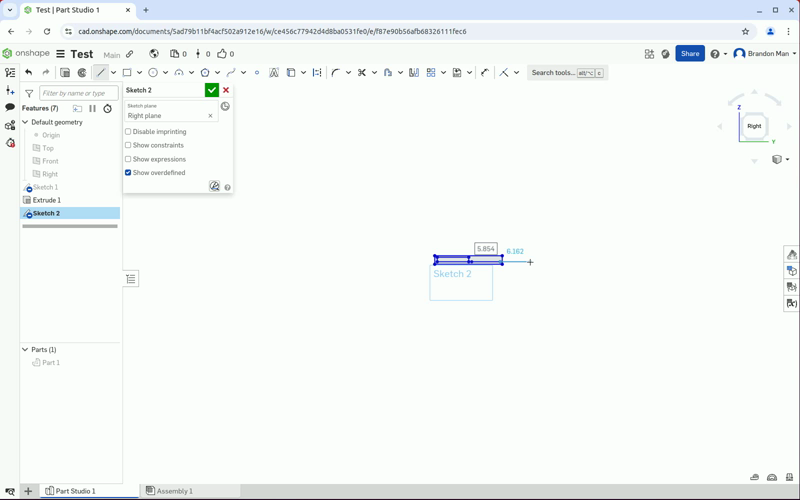
mouse_move(500, 257)
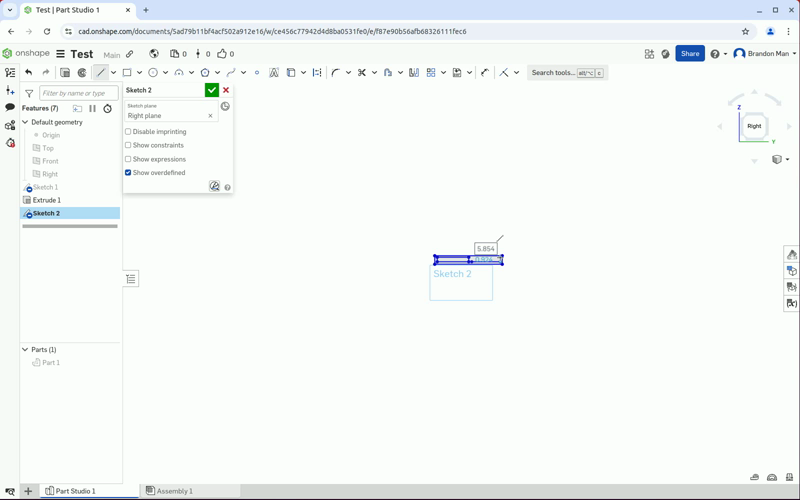
scroll(6)
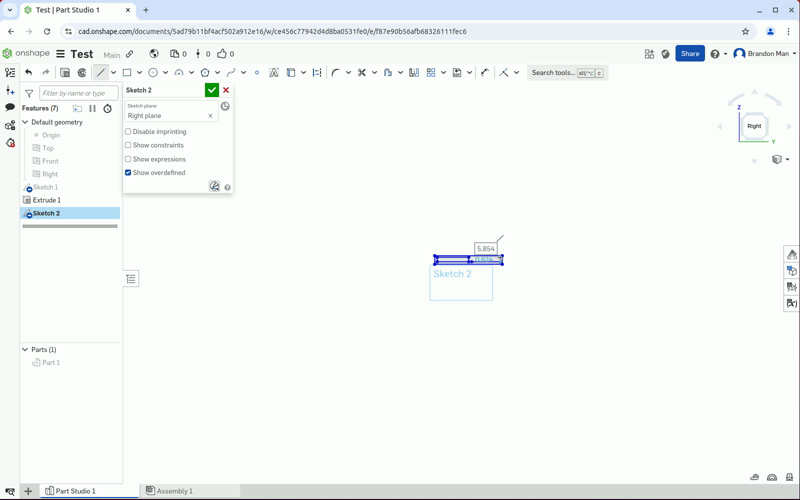
scroll(6)
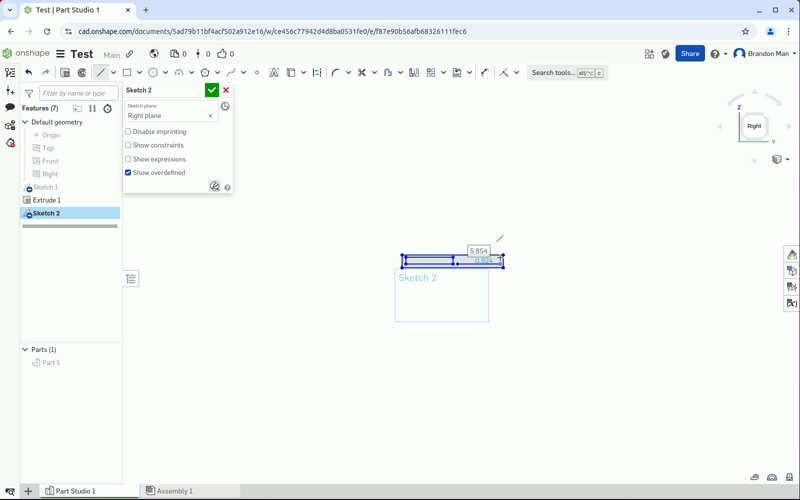
scroll(6)
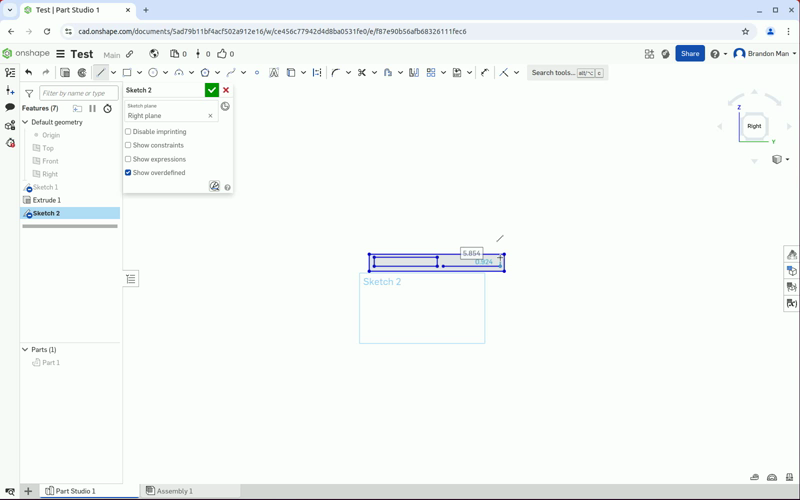
scroll(6)
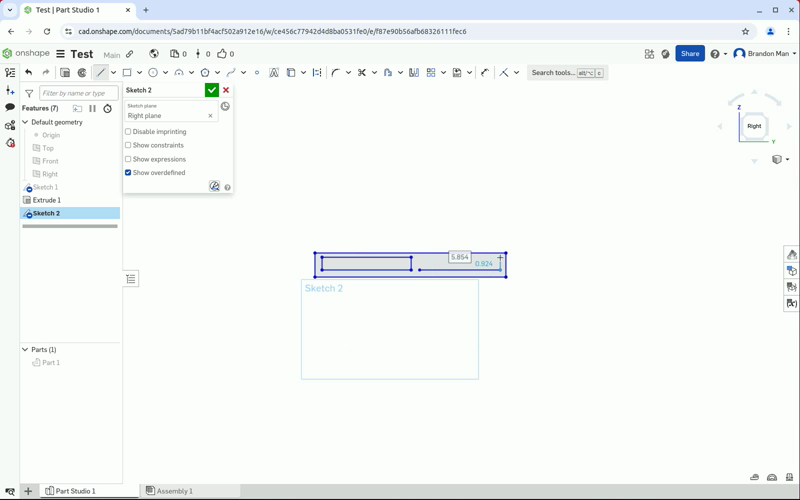
scroll(6)
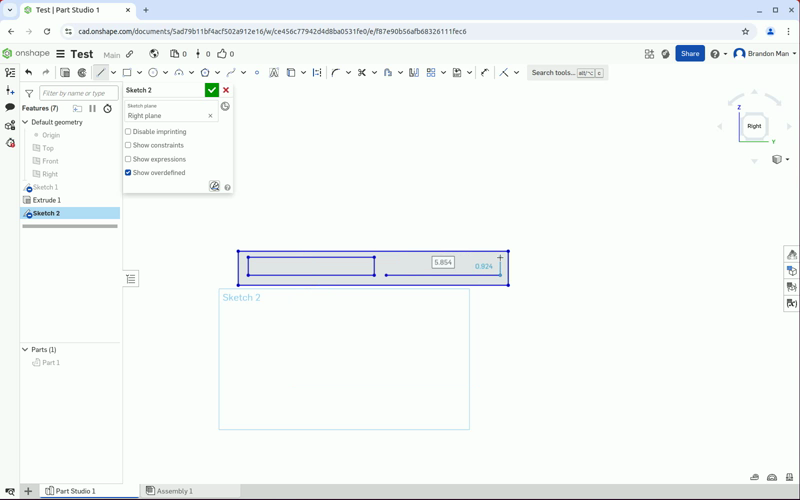
scroll(6)
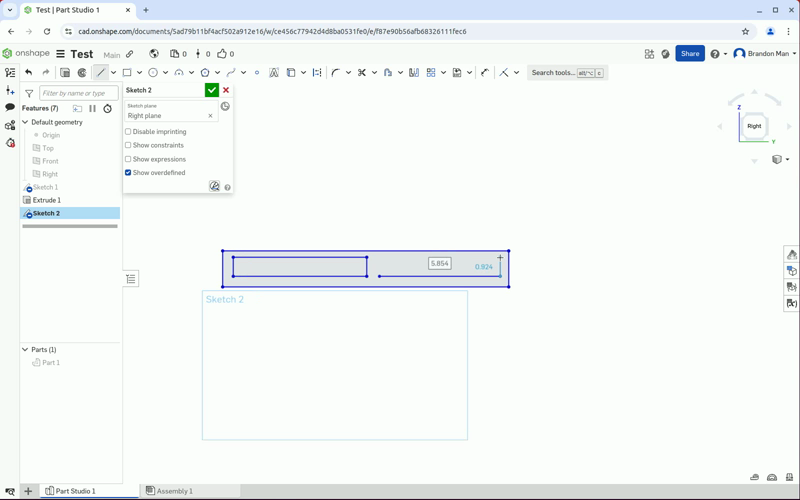
scroll(6)
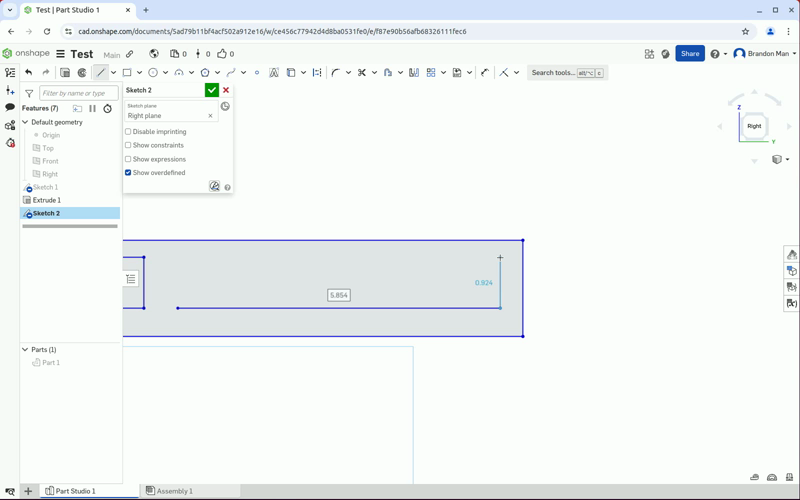
click(500, 257)
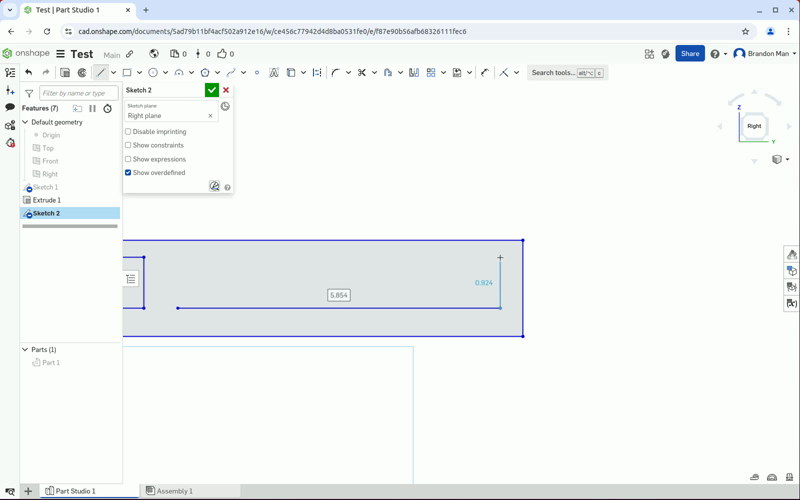
scroll(-6)
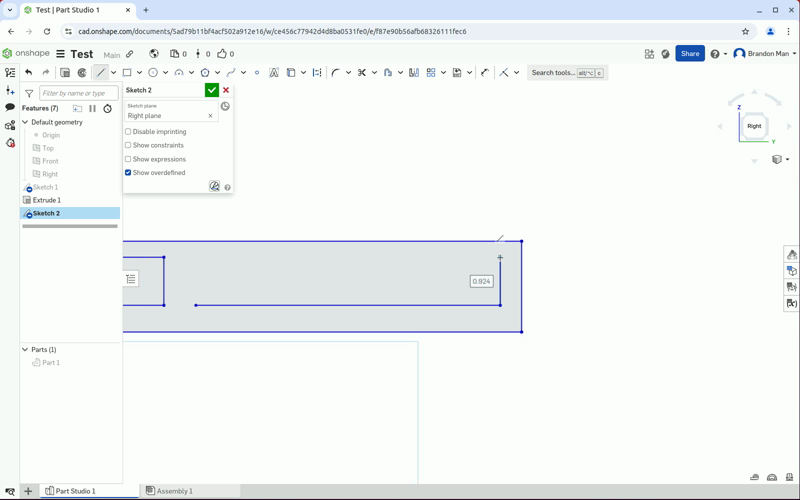
scroll(-6)
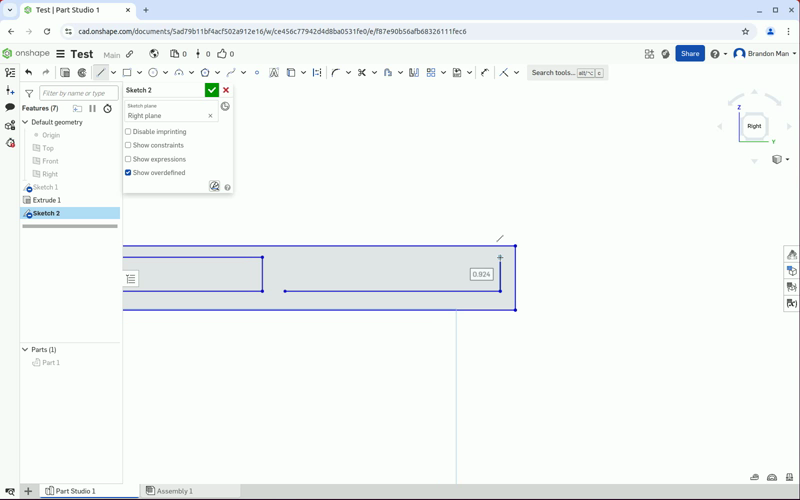
scroll(-6)
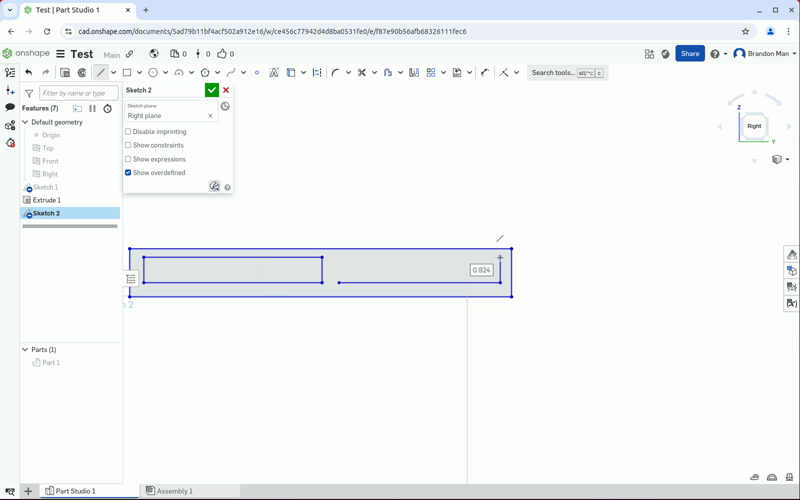
scroll(-6)
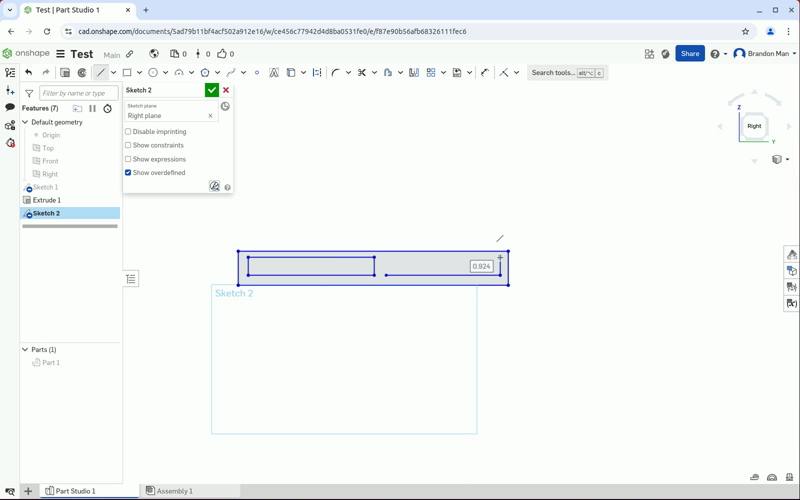
scroll(-6)
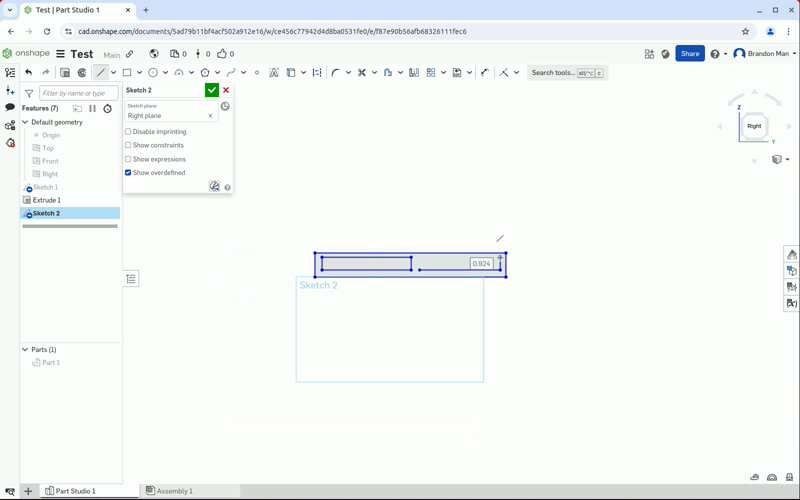
scroll(-6)
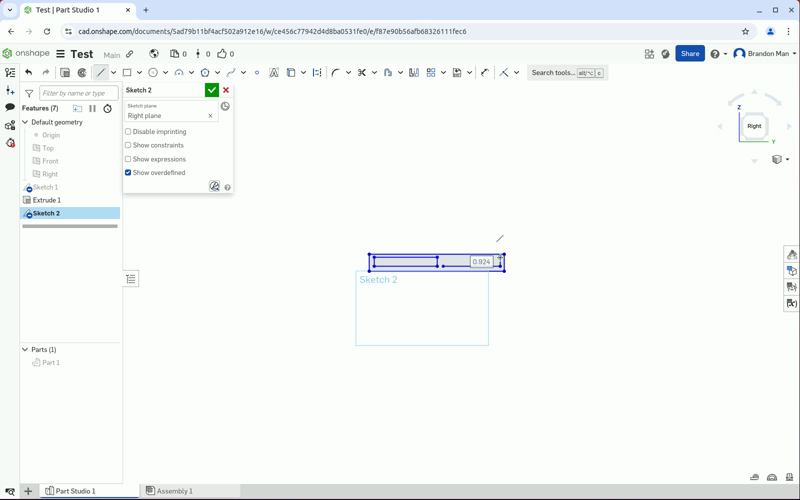
scroll(-6)
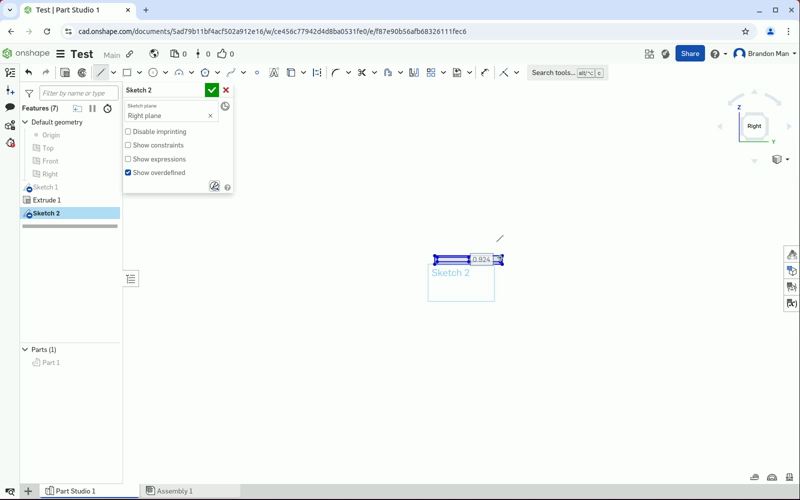
key_up(shift)
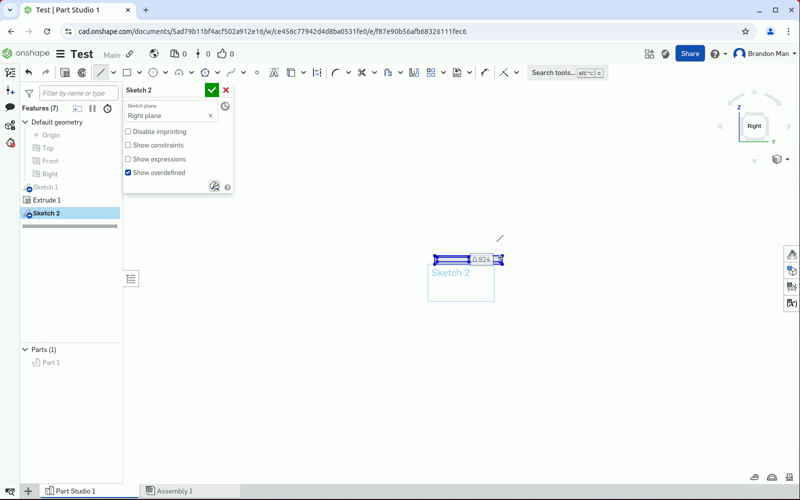
key_down(shift)
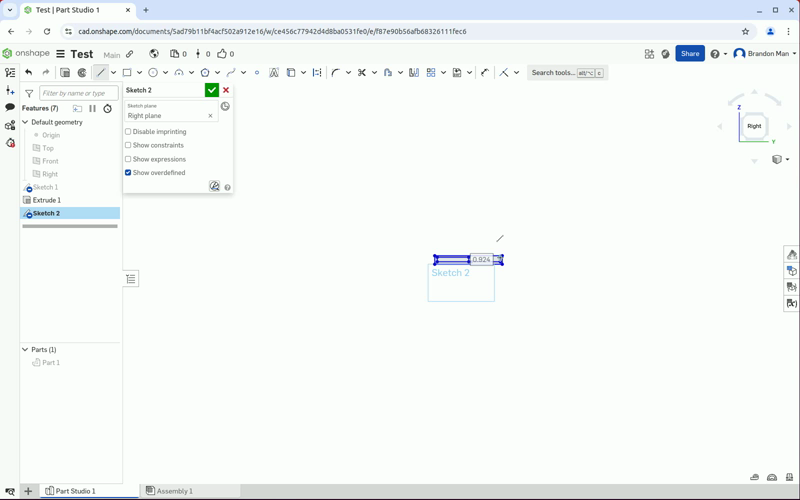
mouse_move(530, 257)
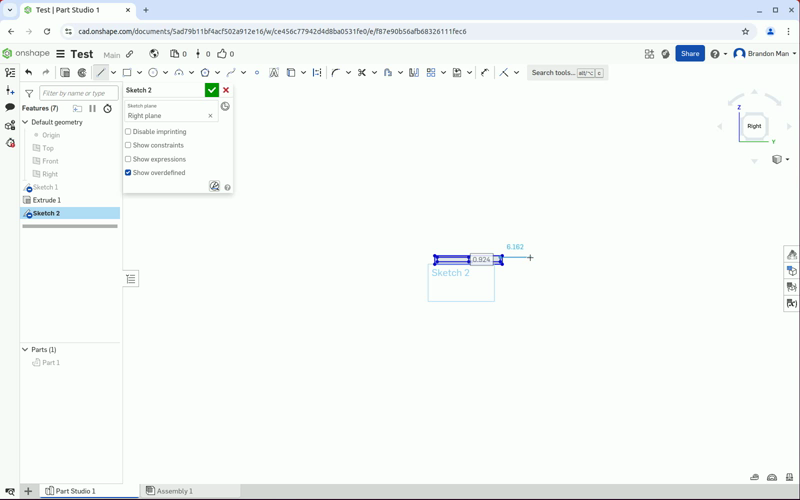
mouse_move(471, 257)
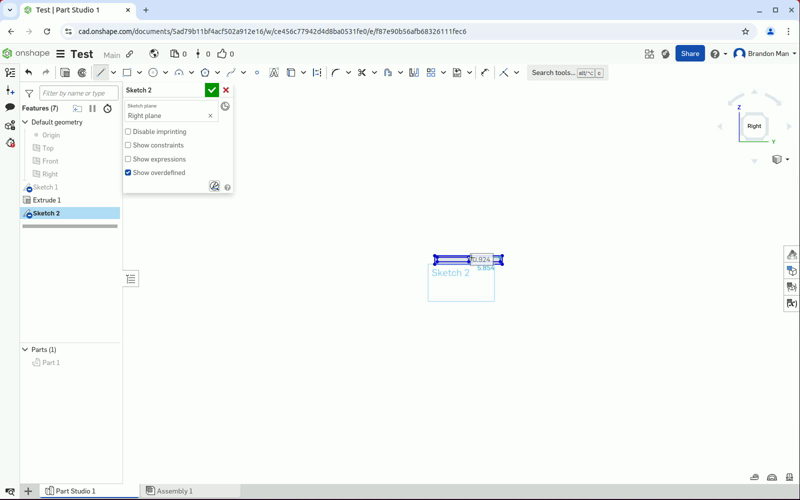
scroll(6)
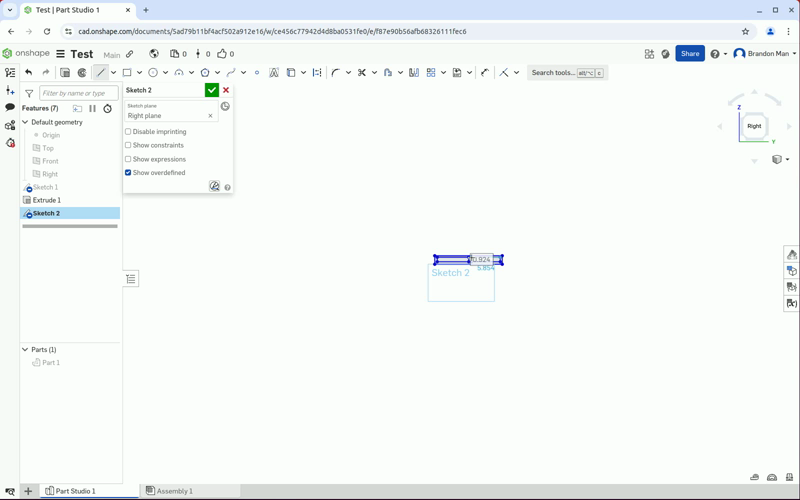
scroll(6)
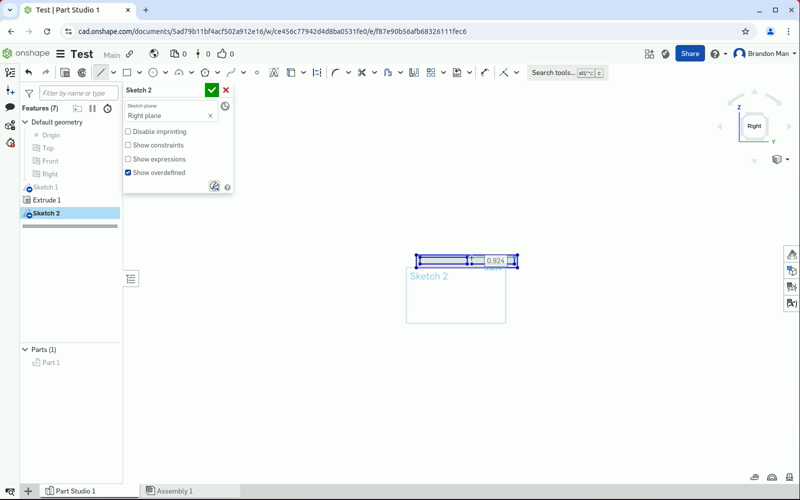
scroll(6)
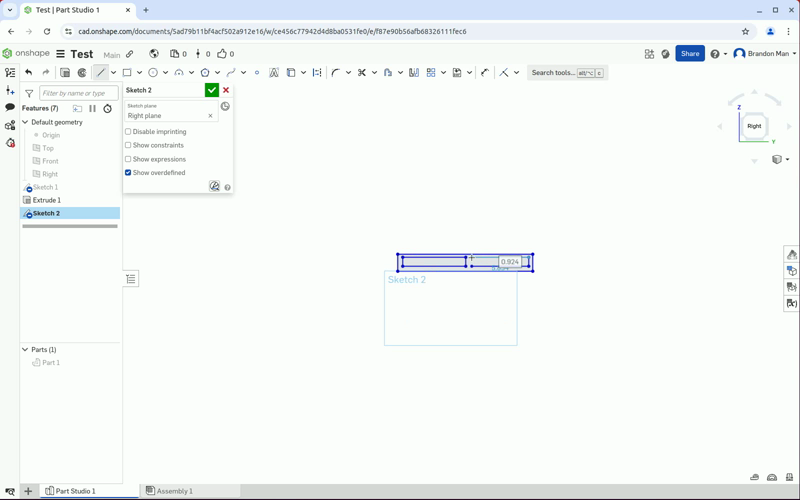
scroll(6)
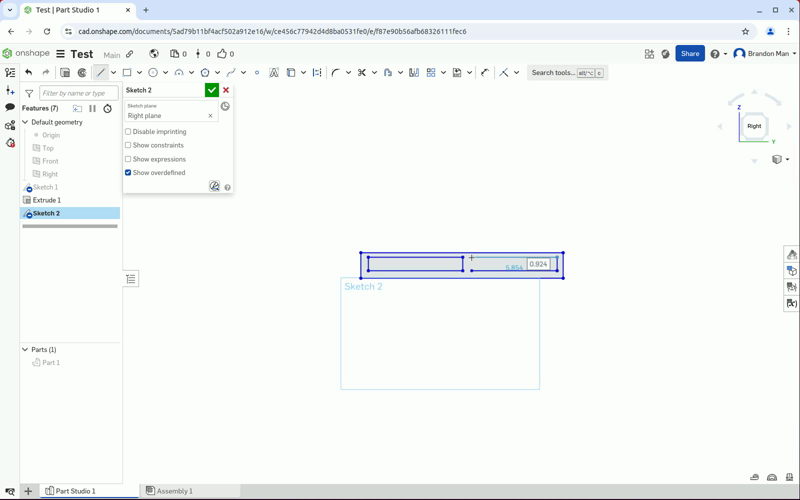
scroll(6)
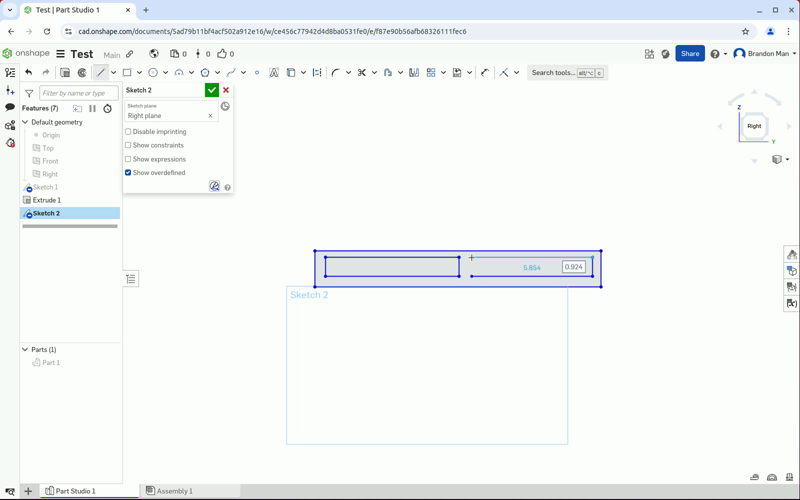
scroll(6)
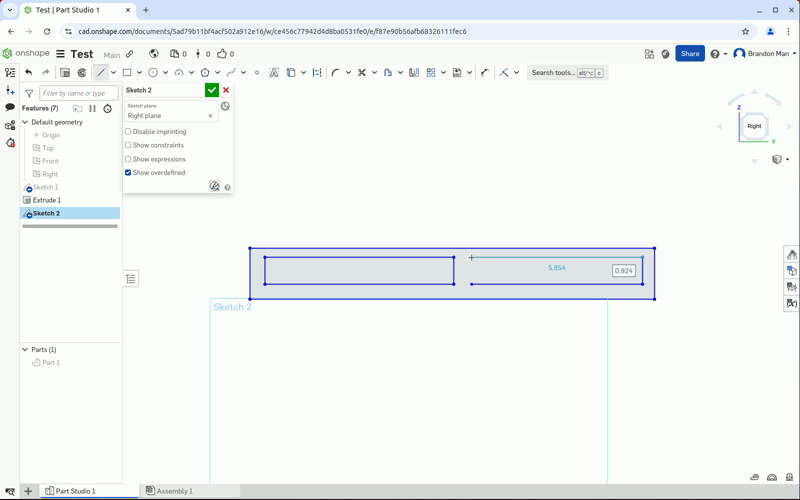
scroll(6)
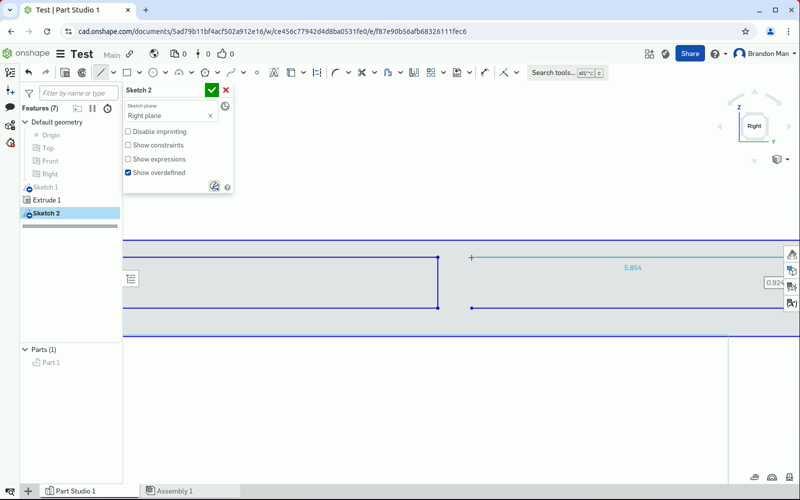
click(471, 257)
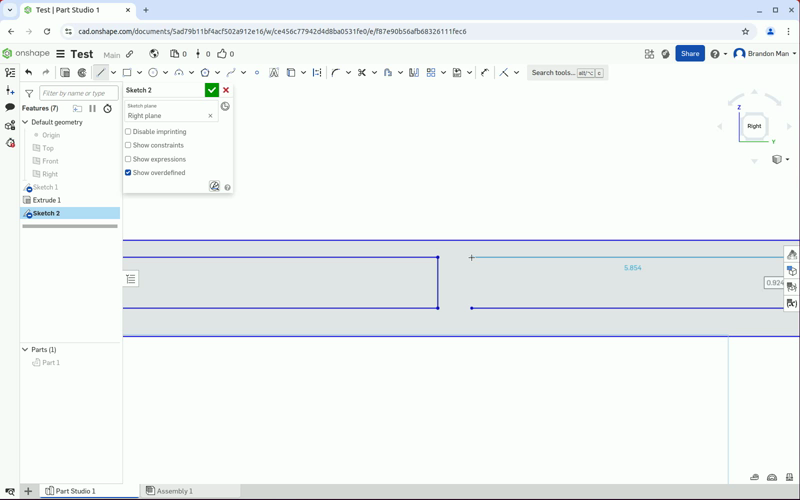
scroll(-6)
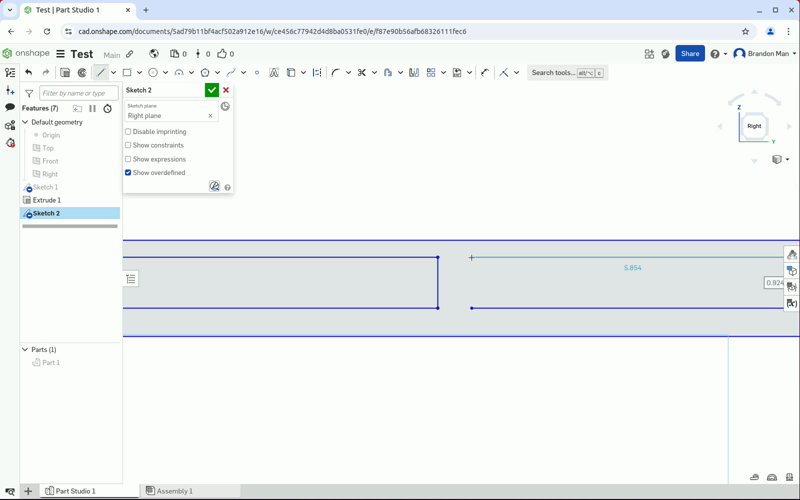
scroll(-6)
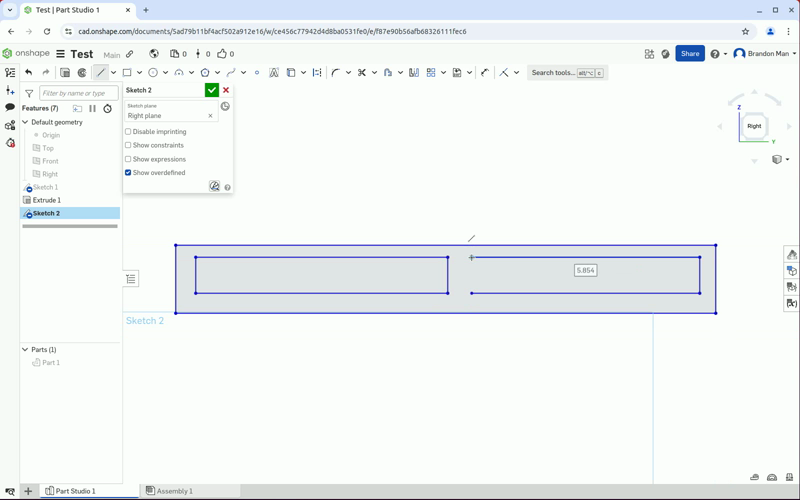
scroll(-6)
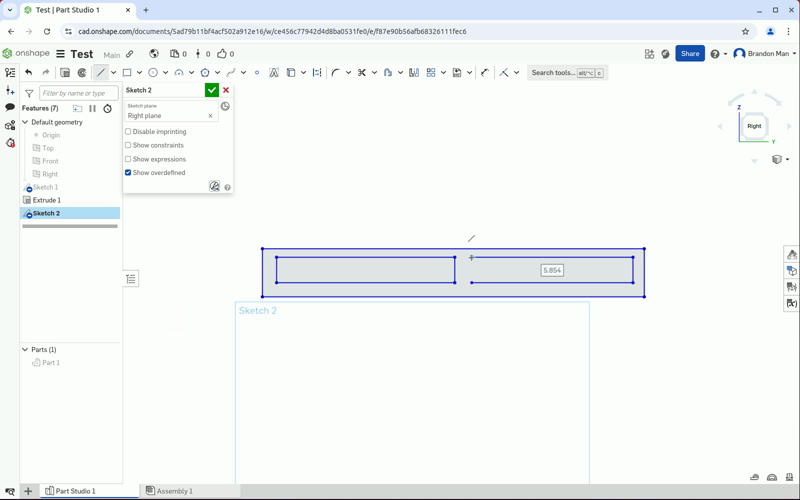
scroll(-6)
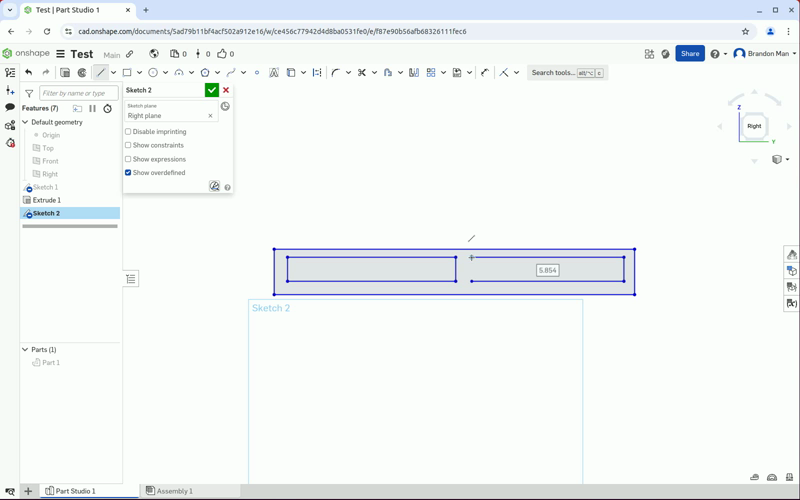
scroll(-6)
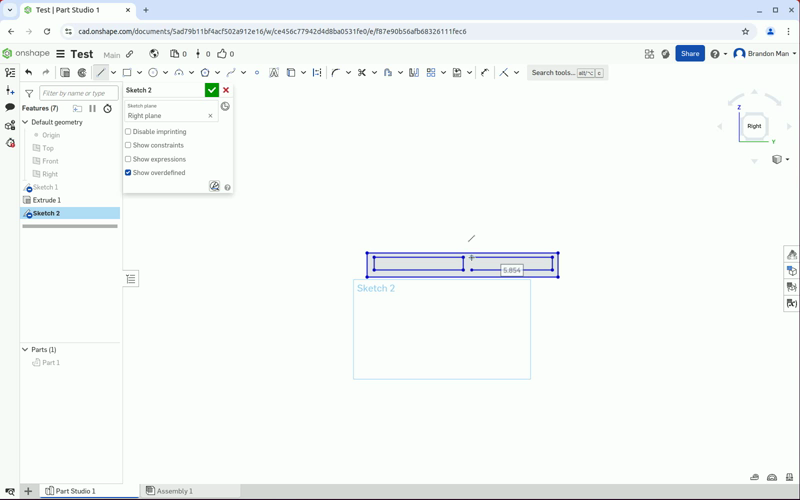
scroll(-6)
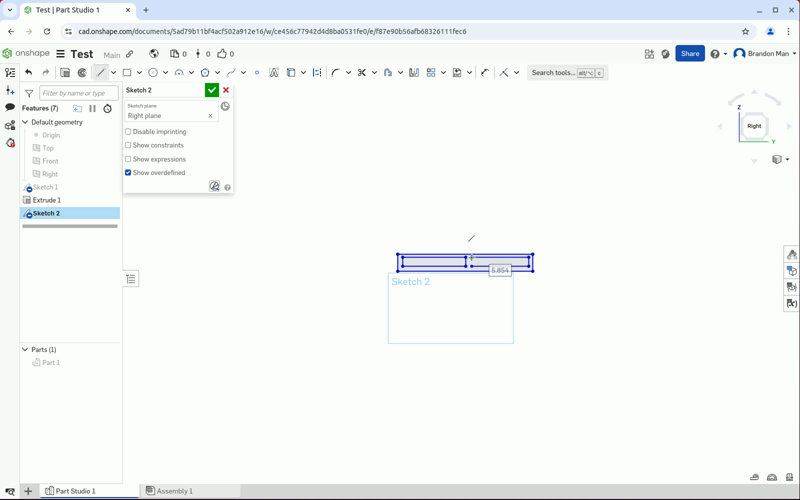
scroll(-6)
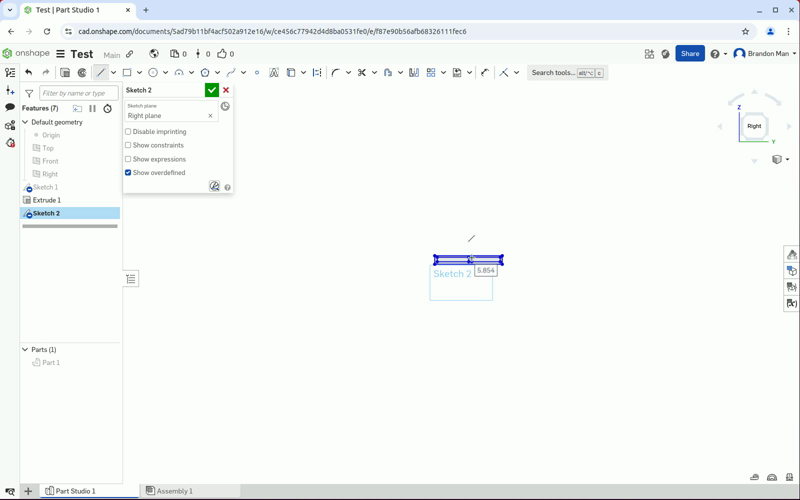
key_up(shift)
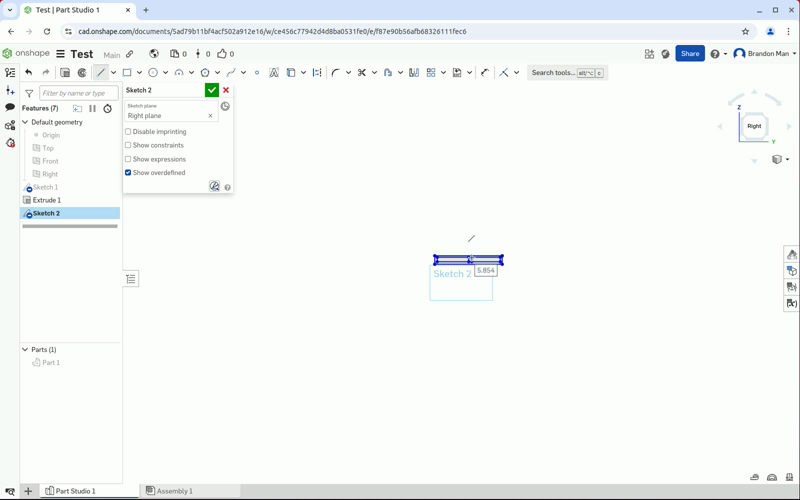
mouse_move(501, 257)
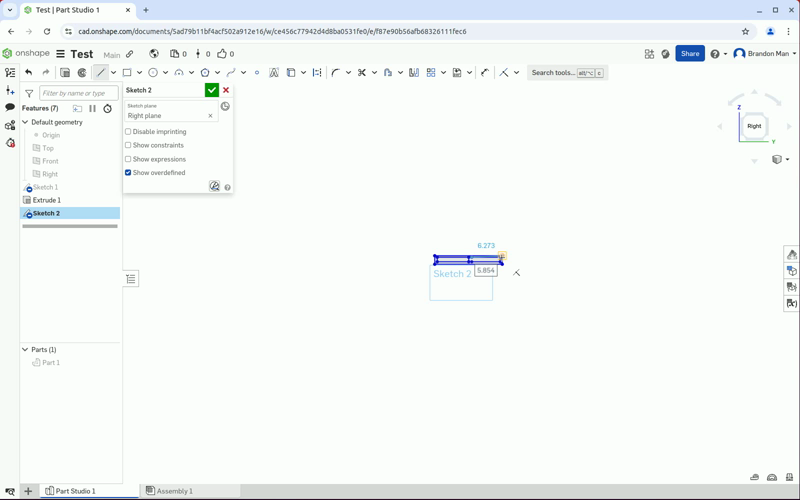
key_down(shift)
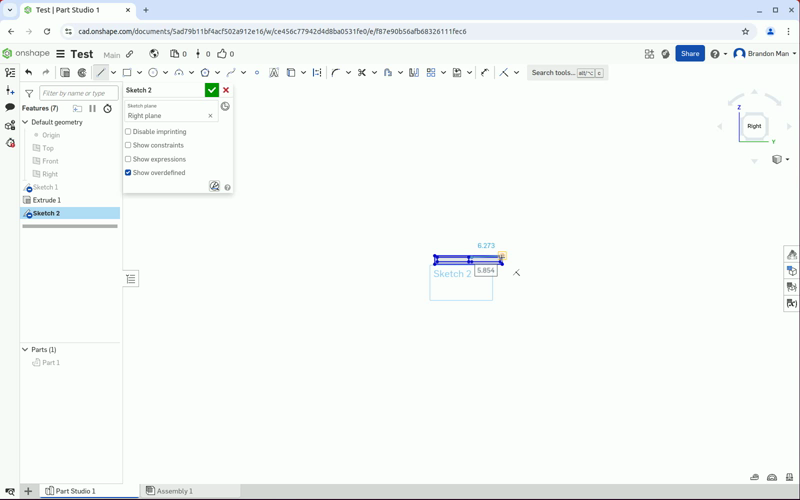
mouse_move(471, 261)
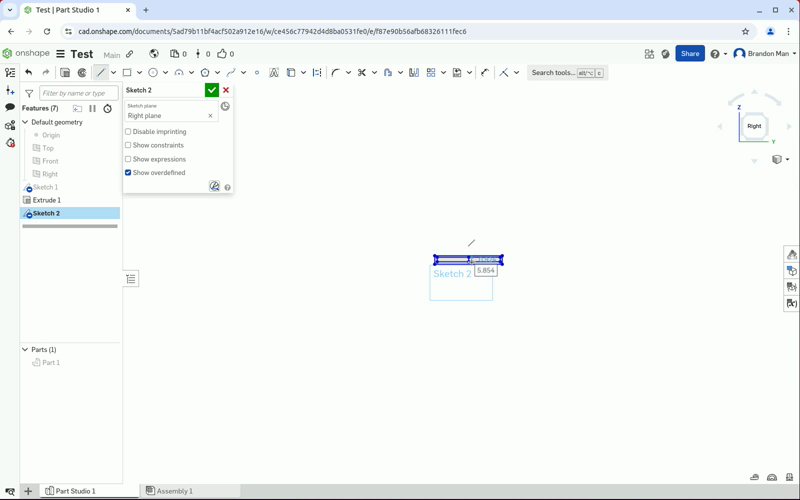
scroll(6)
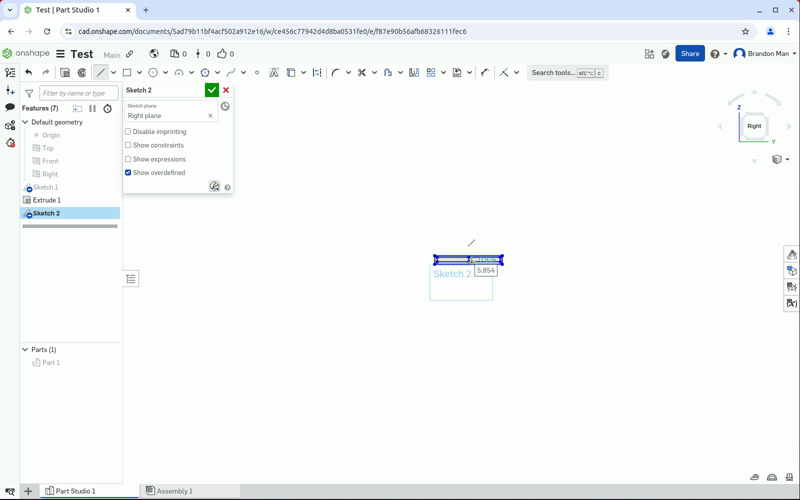
scroll(6)
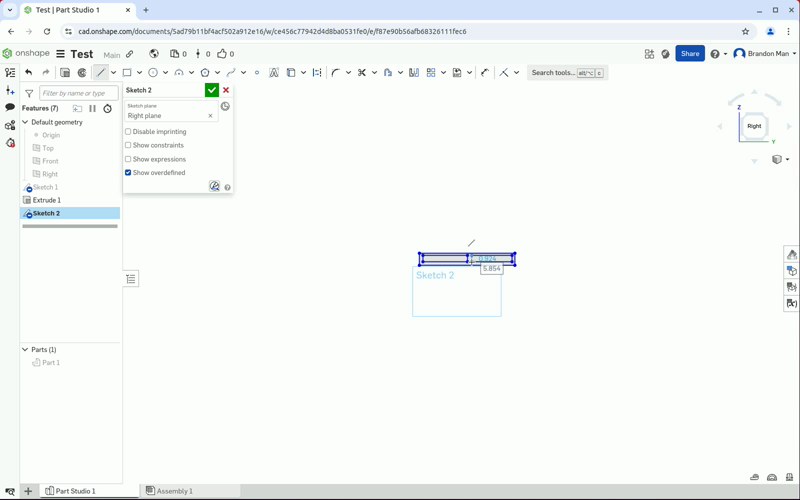
scroll(6)
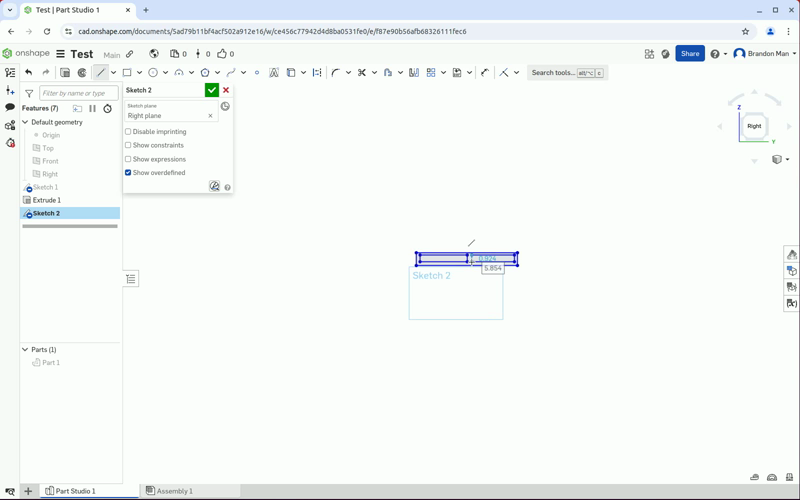
scroll(6)
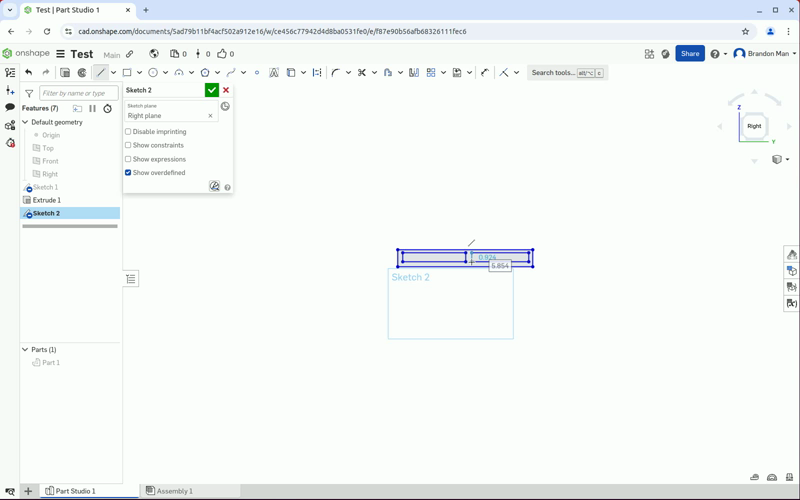
scroll(6)
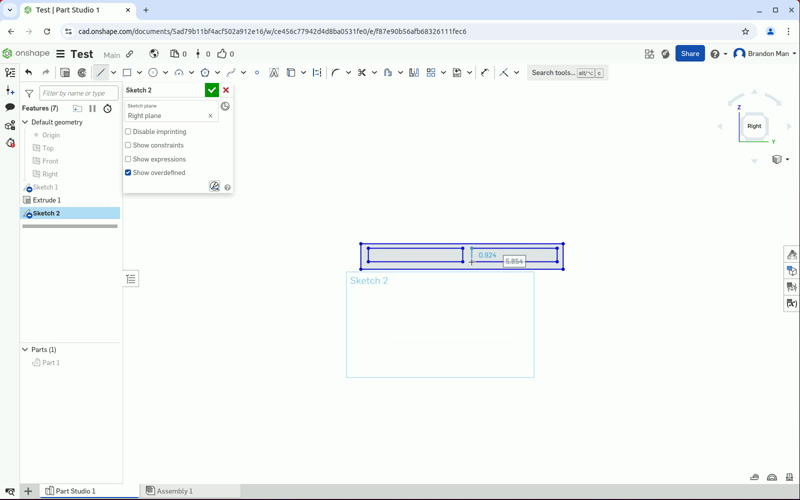
scroll(6)
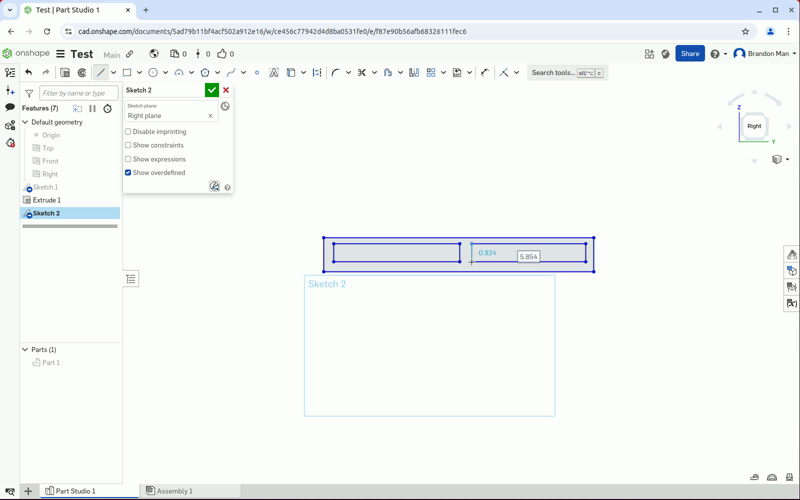
scroll(6)
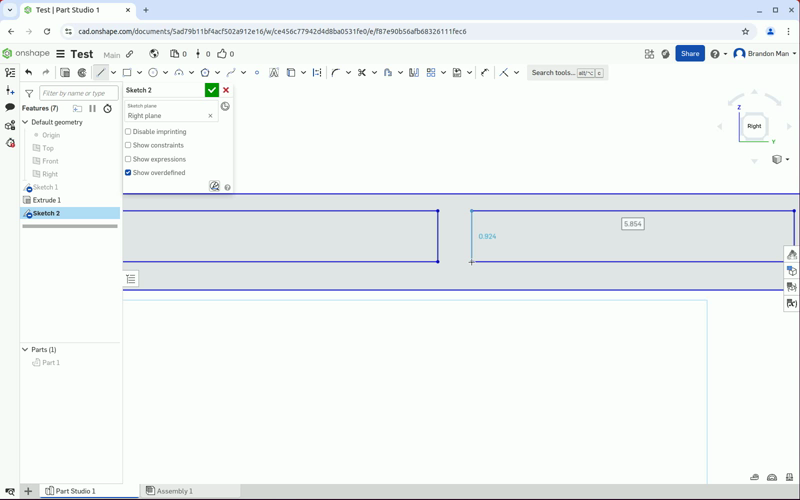
key_up(shift)
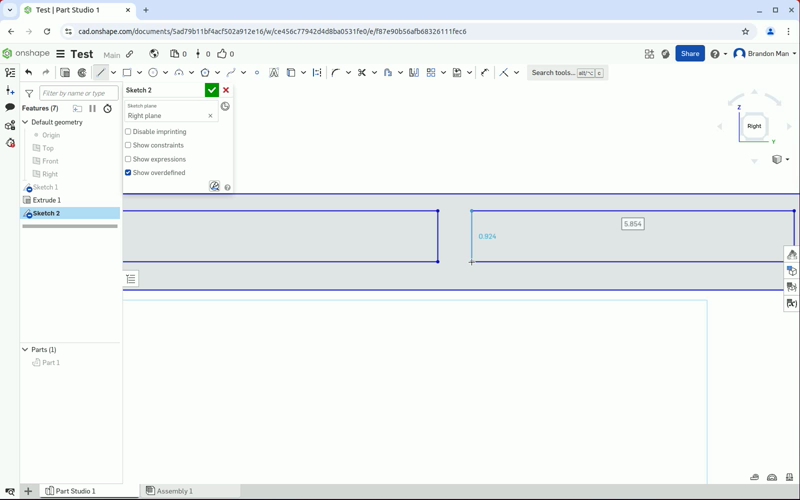
click(471, 261)
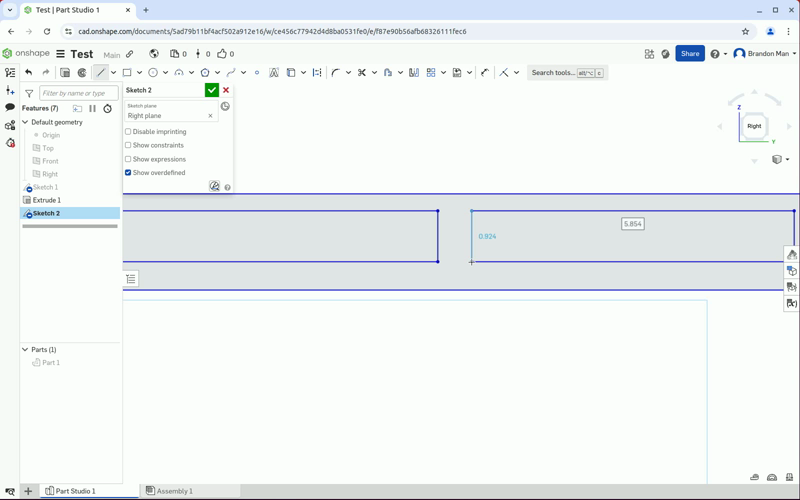
scroll(-6)
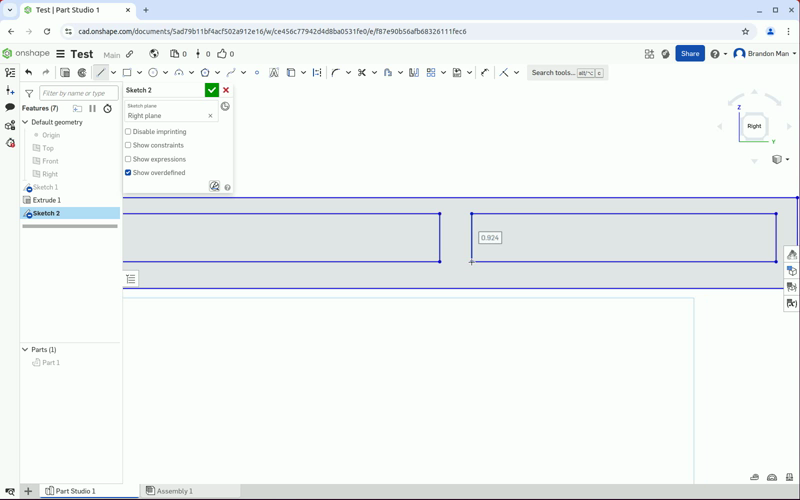
scroll(-6)
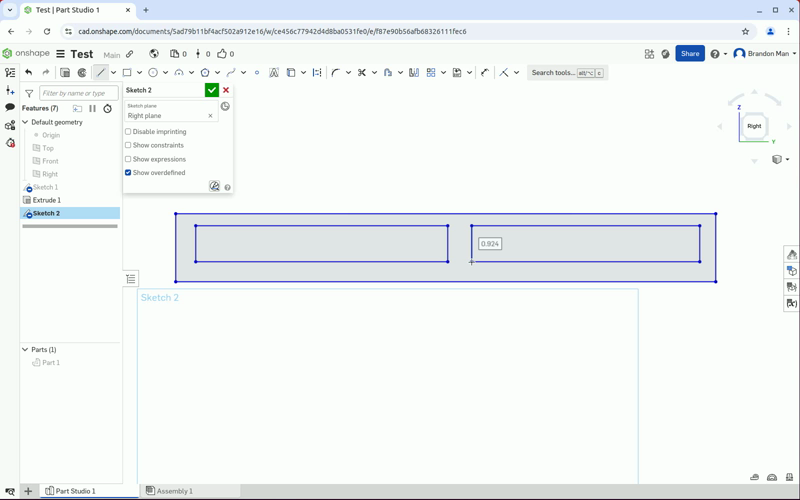
scroll(-6)
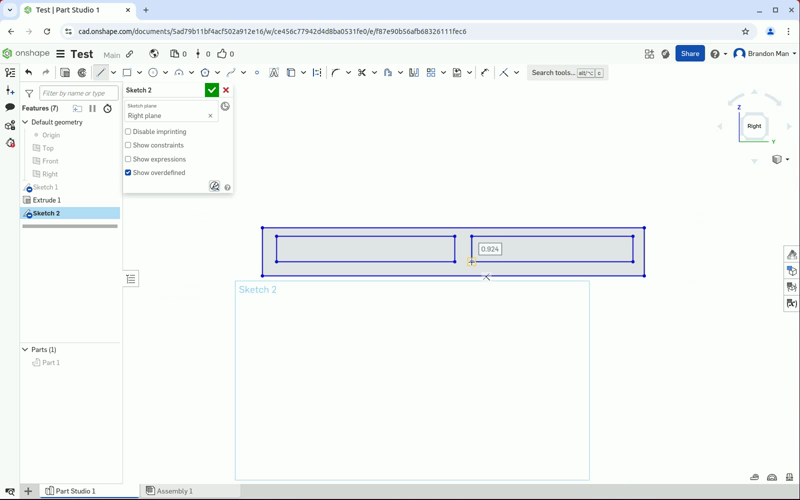
scroll(-6)
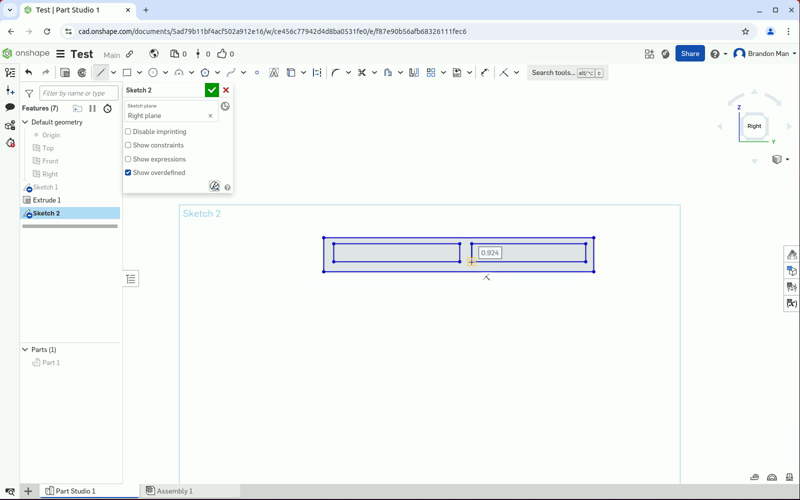
scroll(-6)
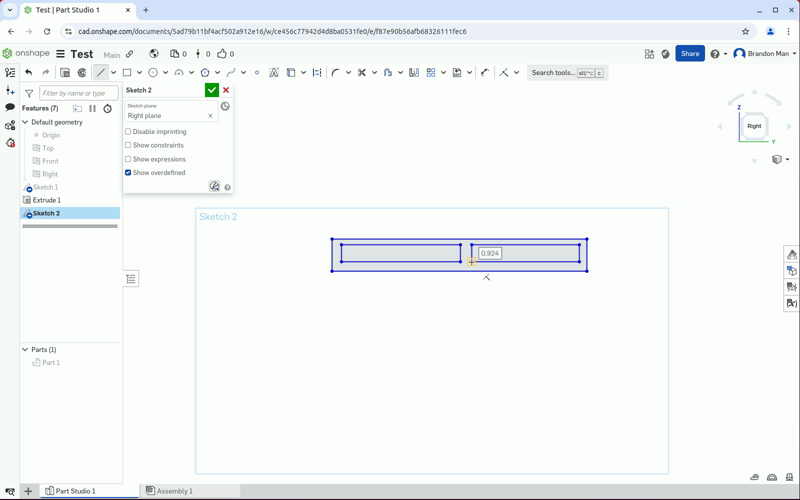
scroll(-6)
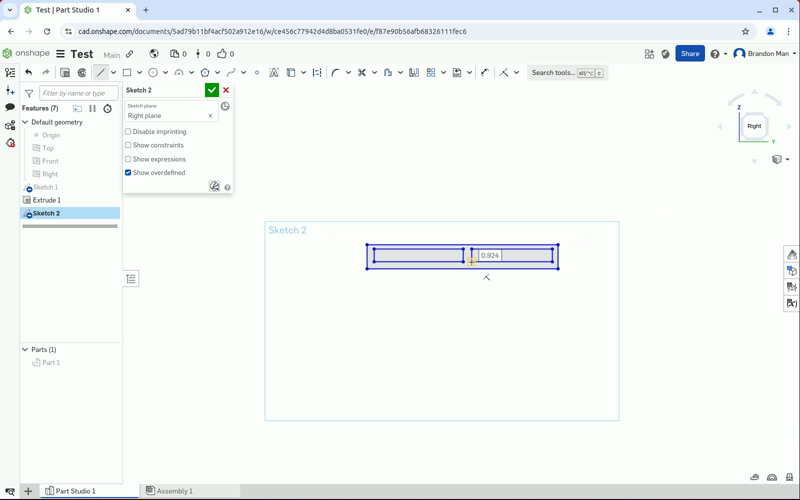
scroll(-6)
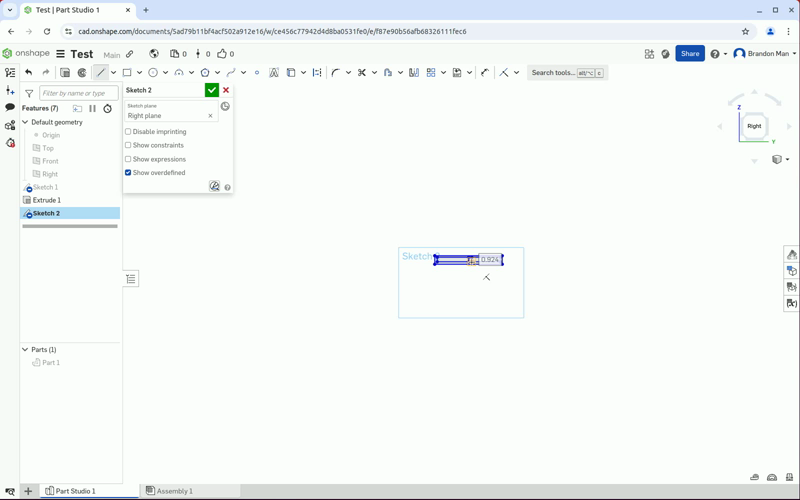
key(esc)
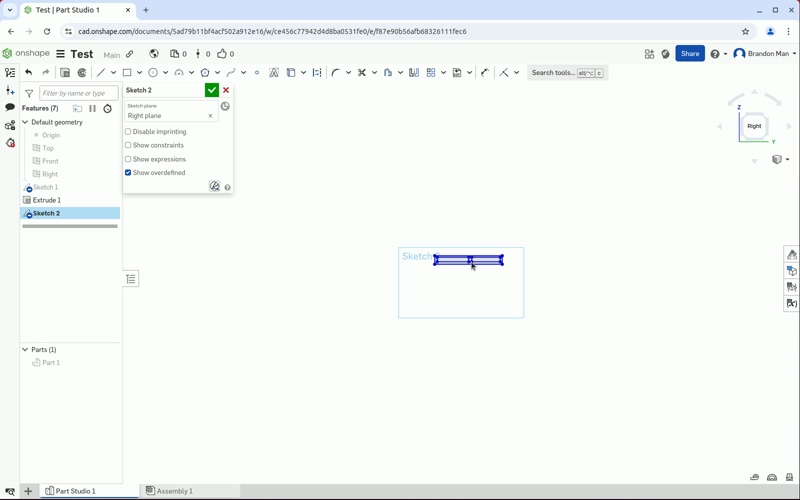
mouse_move(486, 256)
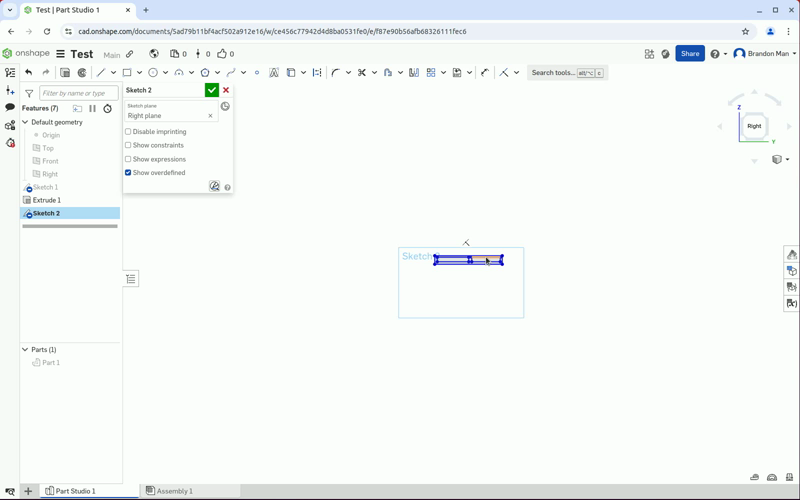
scroll(6)
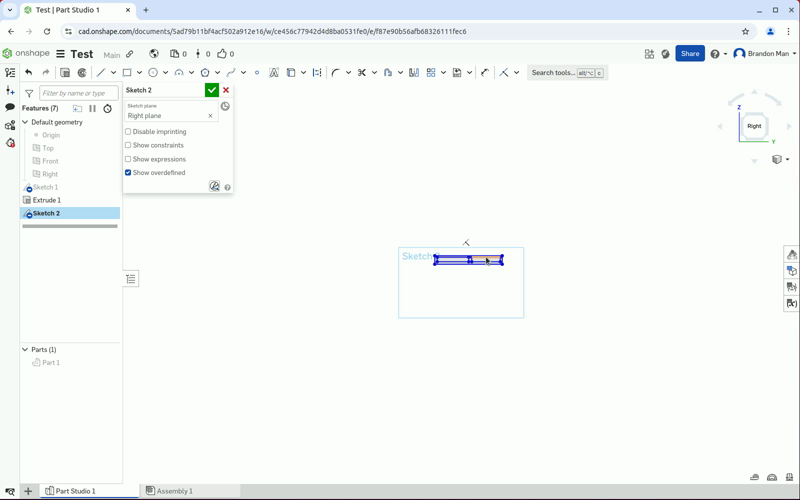
scroll(6)
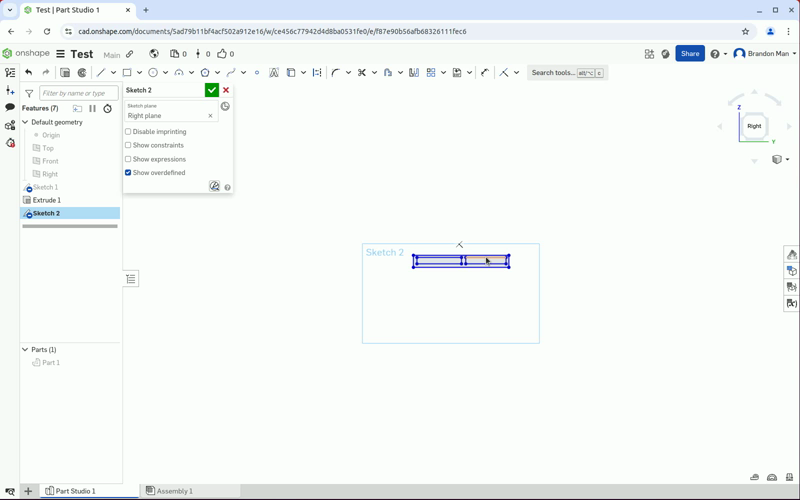
scroll(6)
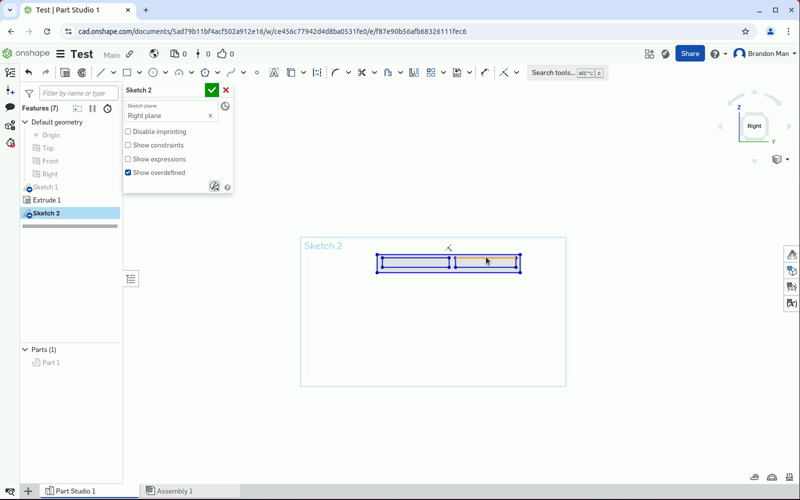
scroll(6)
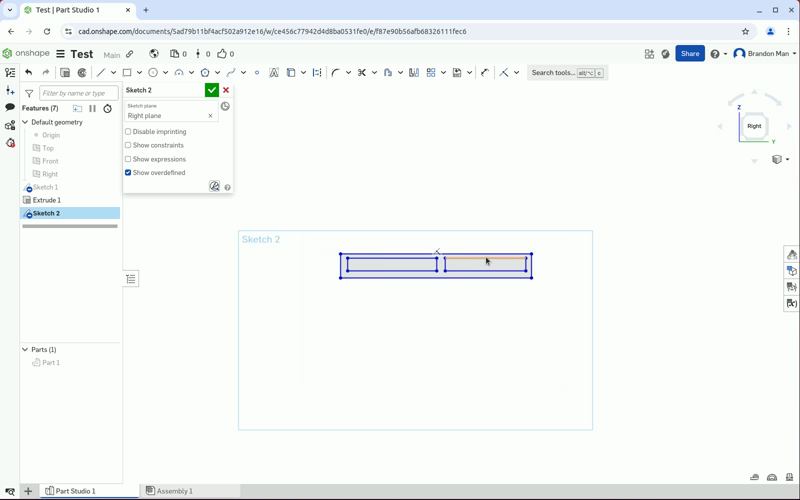
scroll(6)
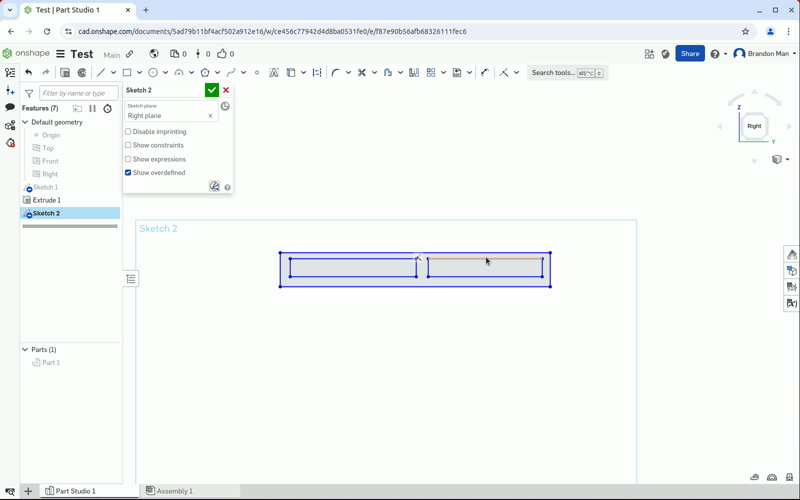
scroll(6)
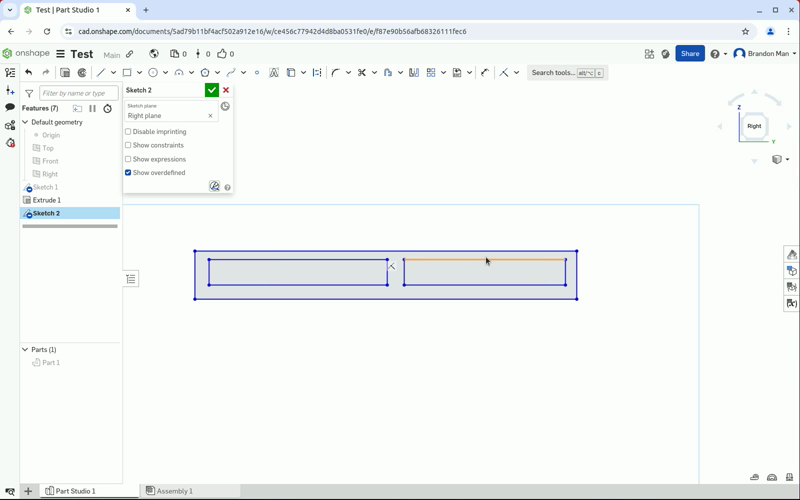
scroll(6)
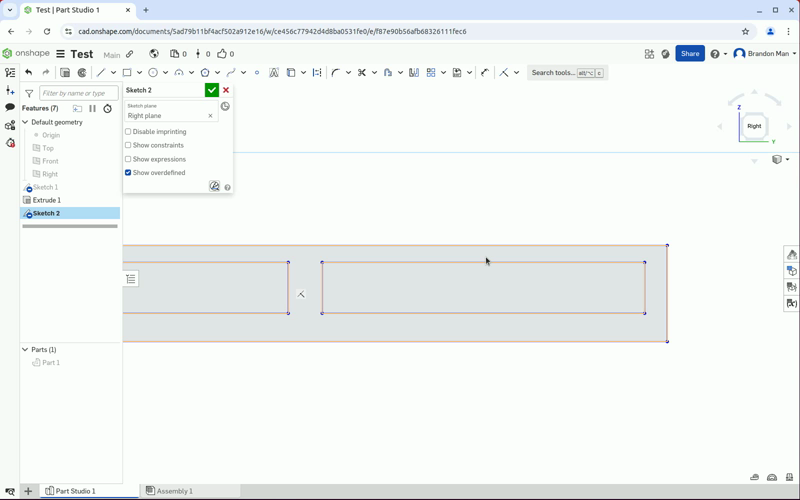
click(486, 256)
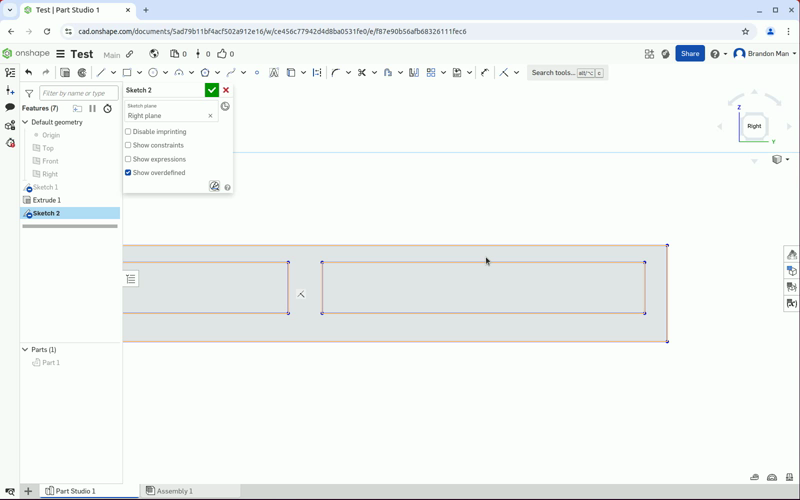
scroll(-6)
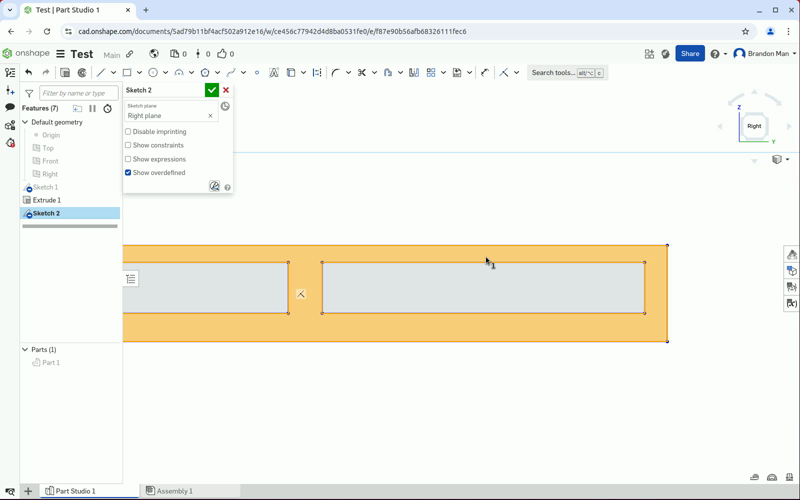
scroll(-6)
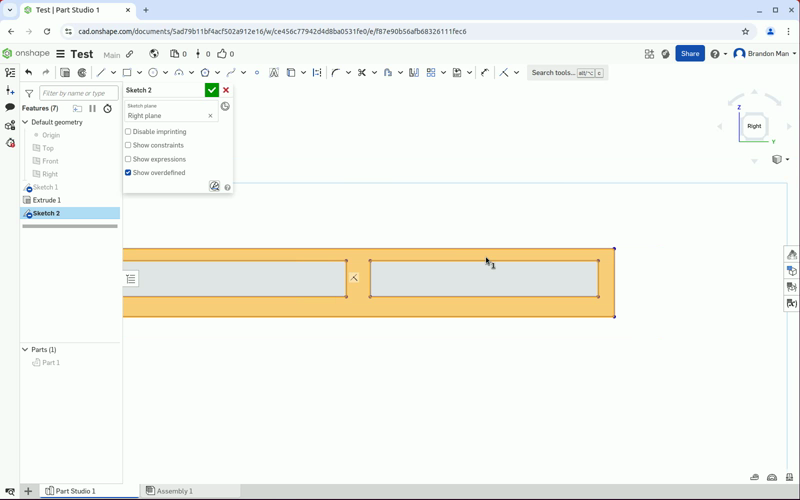
scroll(-6)
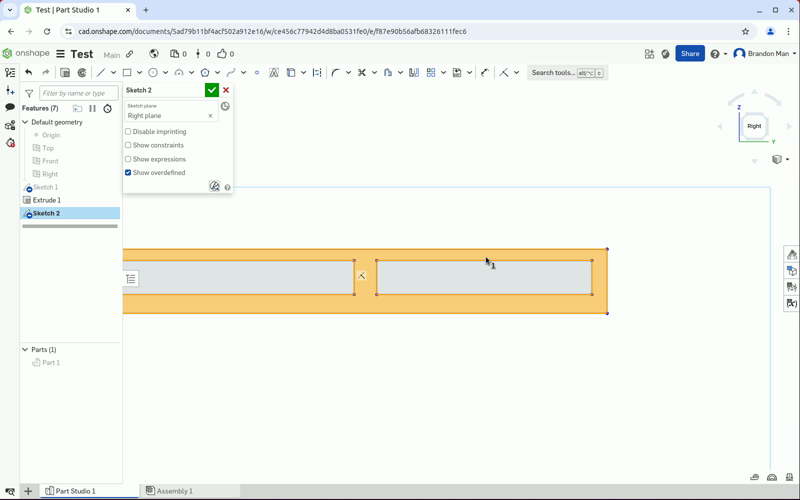
scroll(-6)
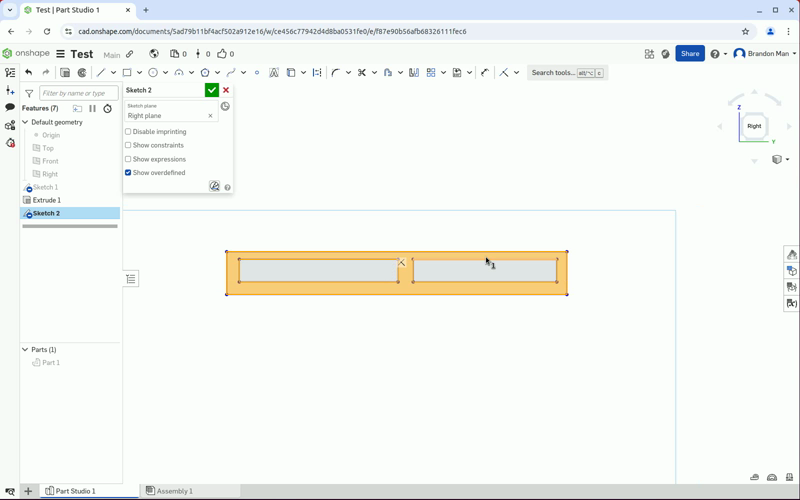
scroll(-6)
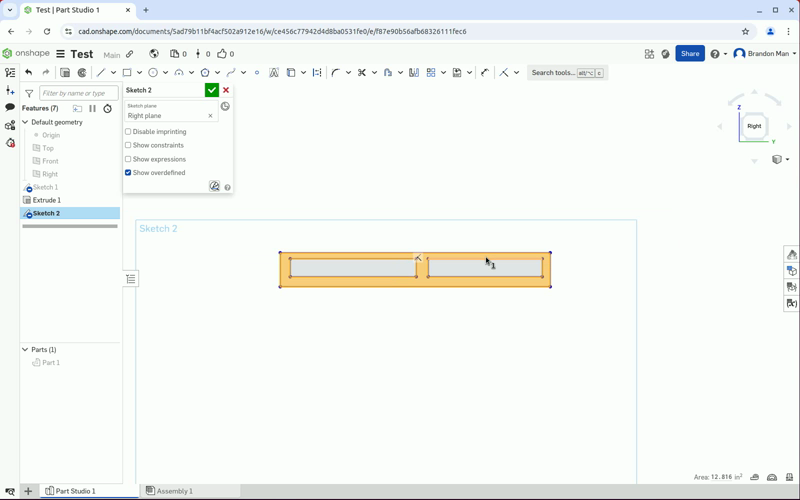
scroll(-6)
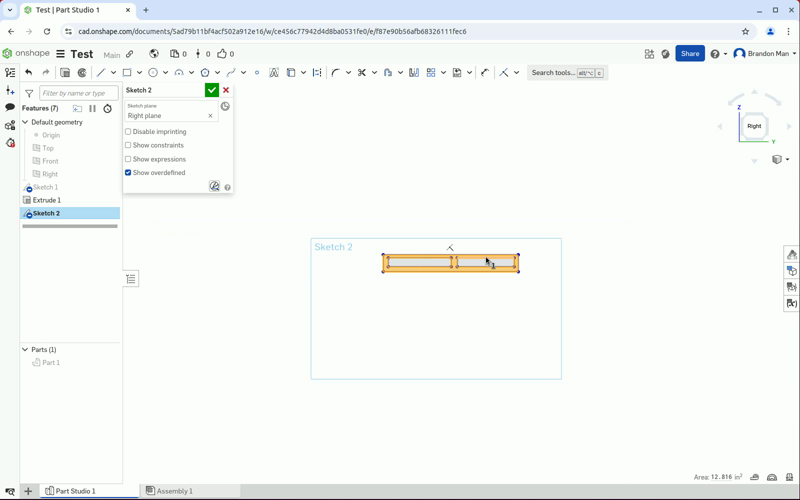
scroll(-6)
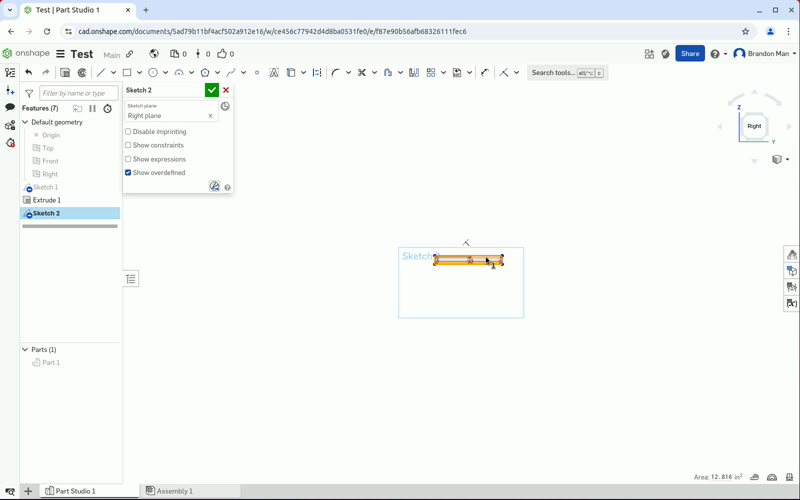
mouse_move(73, 352)
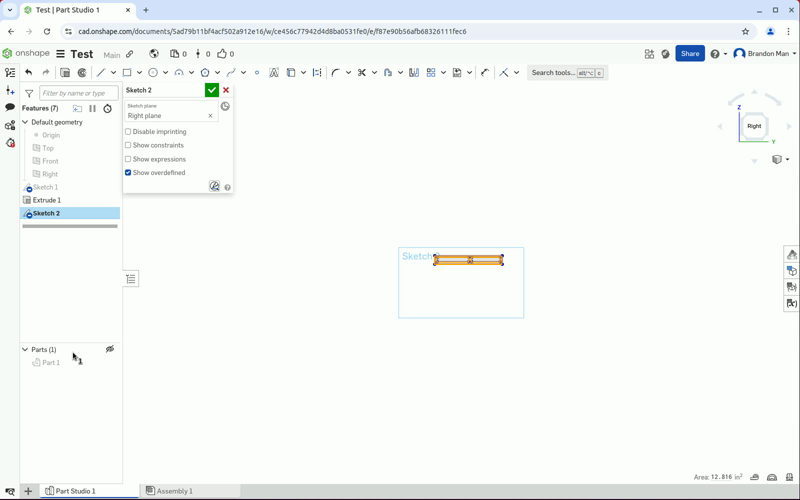
key(shift+y)
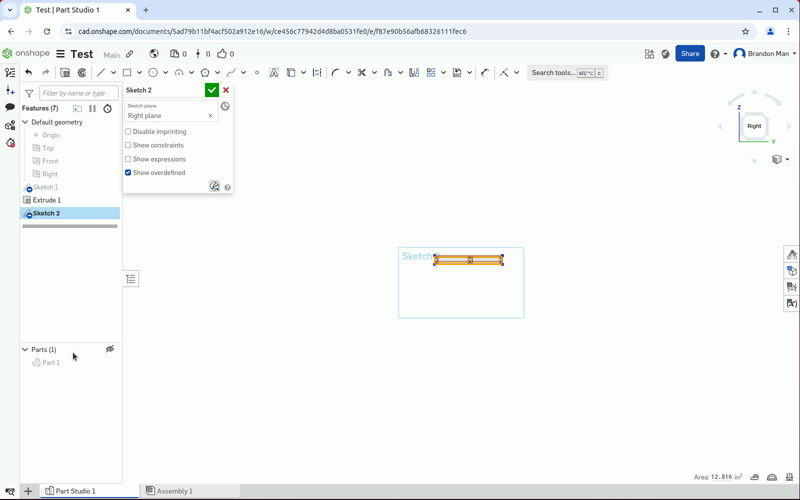
key(shift+e)
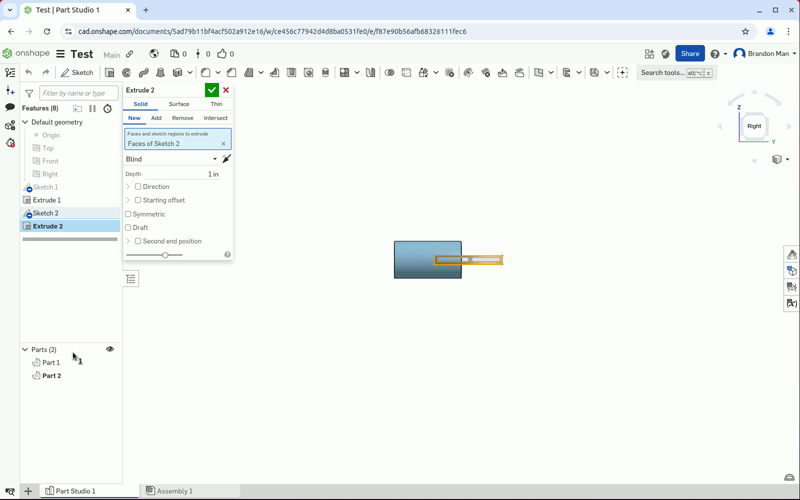
mouse_move(143, 106)
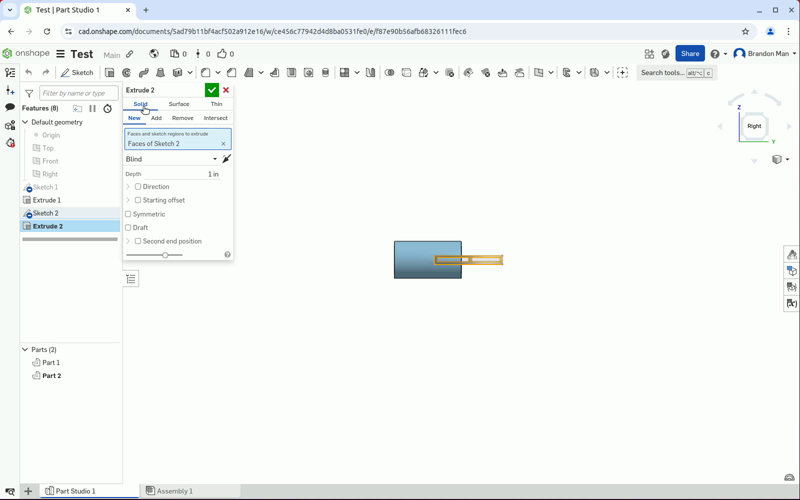
click(143, 106)
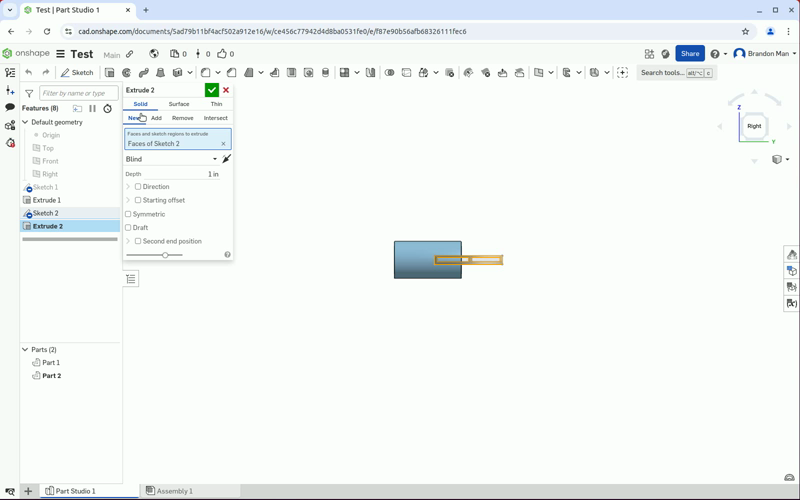
mouse_move(137, 120)
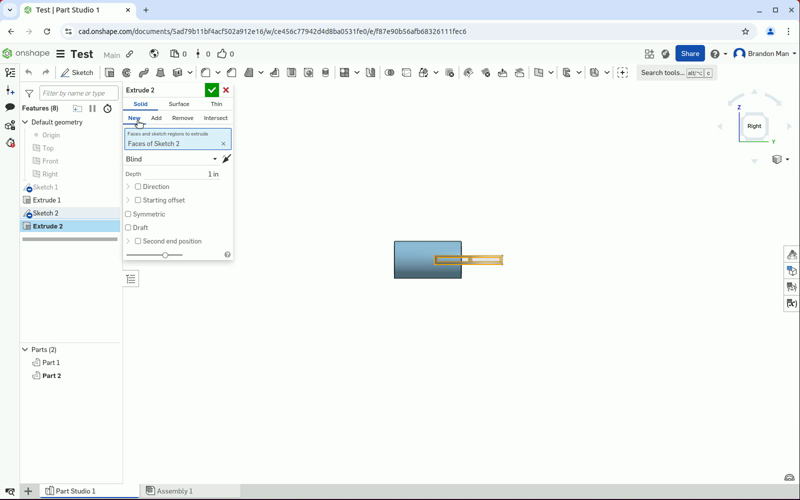
click(137, 120)
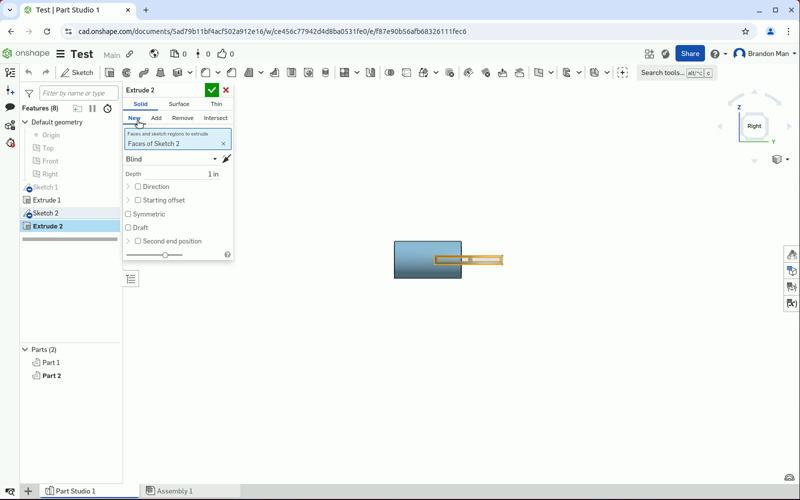
key(tab, 4)
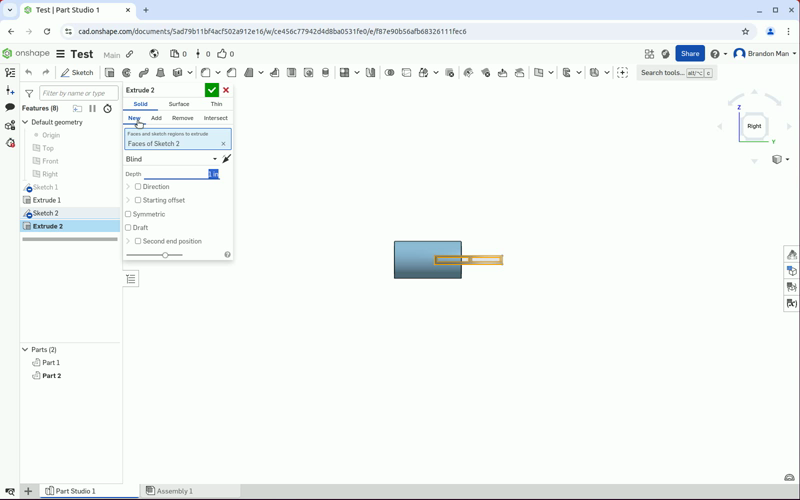
text(10.351)
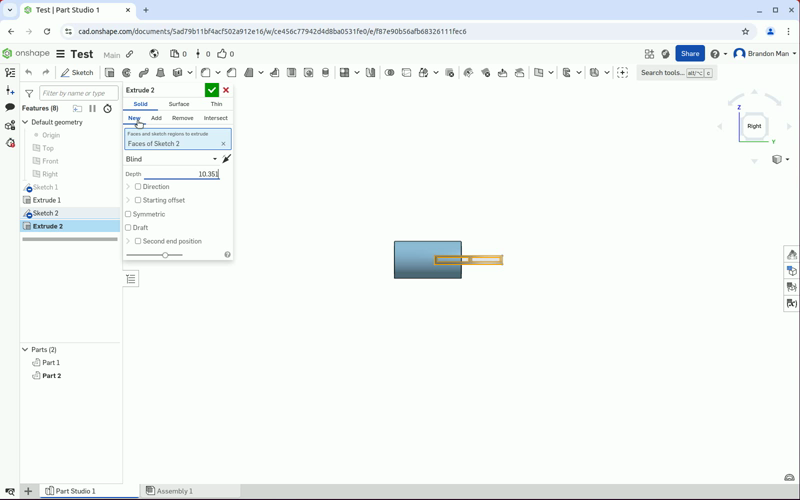
key(enter)
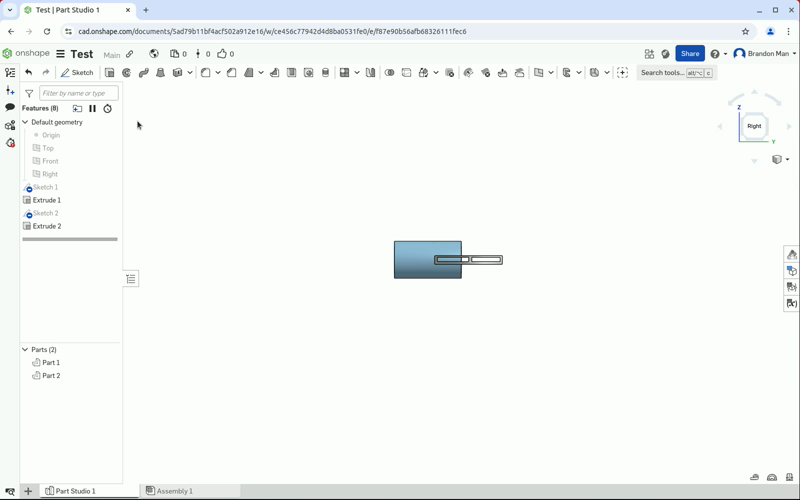
key(shift+h)
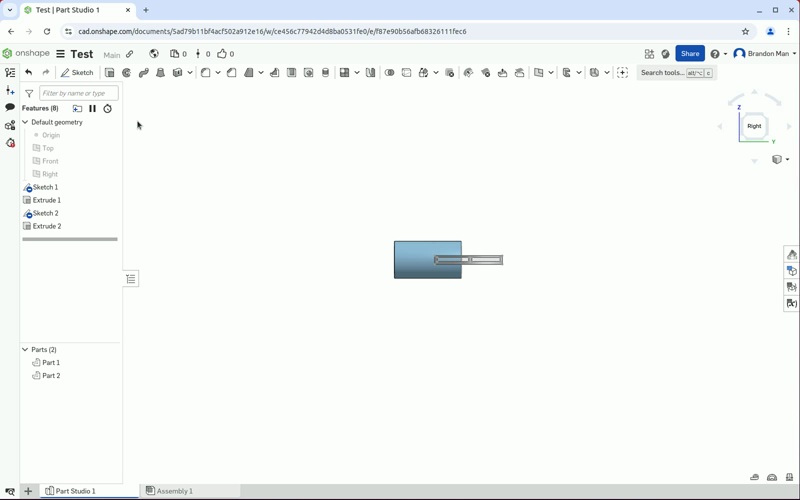
key(shift+h)
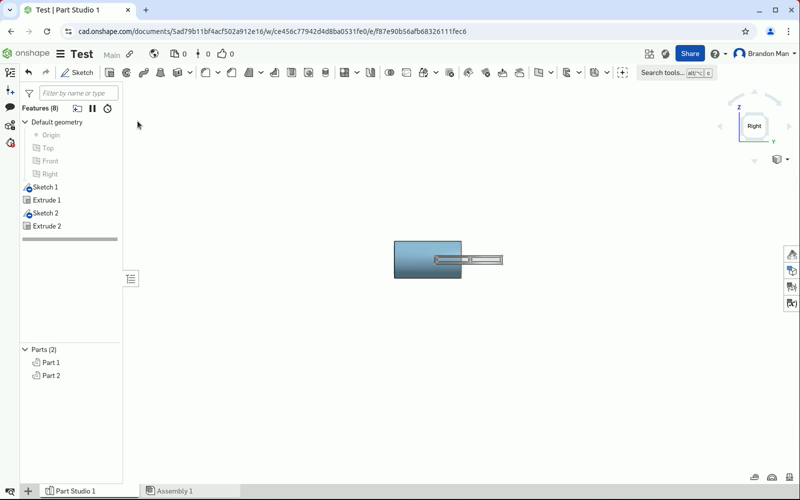
key(shift+7)
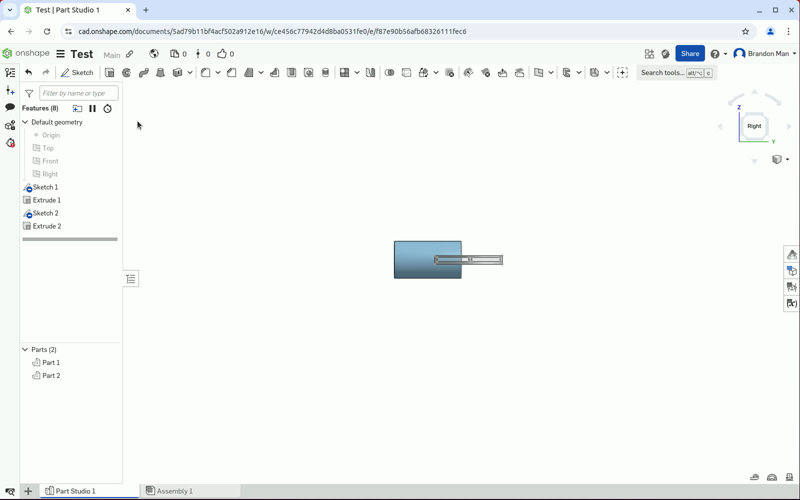
key(right, 2)
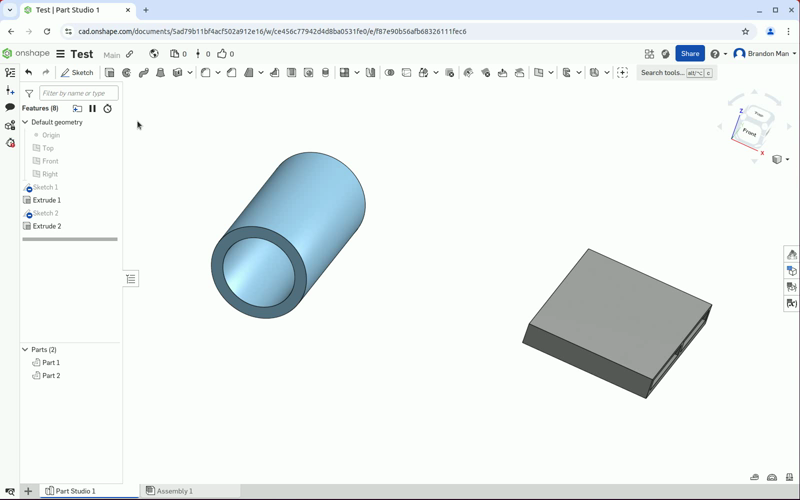
key(down, 2)
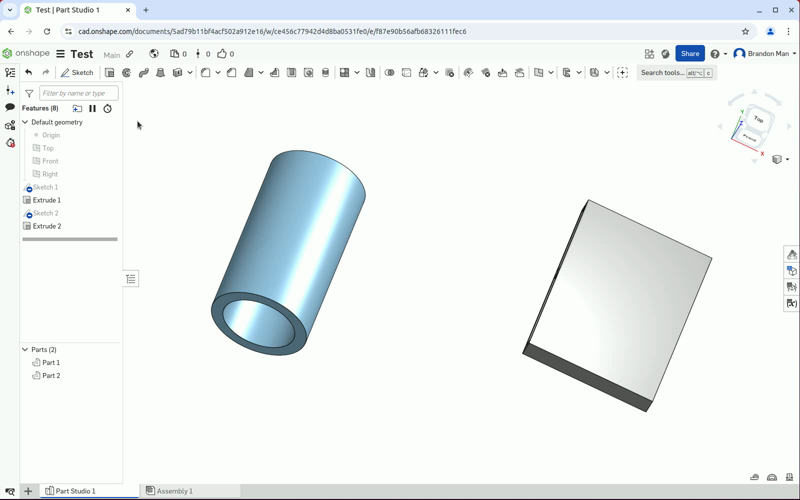
key(up, 2)
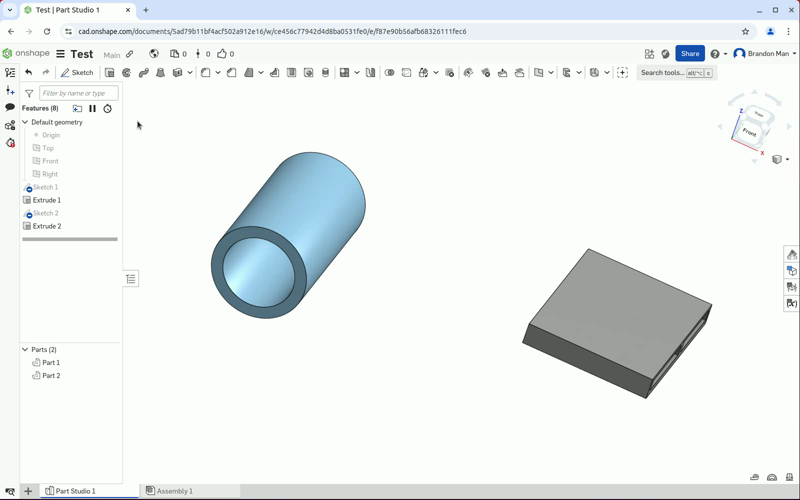
key(left, 2)
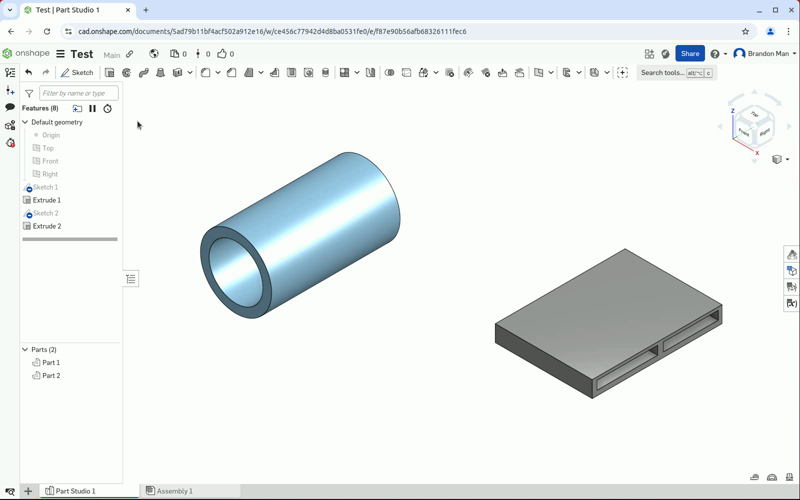
mouse_move(73, 189)
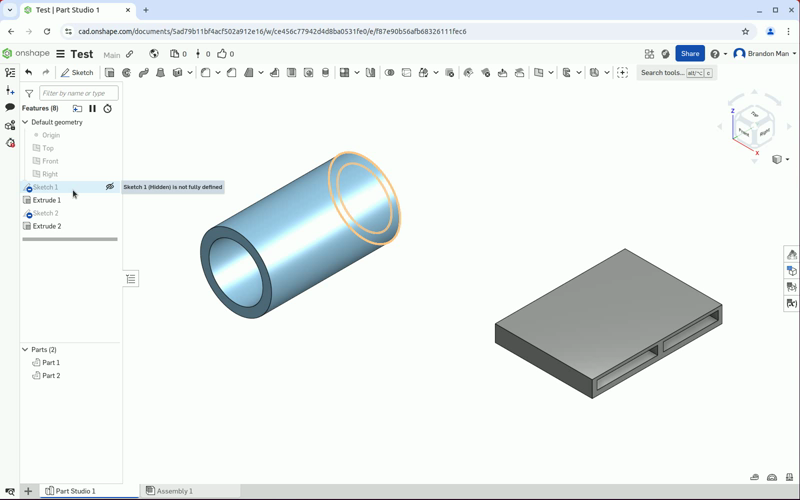
click(73, 189)